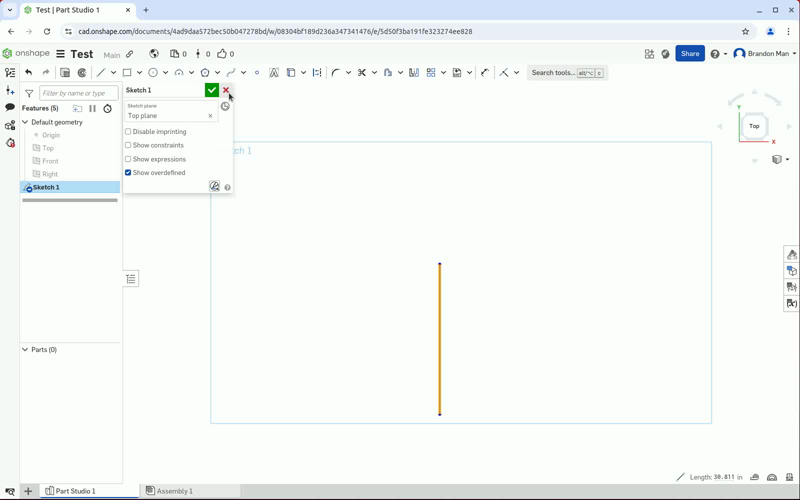
key(shift+h)
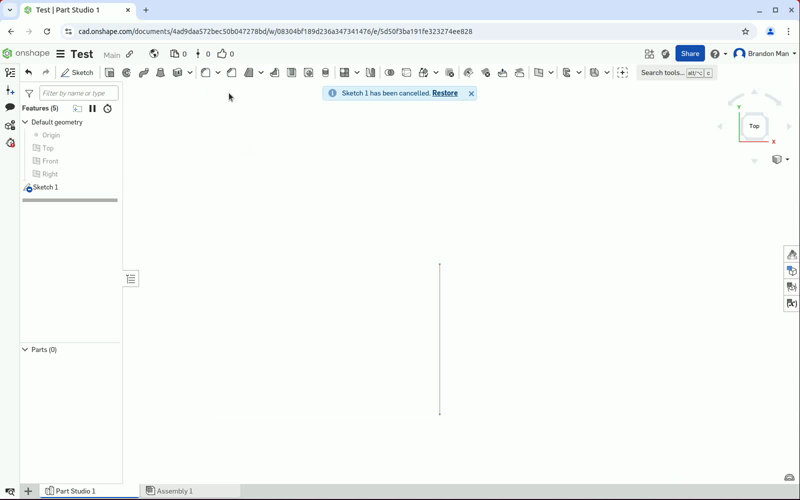
key(shift+s)
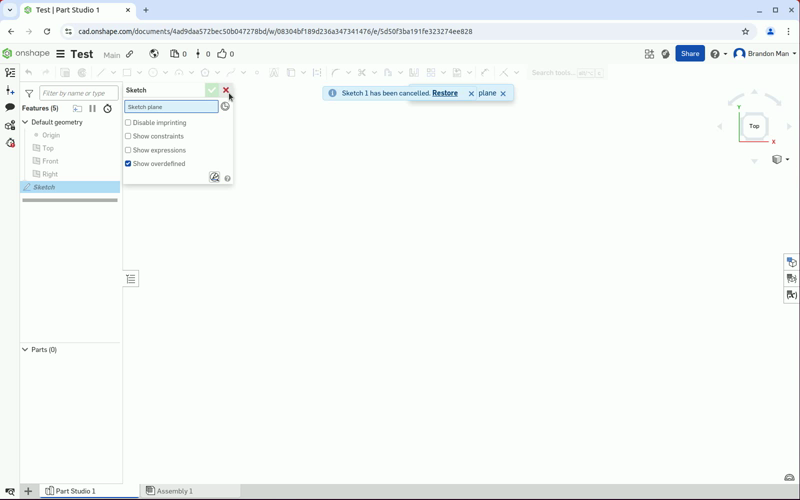
mouse_move(73, 150)
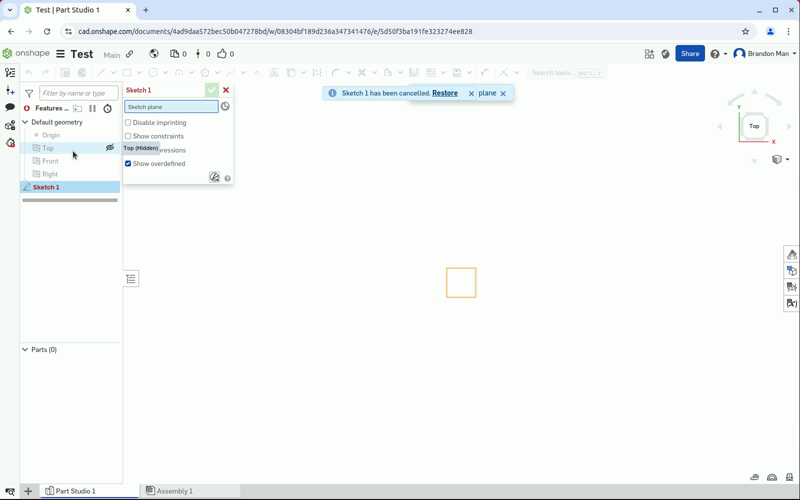
click(73, 150)
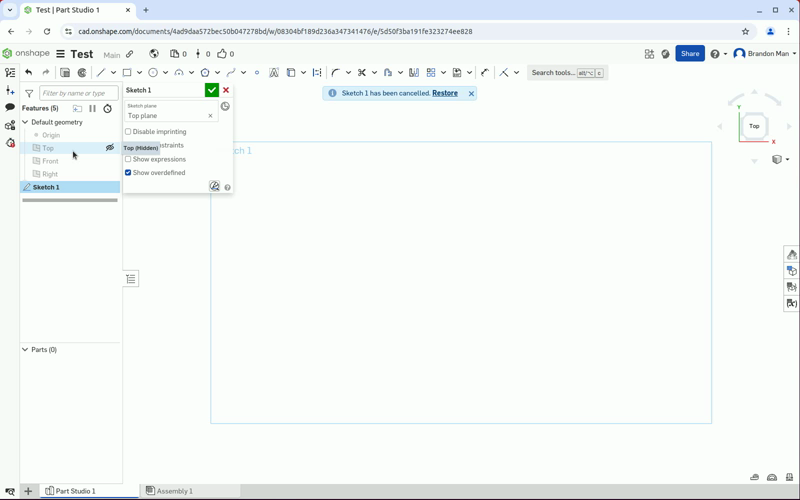
mouse_move(73, 352)
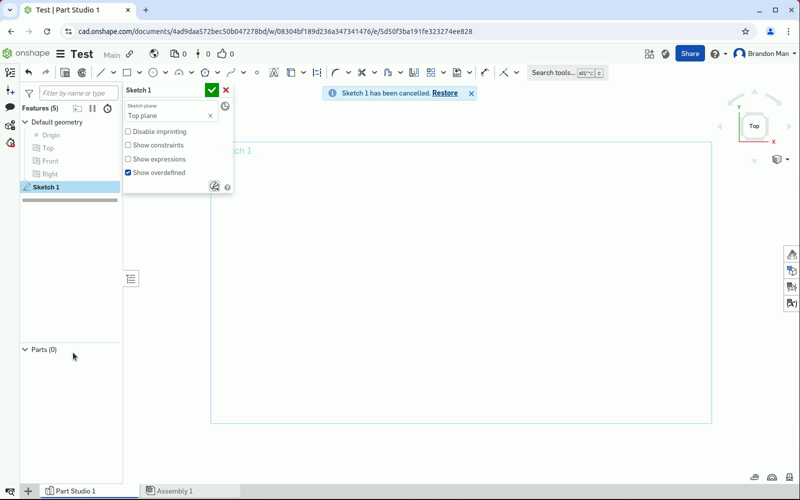
key(y)
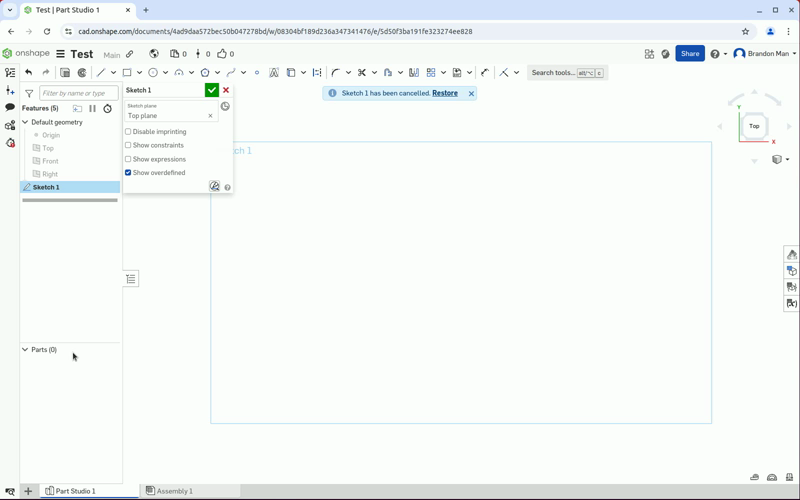
key(c)
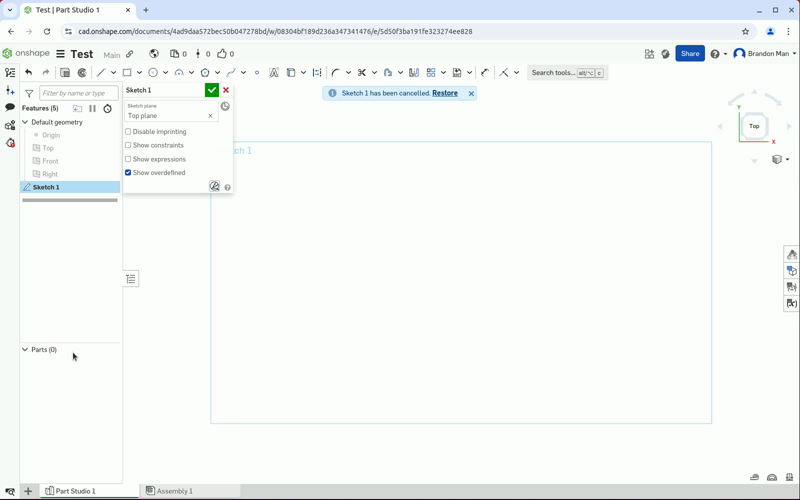
key_down(shift)
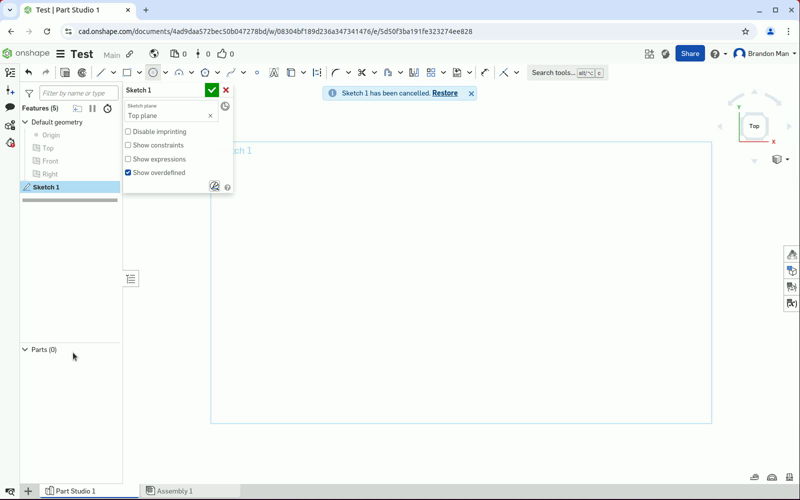
mouse_move(461, 282)
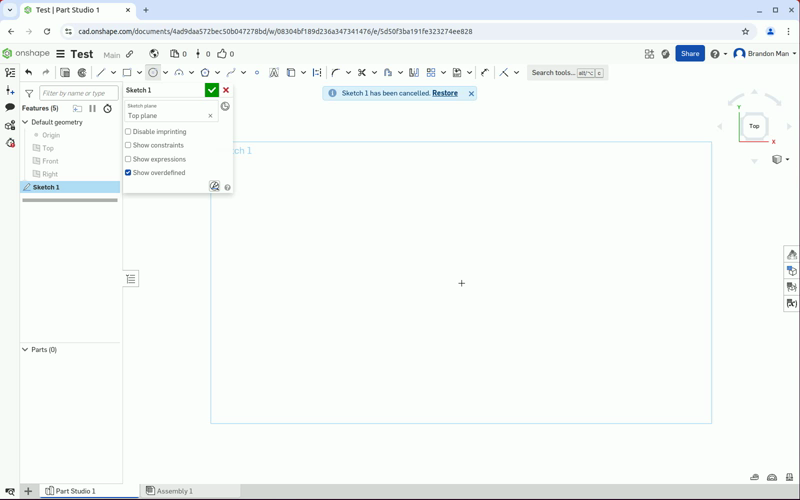
click(461, 282)
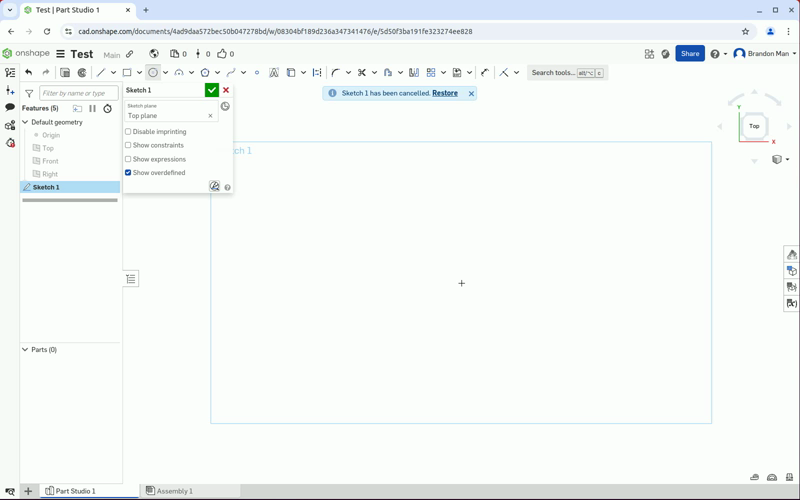
key_up(shift)
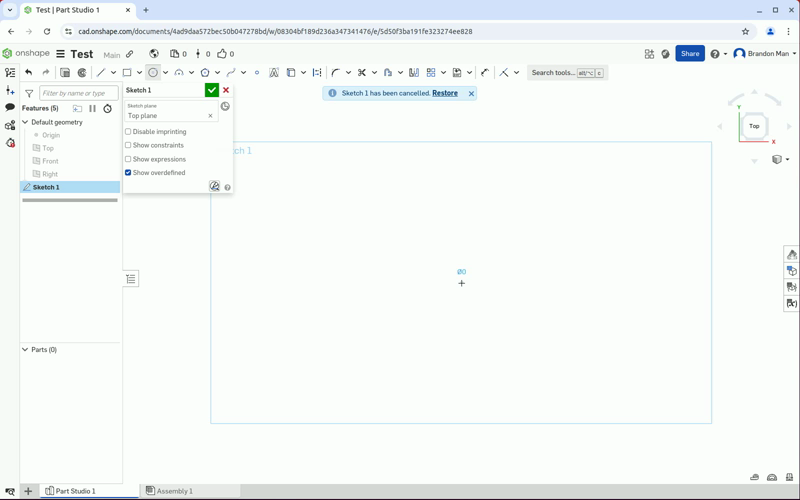
mouse_move(564, 282)
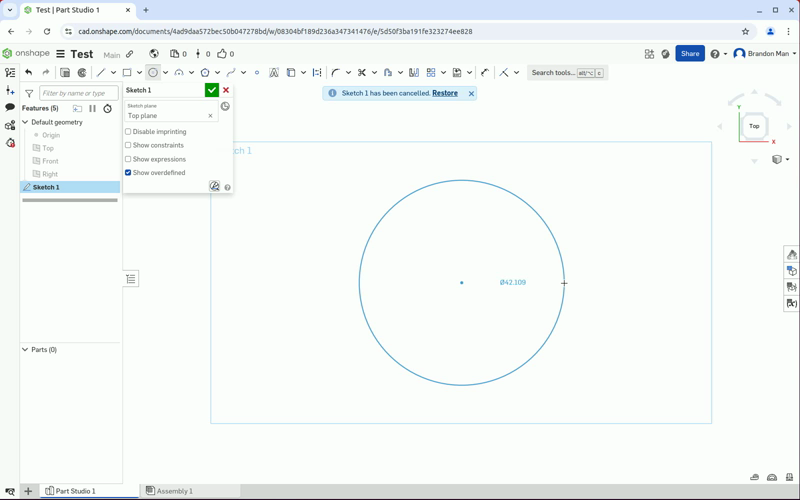
click(564, 282)
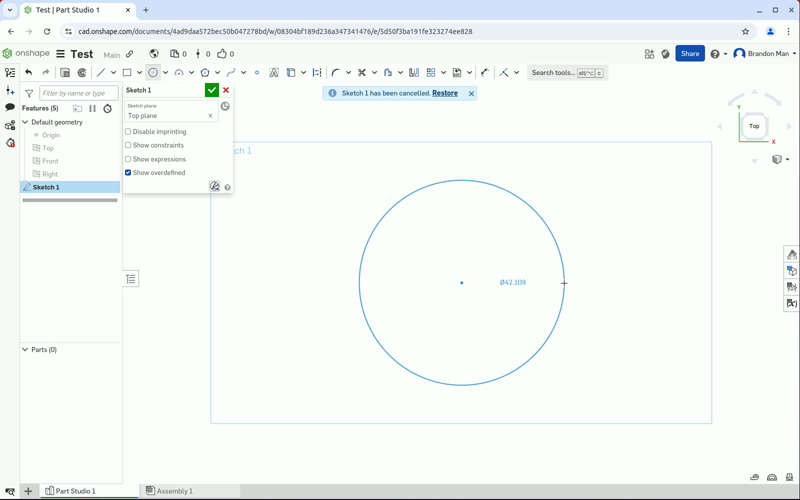
key(esc)
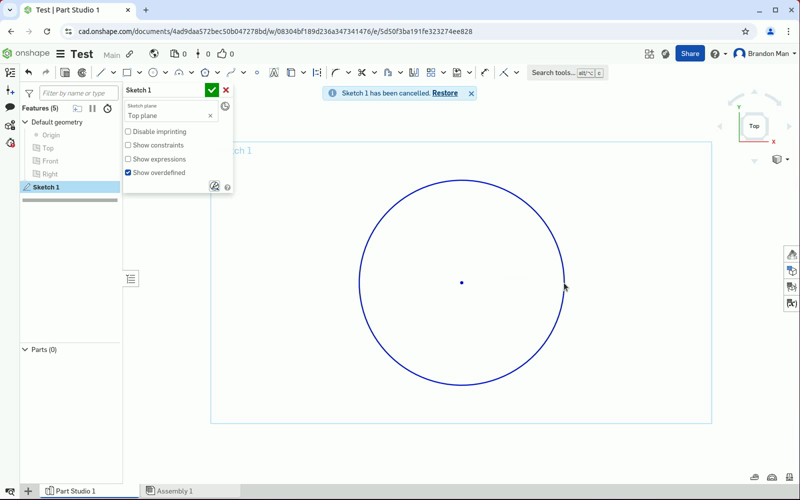
key(a)
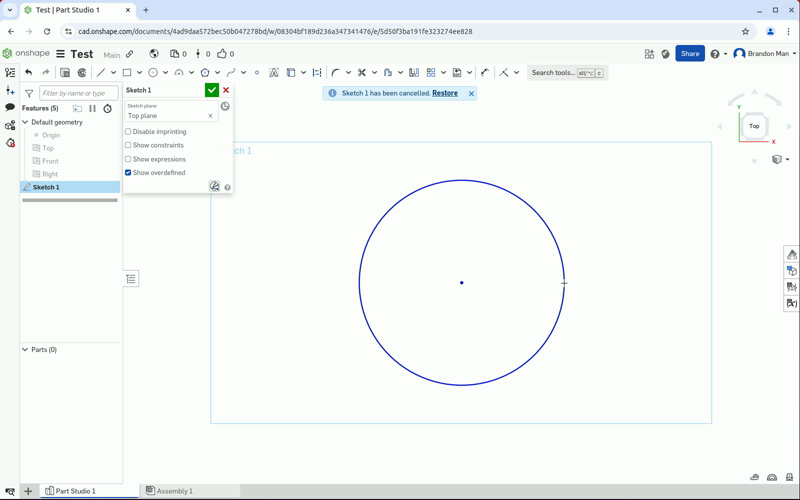
key_down(shift)
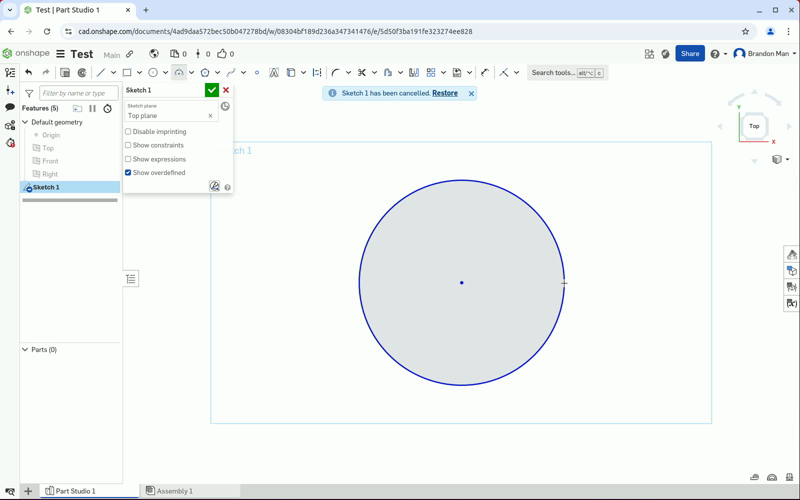
mouse_move(374, 297)
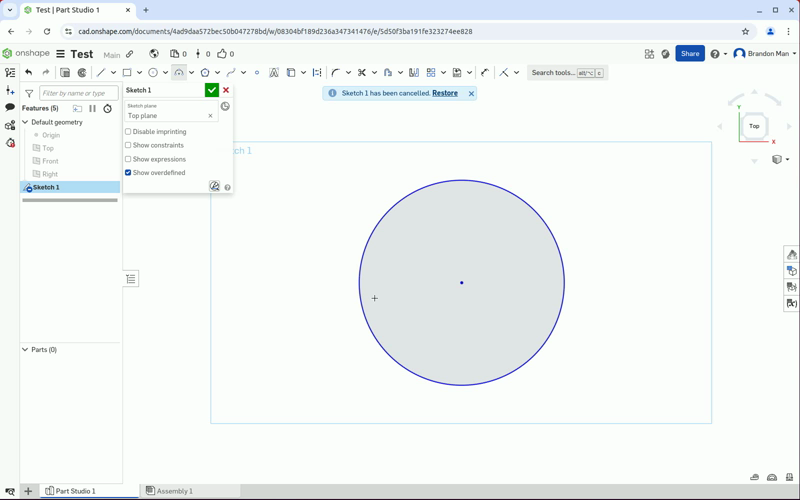
click(374, 297)
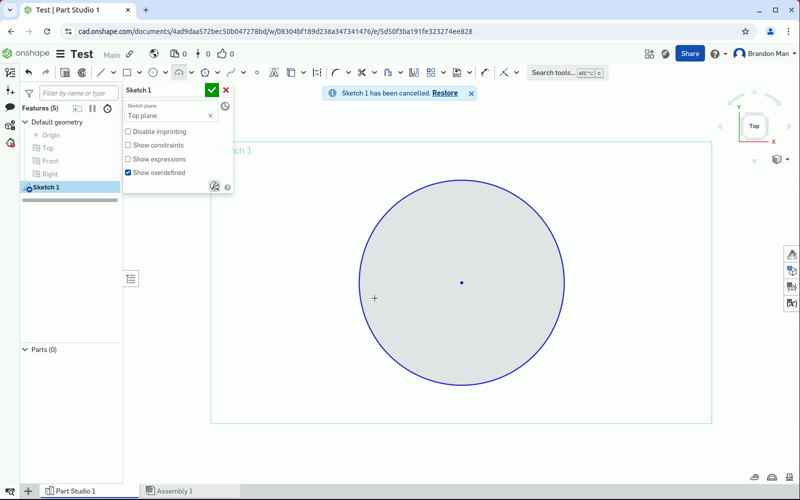
key_up(shift)
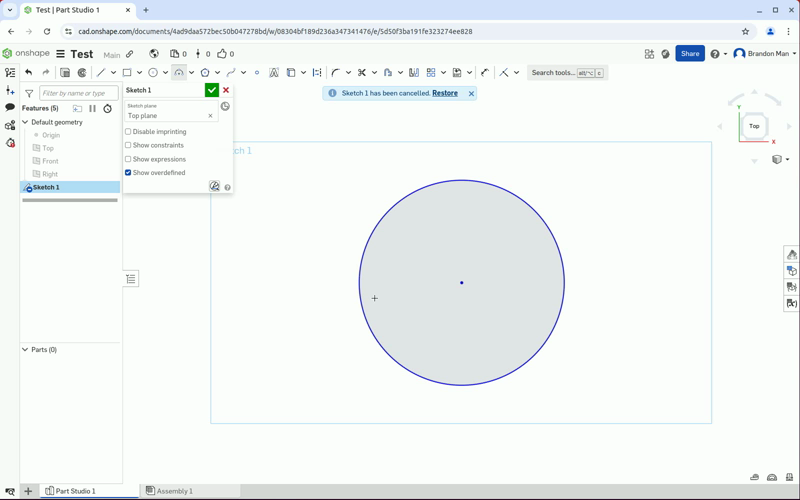
key_down(shift)
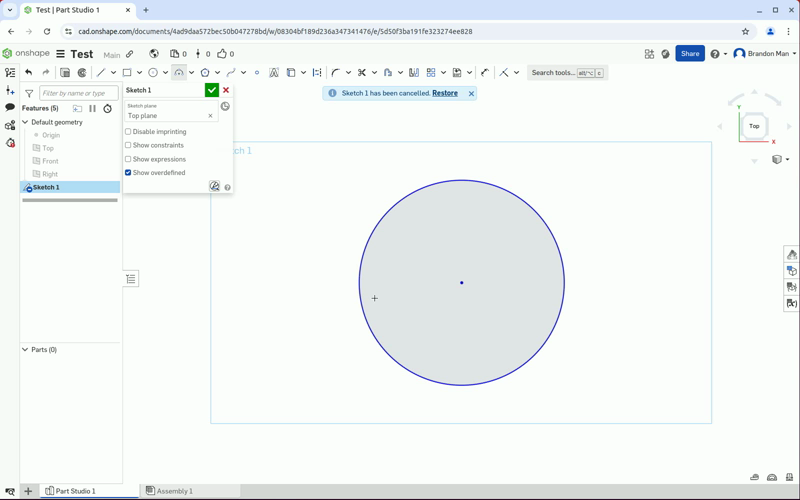
mouse_move(546, 297)
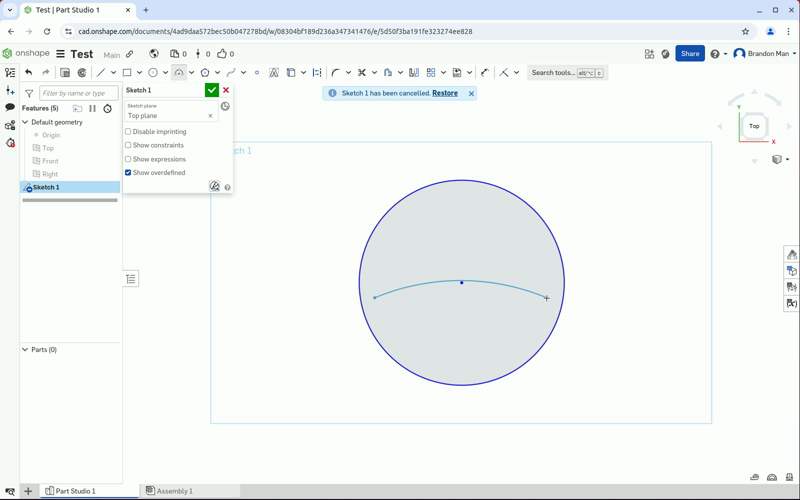
click(546, 297)
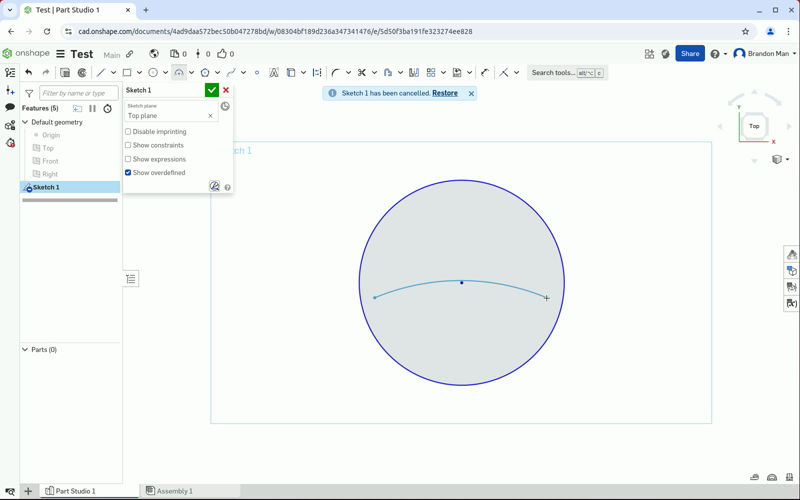
mouse_move(460, 369)
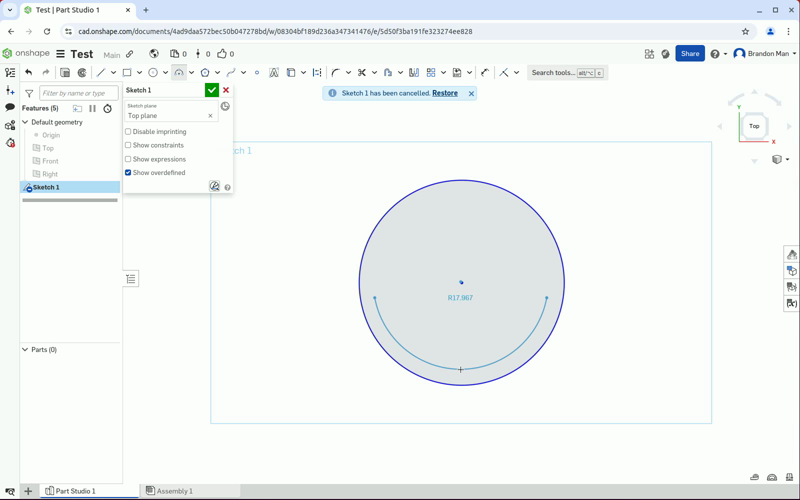
click(460, 369)
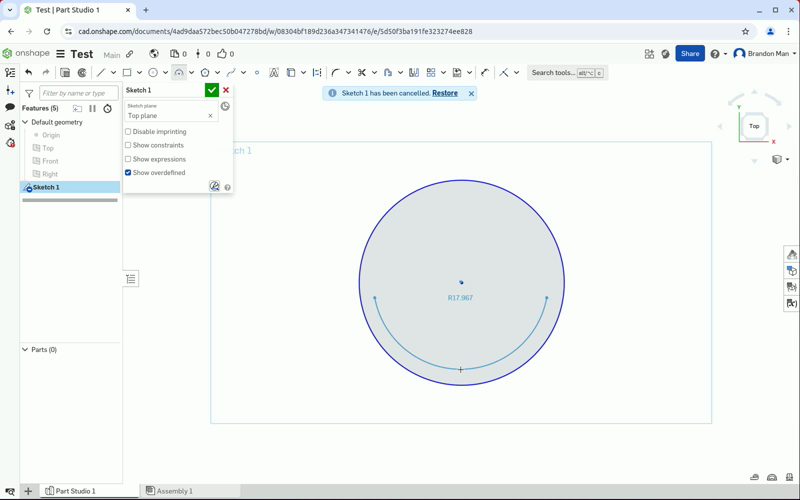
key_up(shift)
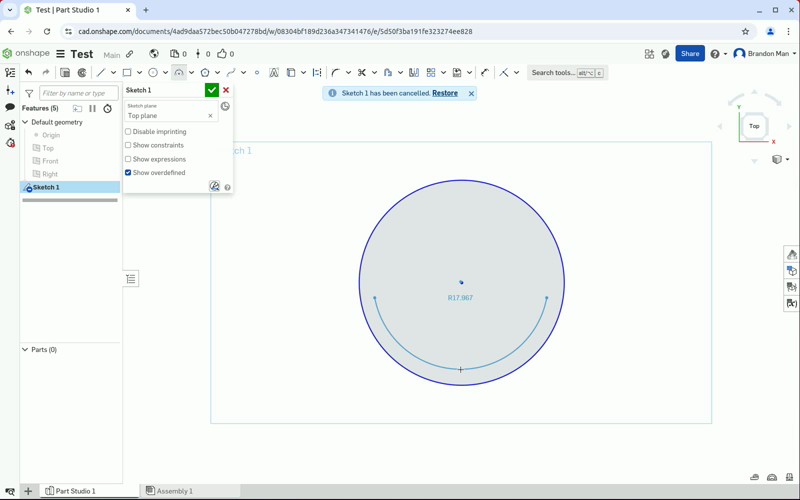
key(esc)
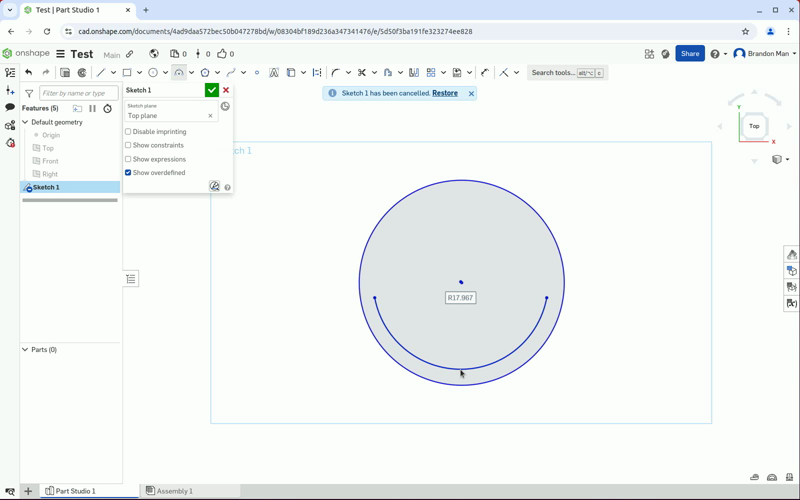
key(l)
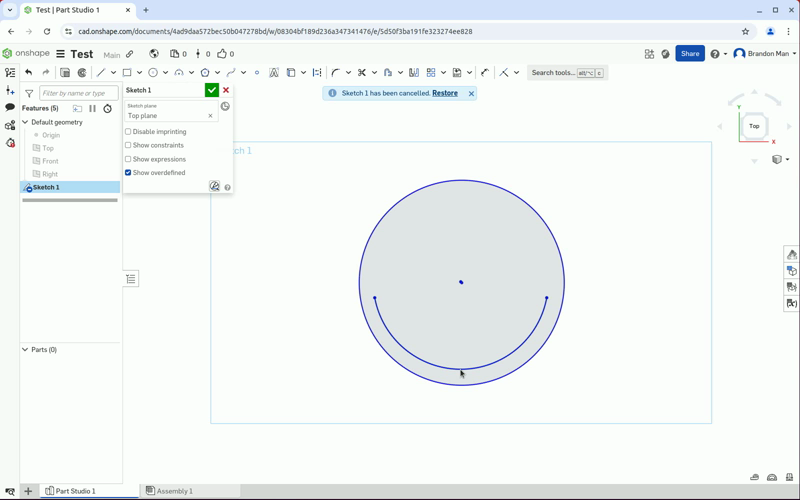
mouse_move(546, 297)
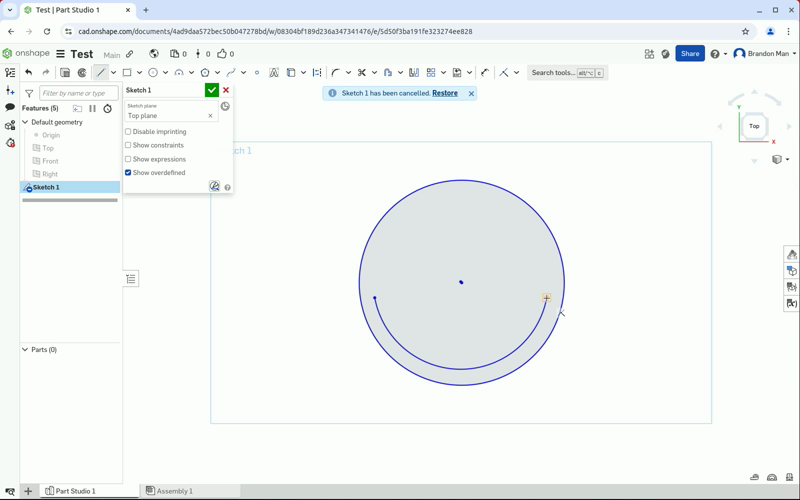
click(546, 297)
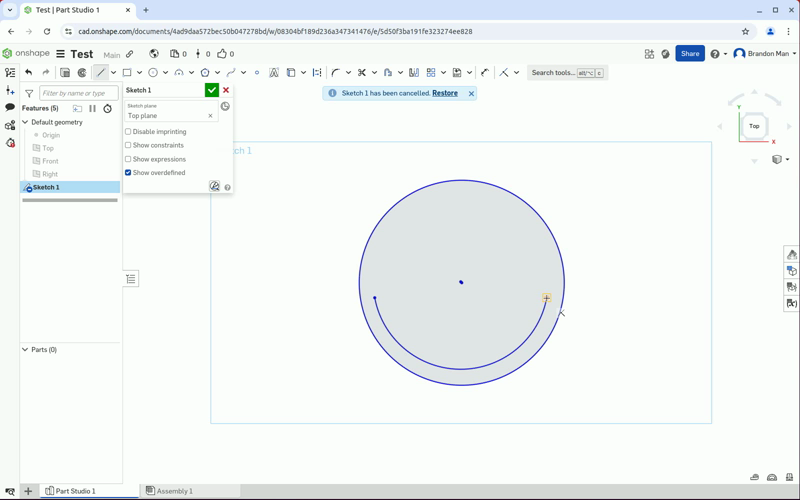
key_down(shift)
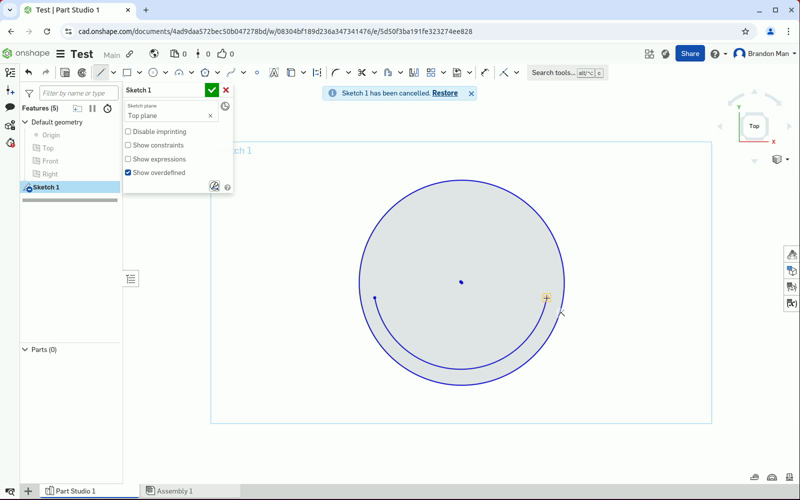
mouse_move(374, 297)
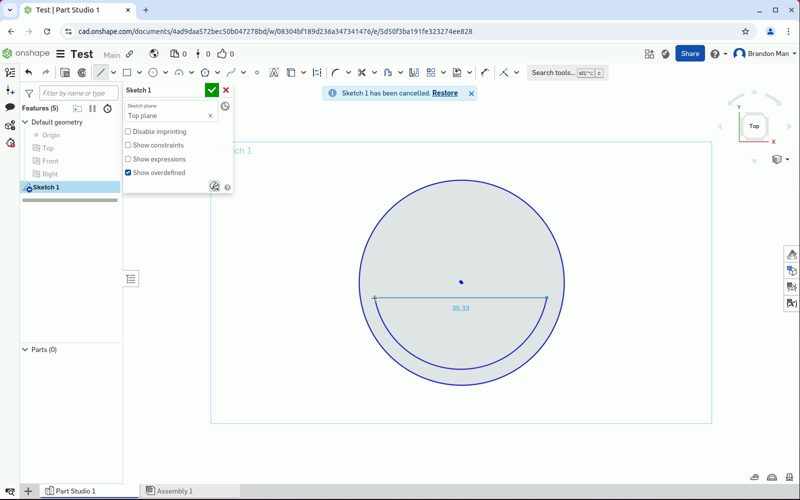
key_up(shift)
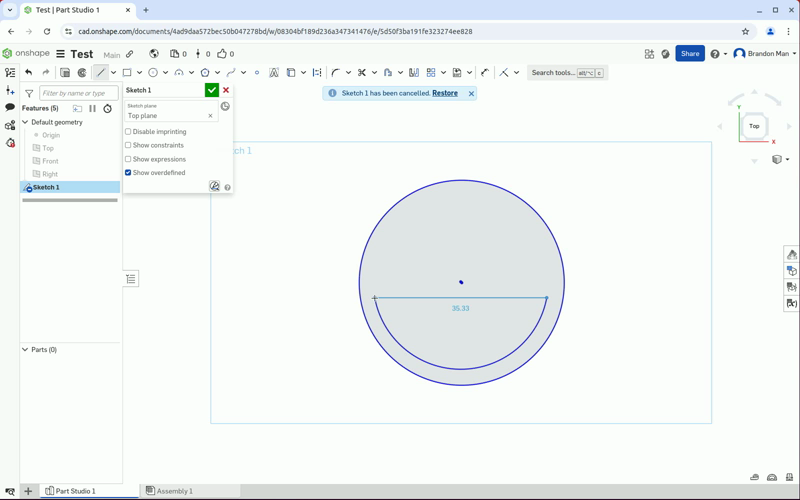
click(374, 297)
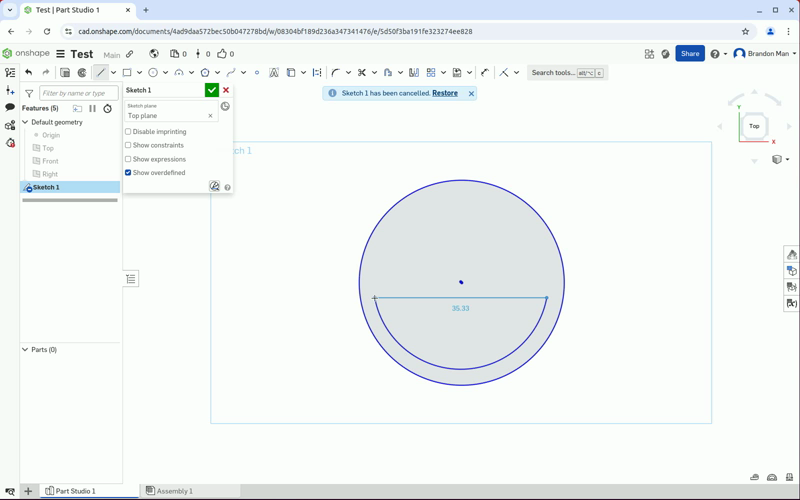
key(esc)
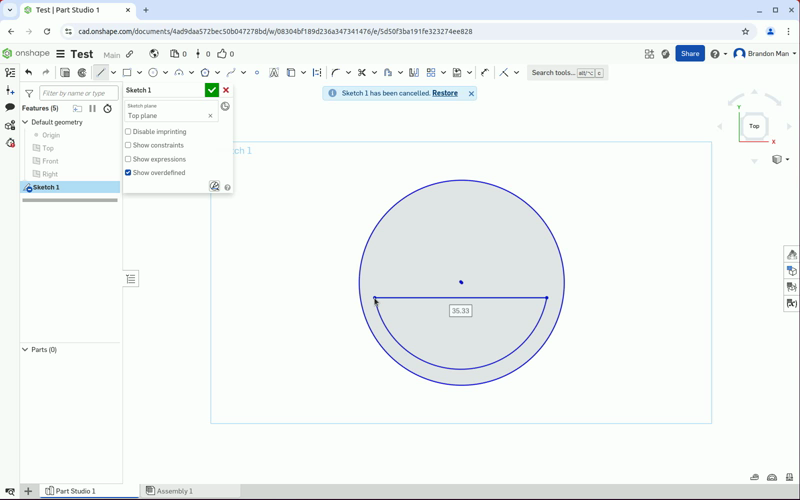
key(l)
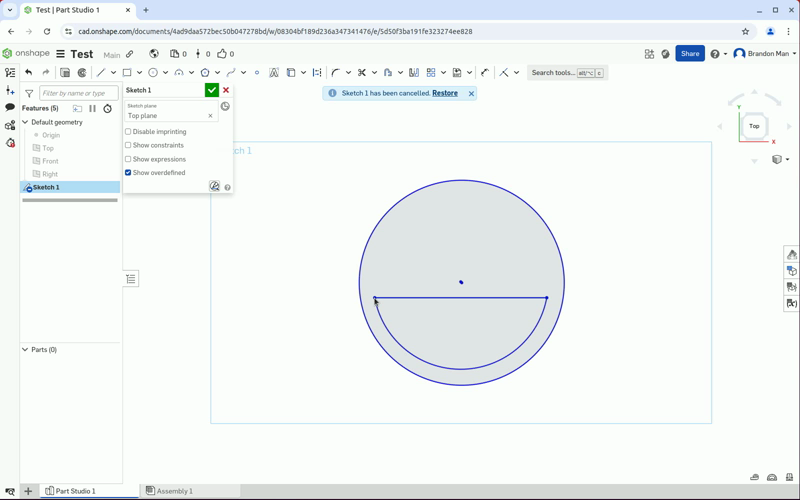
key_down(shift)
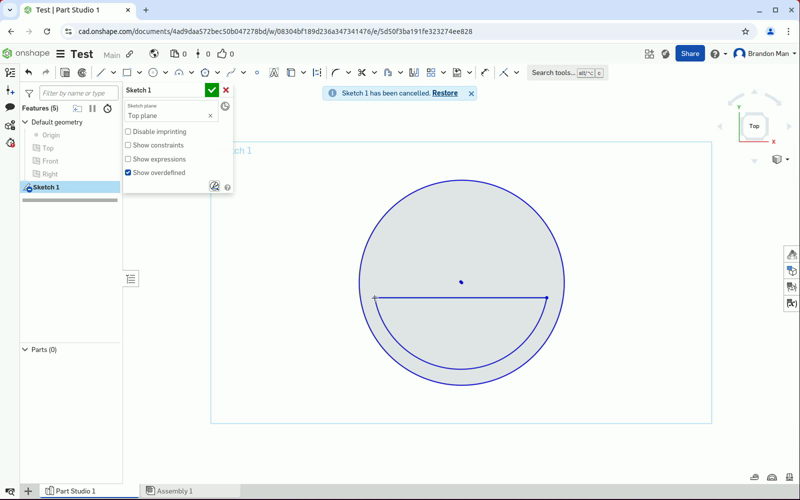
mouse_move(374, 285)
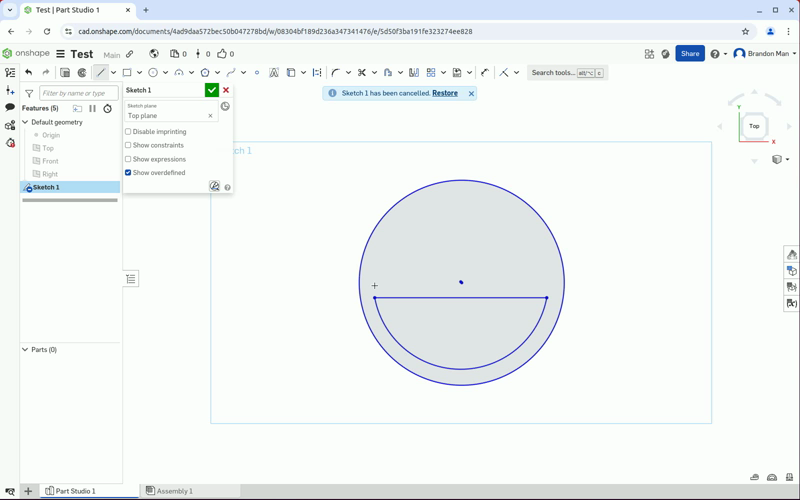
click(374, 285)
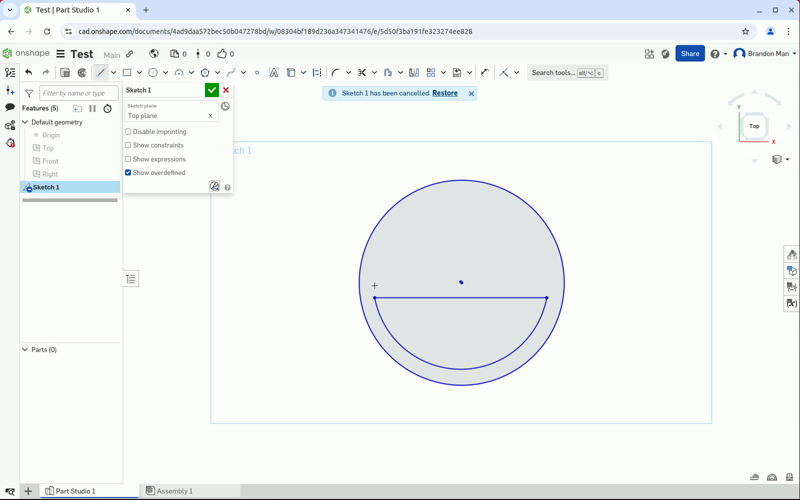
key_up(shift)
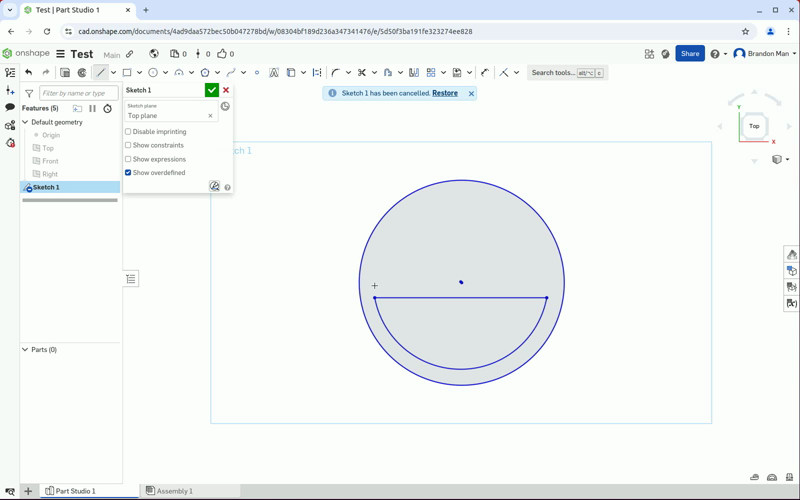
key_down(shift)
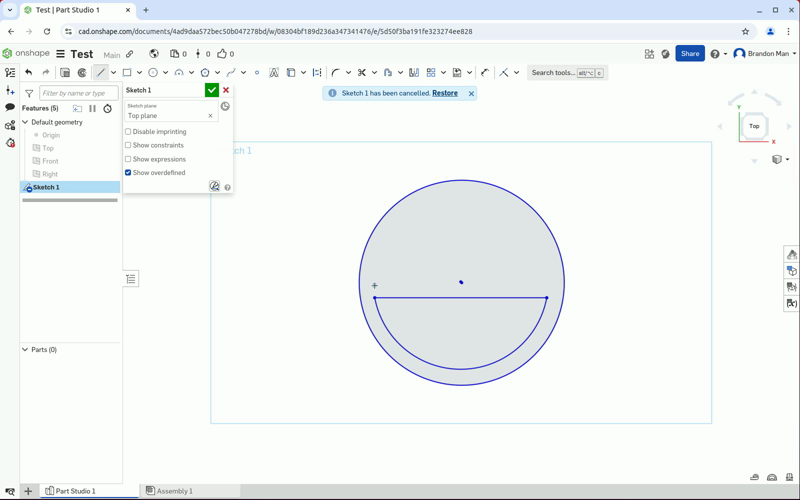
mouse_move(546, 285)
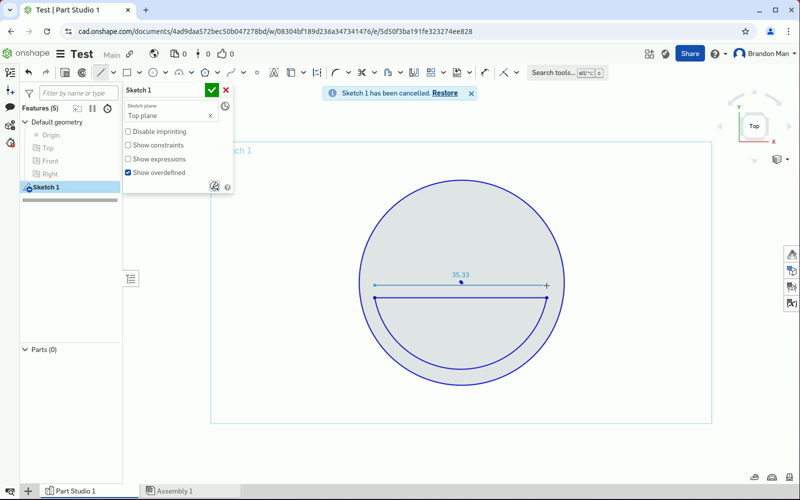
click(546, 285)
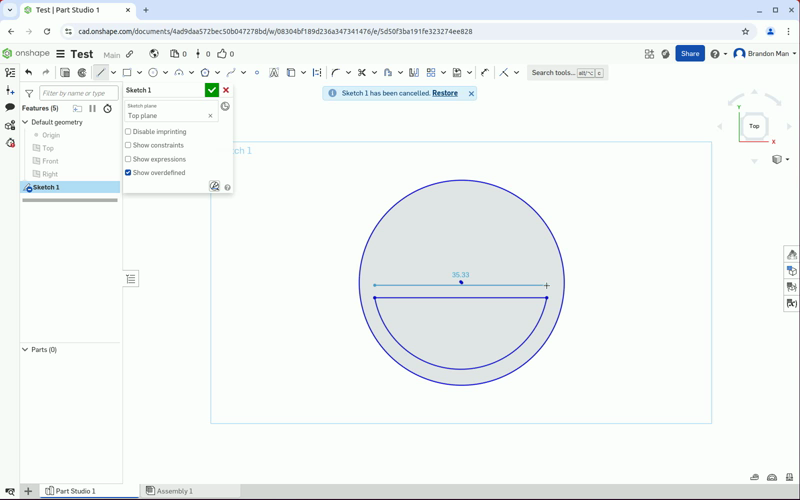
key_up(shift)
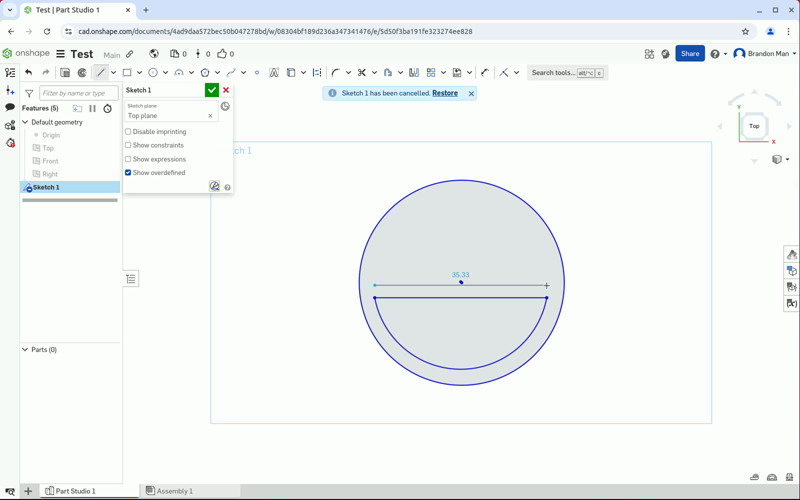
key_down(shift)
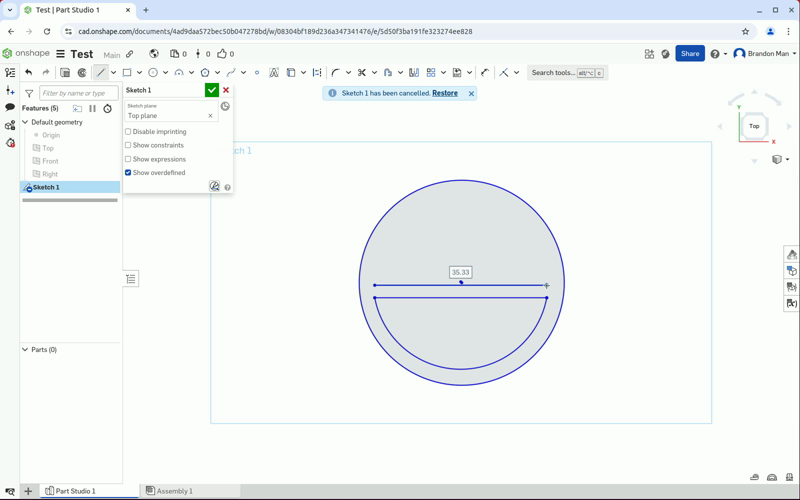
mouse_move(576, 285)
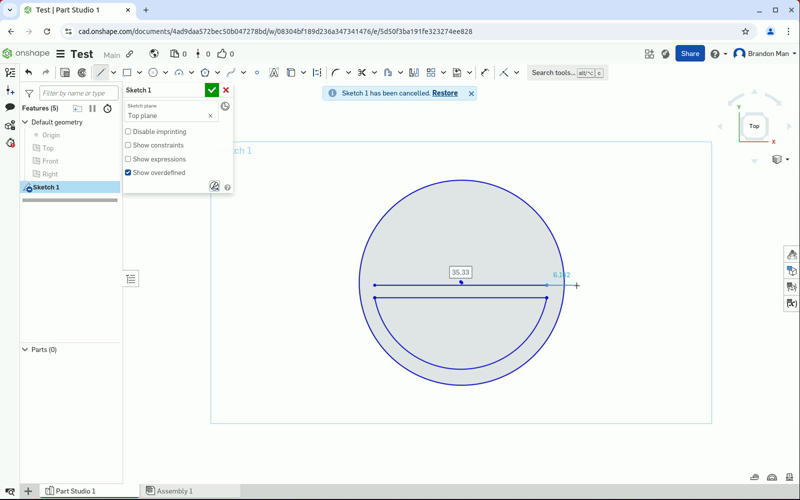
mouse_move(546, 280)
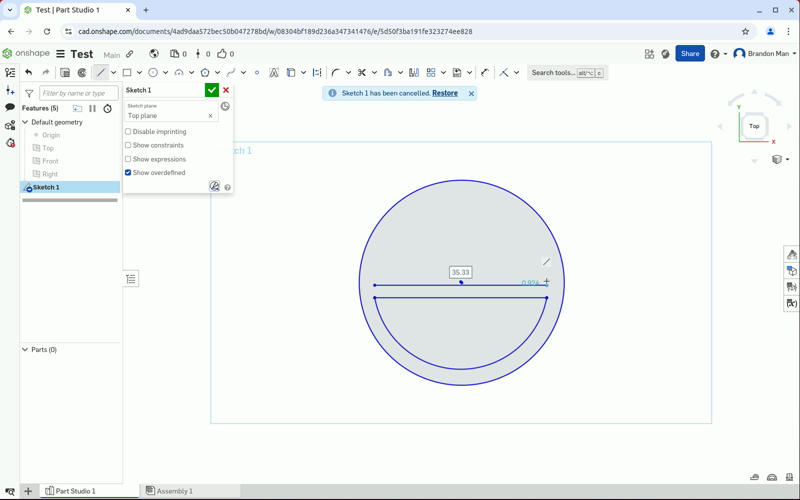
scroll(6)
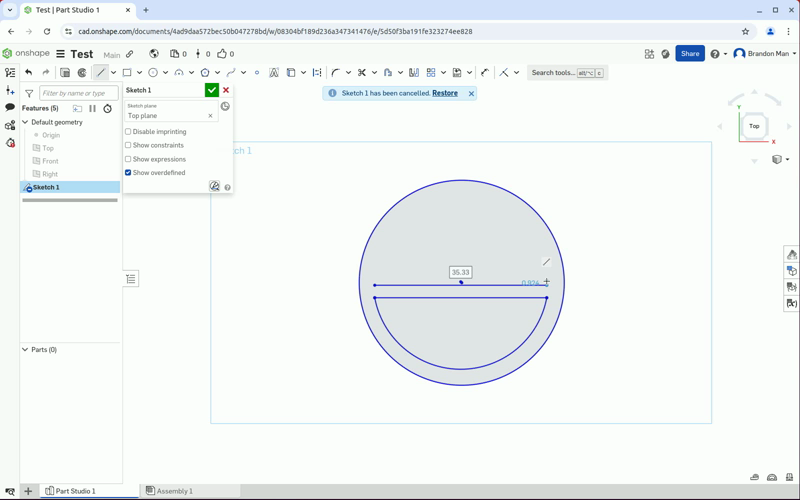
scroll(6)
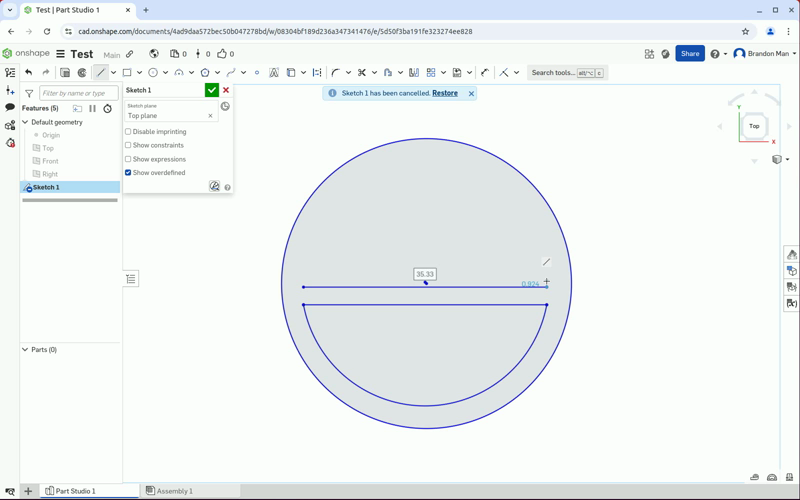
scroll(6)
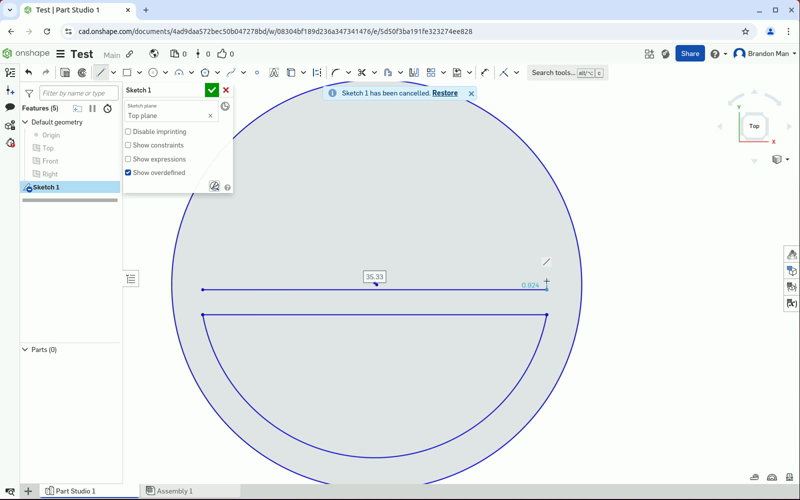
scroll(6)
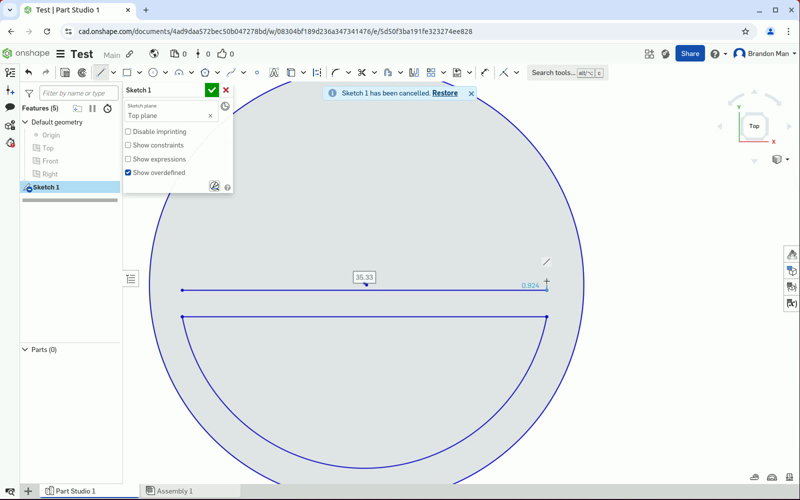
scroll(6)
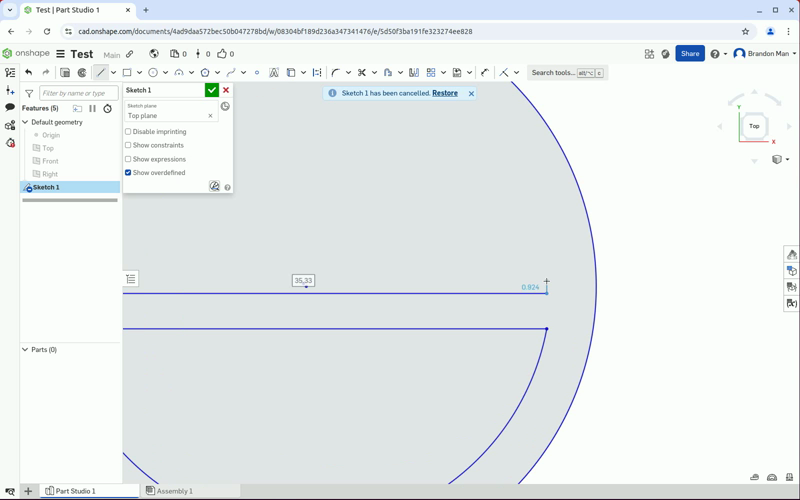
scroll(6)
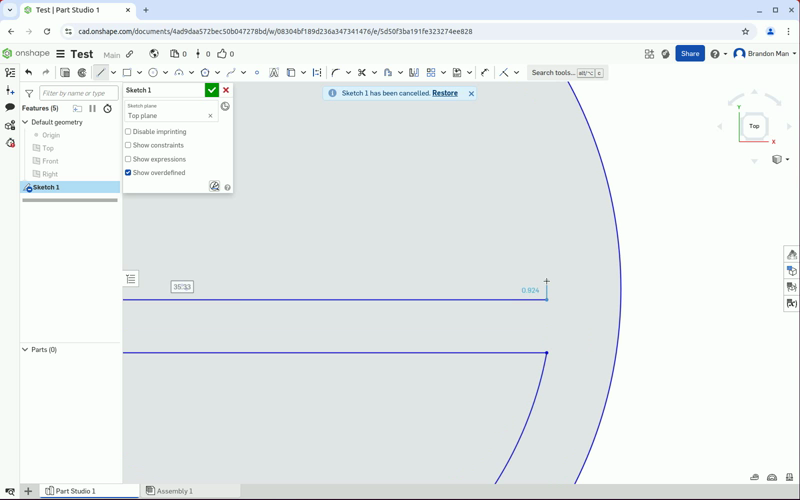
scroll(6)
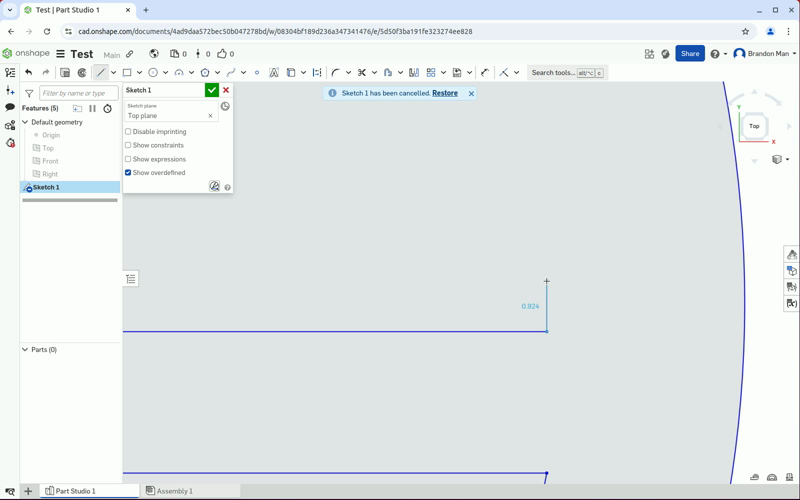
click(546, 280)
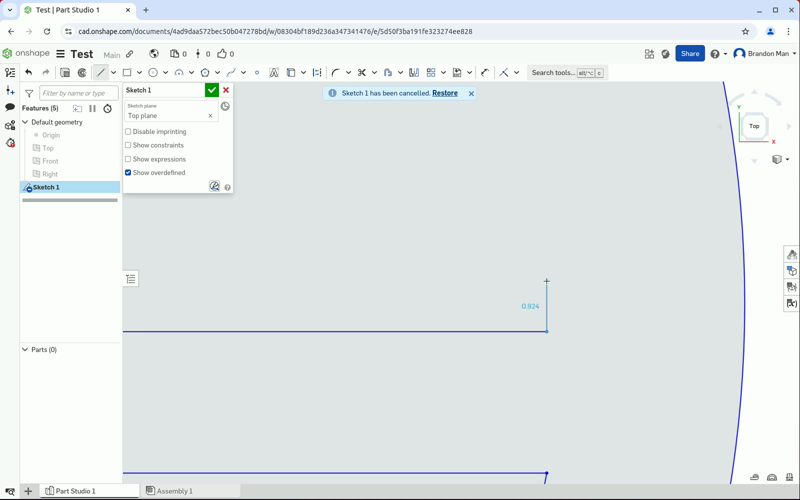
scroll(-6)
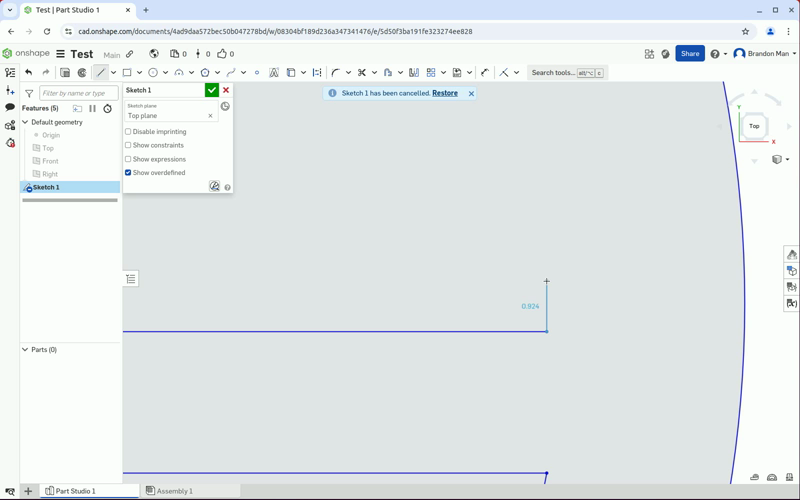
scroll(-6)
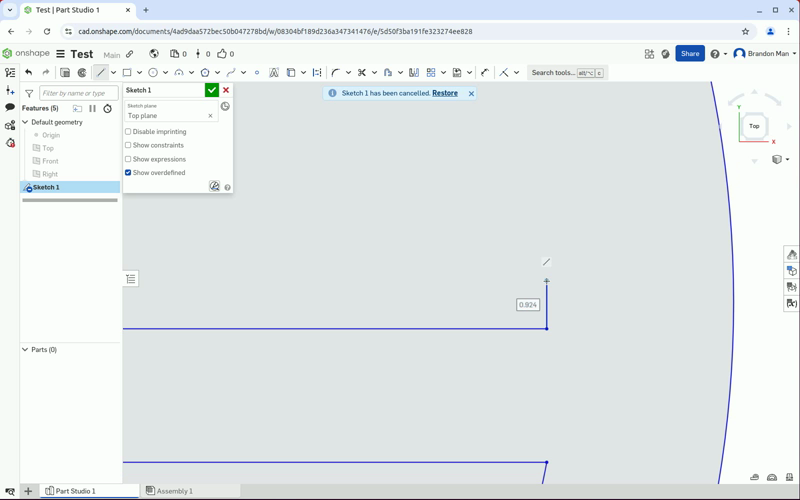
scroll(-6)
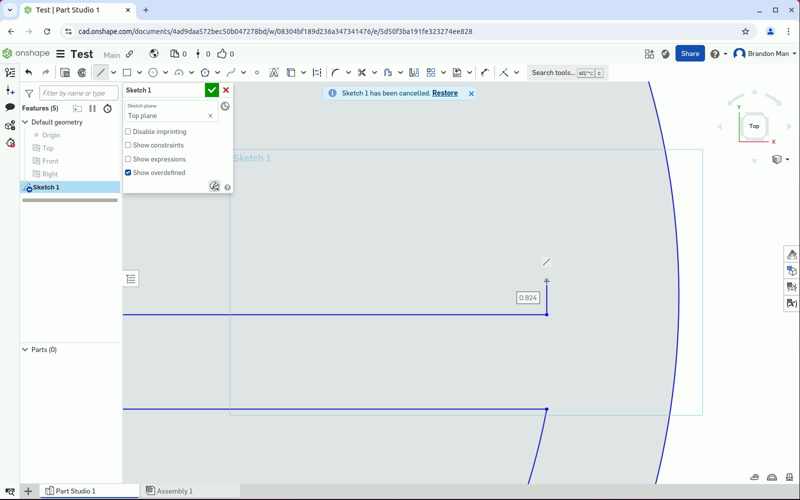
scroll(-6)
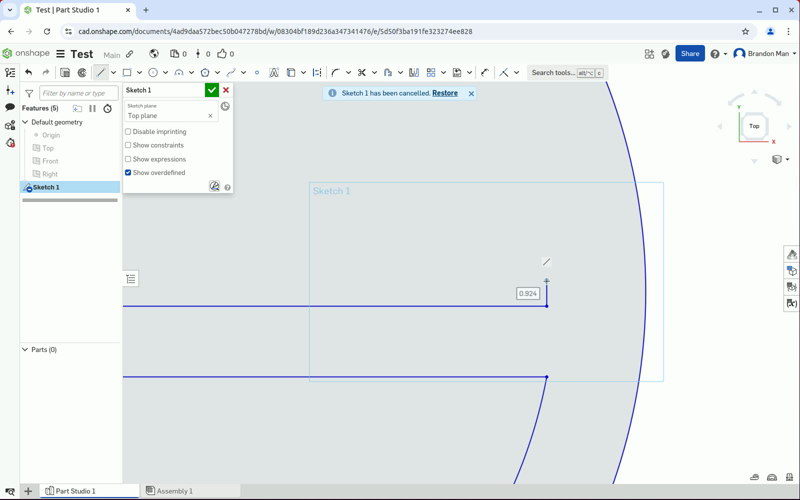
scroll(-6)
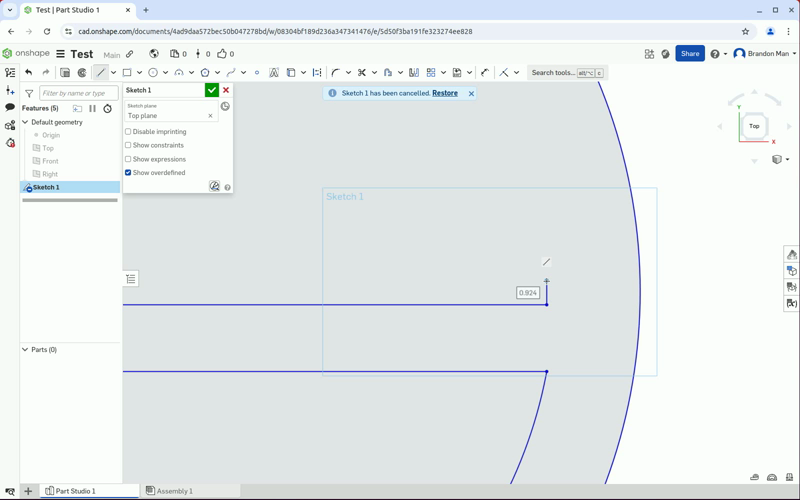
scroll(-6)
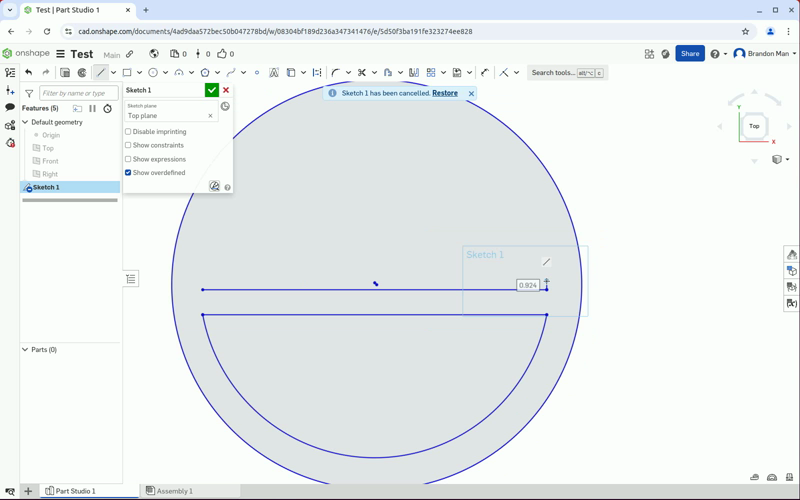
scroll(-6)
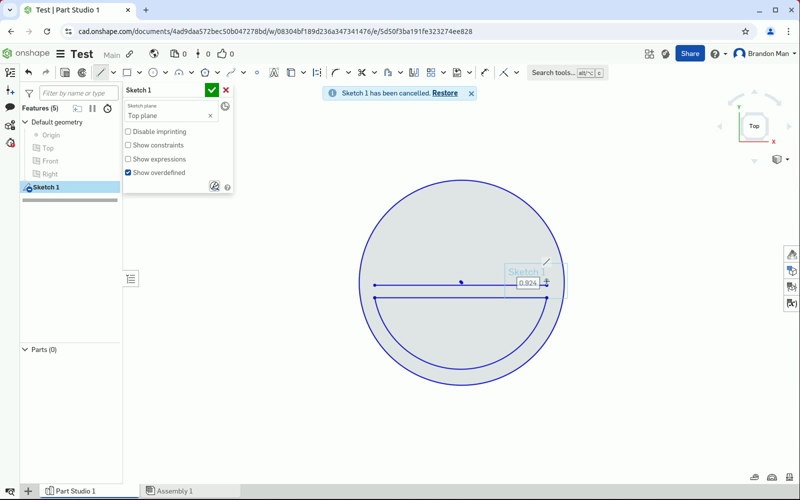
key_up(shift)
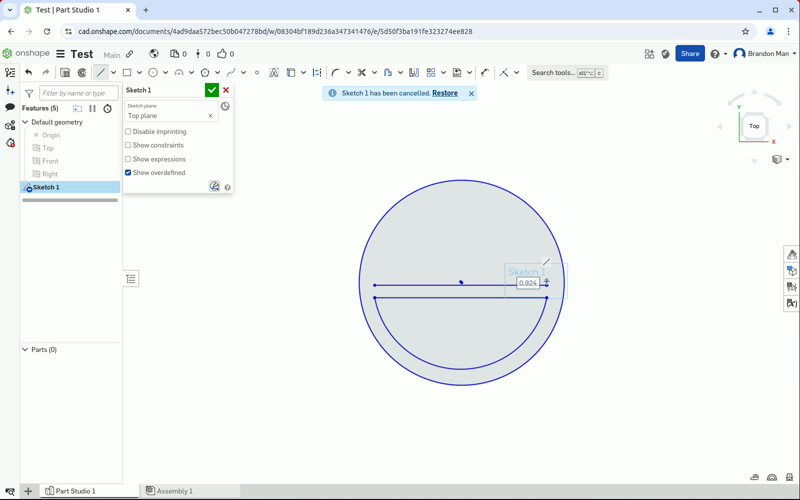
key_down(shift)
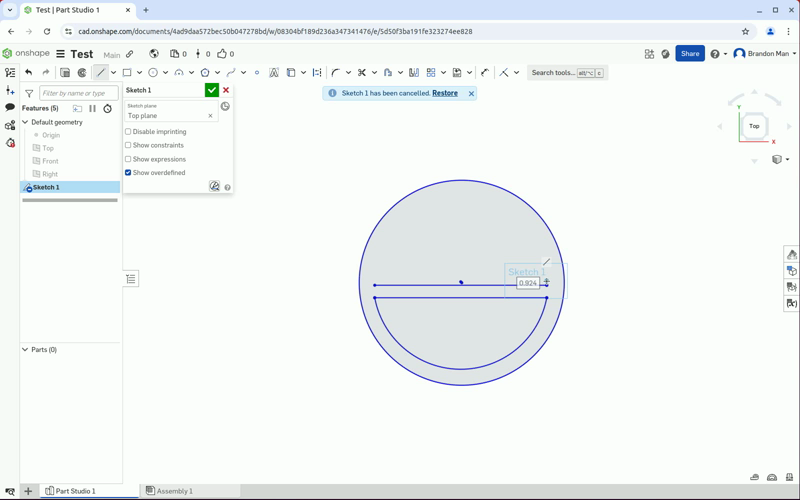
mouse_move(374, 280)
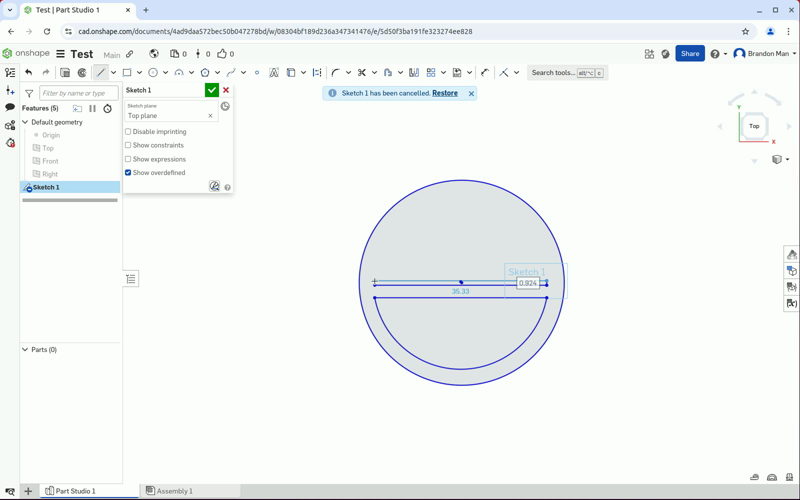
scroll(6)
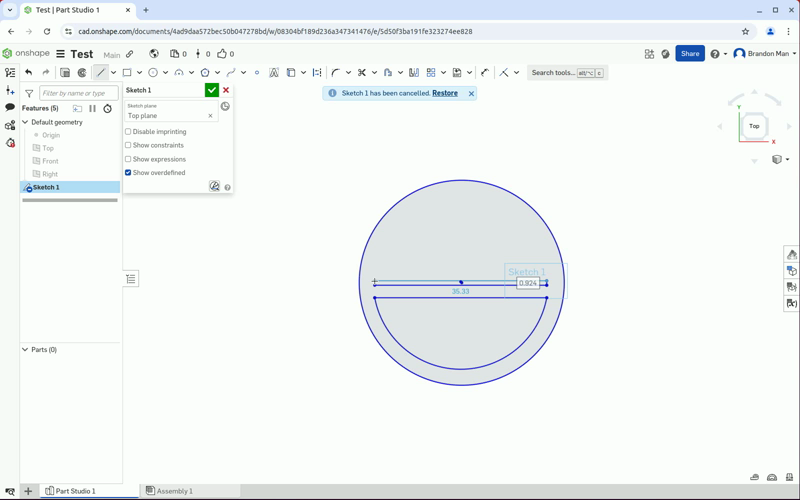
scroll(6)
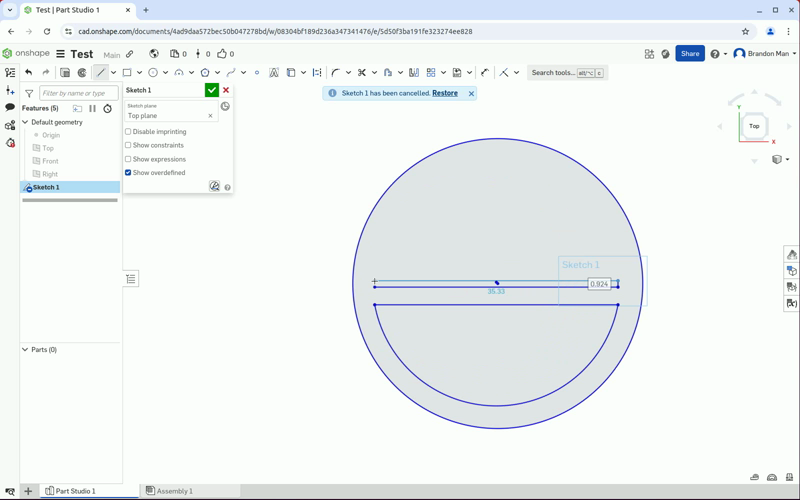
scroll(6)
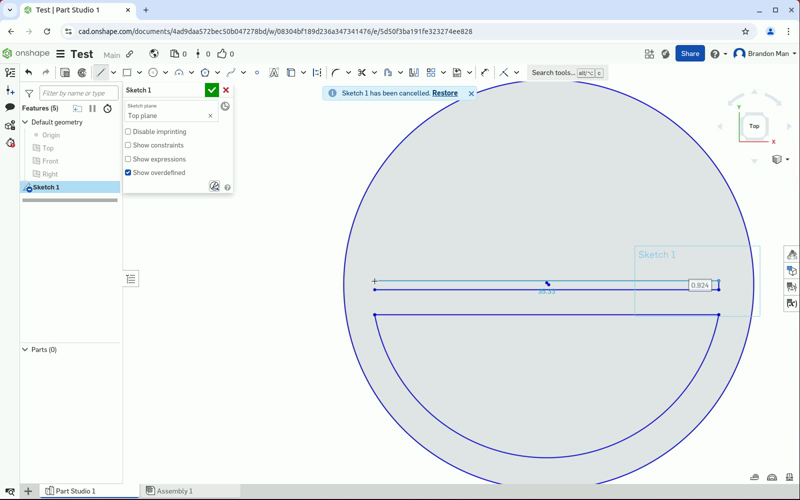
scroll(6)
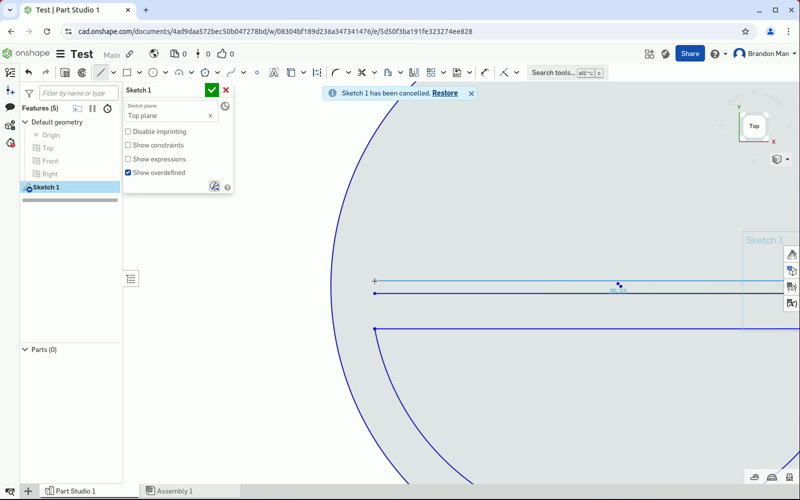
scroll(6)
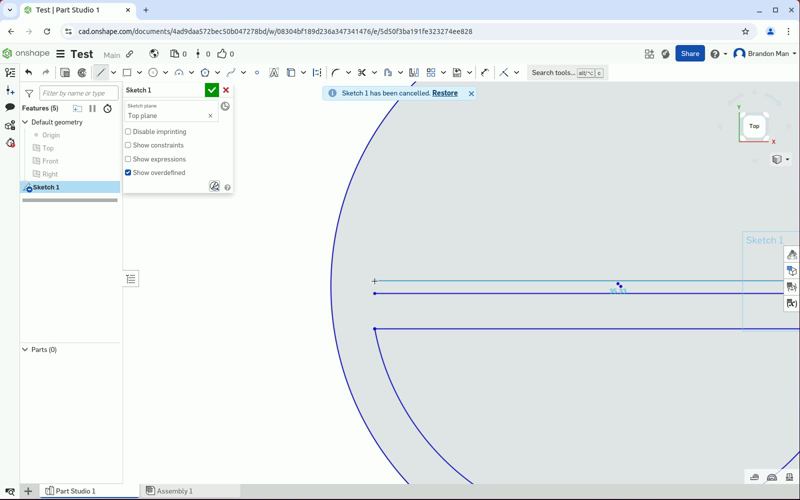
scroll(6)
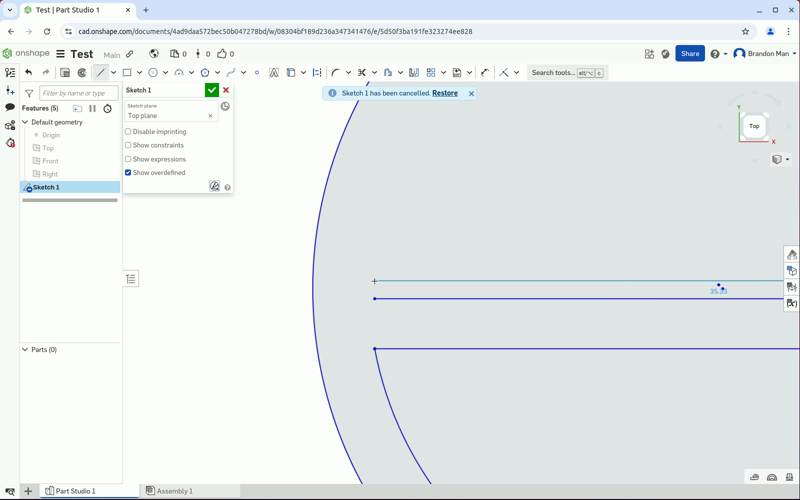
scroll(6)
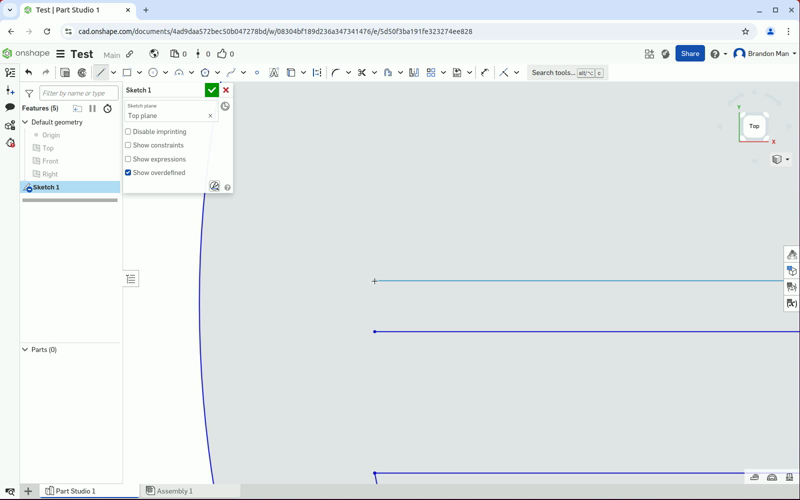
click(374, 280)
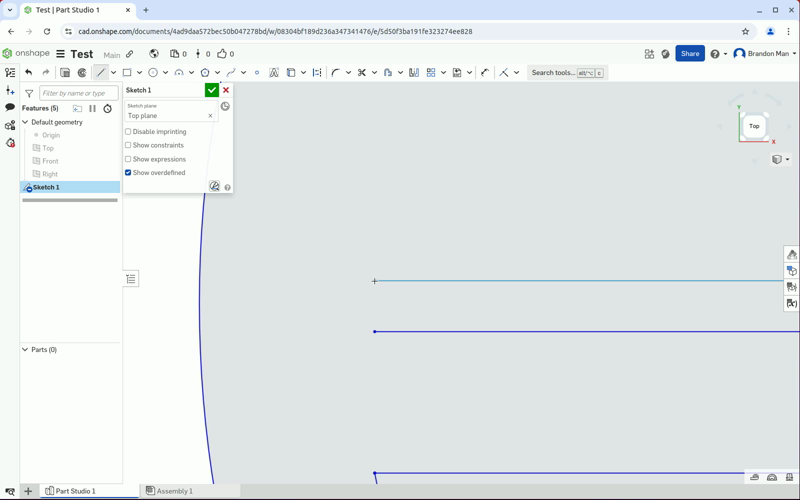
scroll(-6)
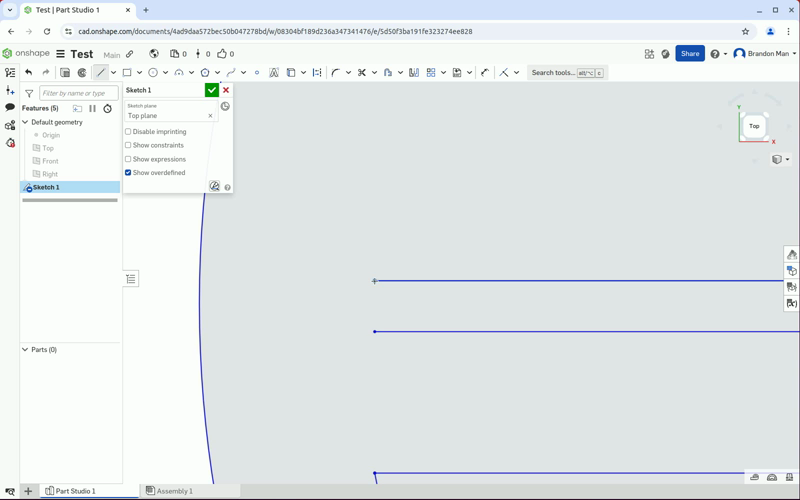
scroll(-6)
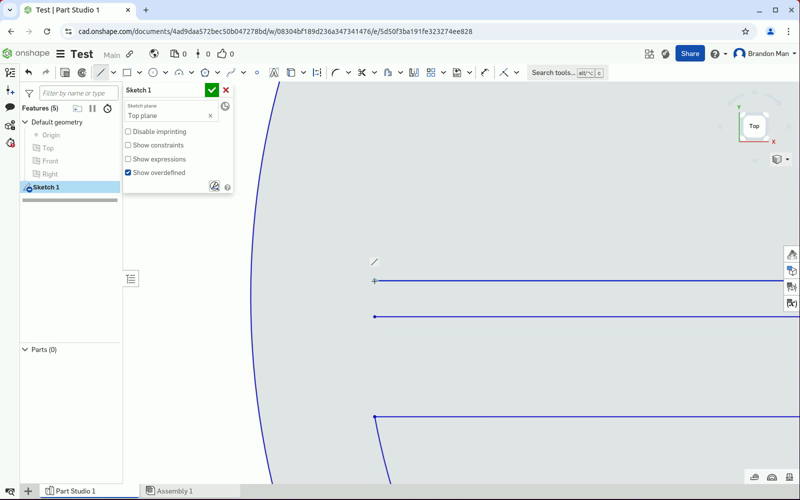
scroll(-6)
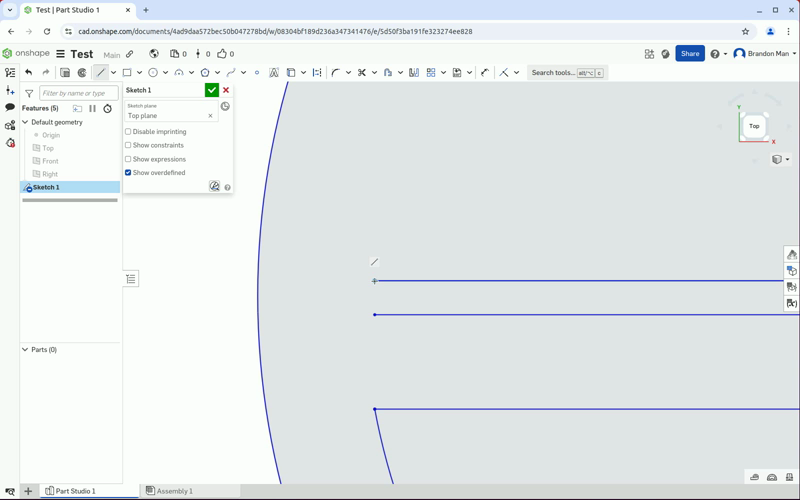
scroll(-6)
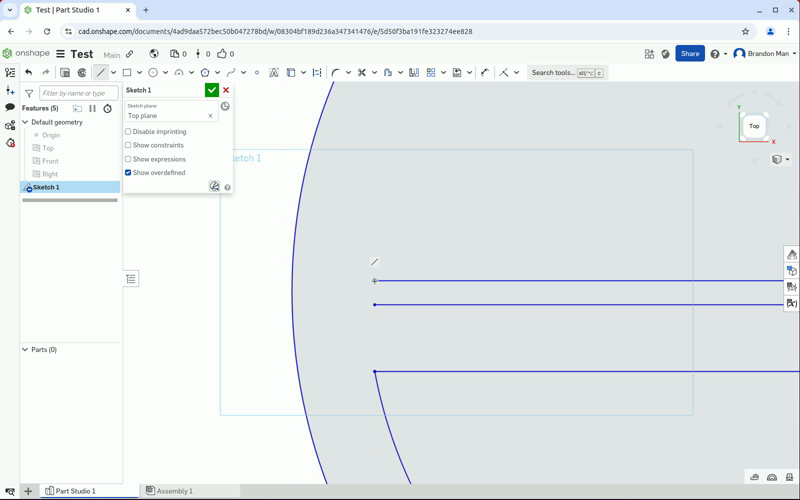
scroll(-6)
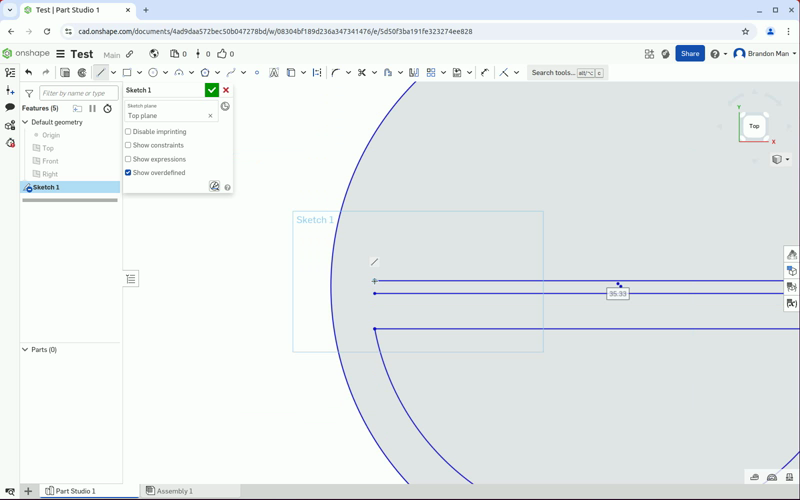
scroll(-6)
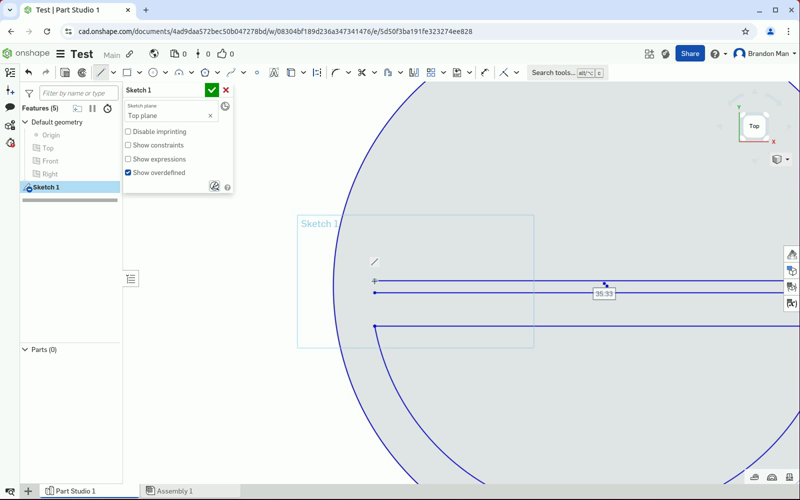
scroll(-6)
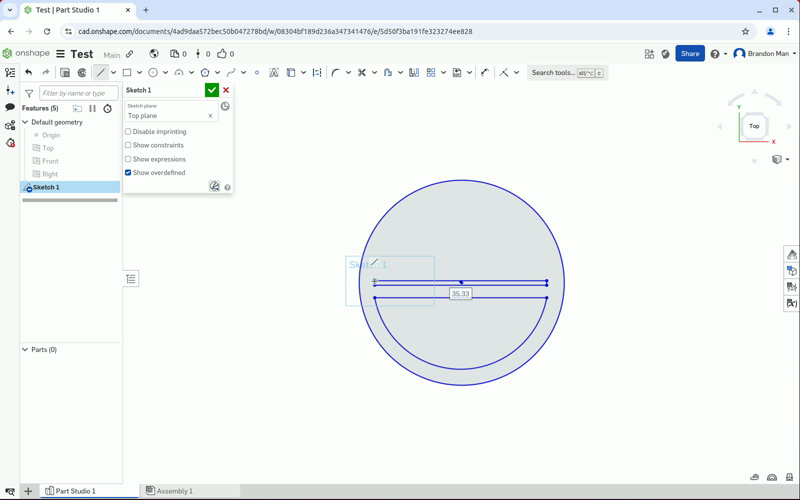
key_up(shift)
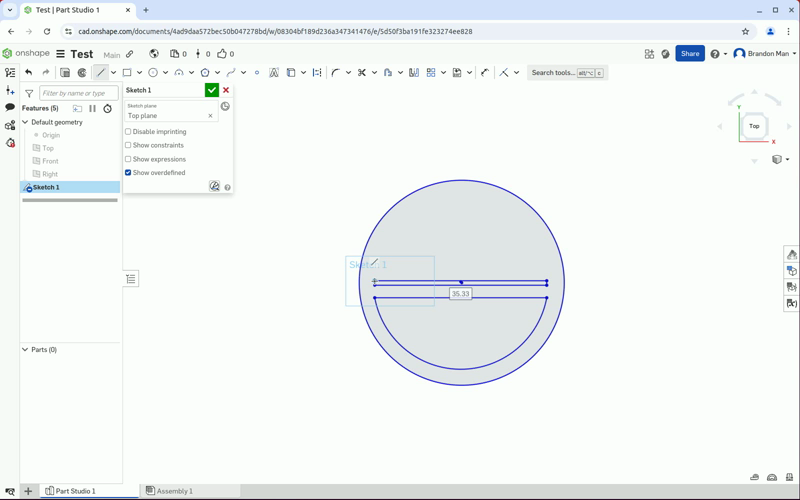
mouse_move(404, 280)
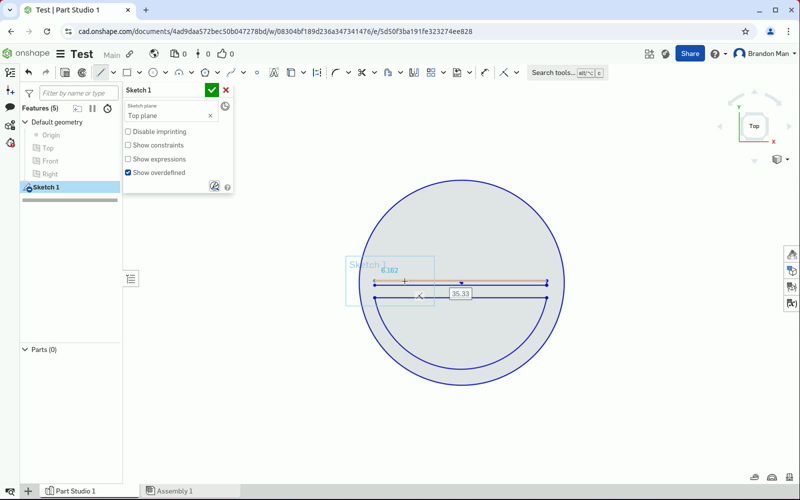
key_down(shift)
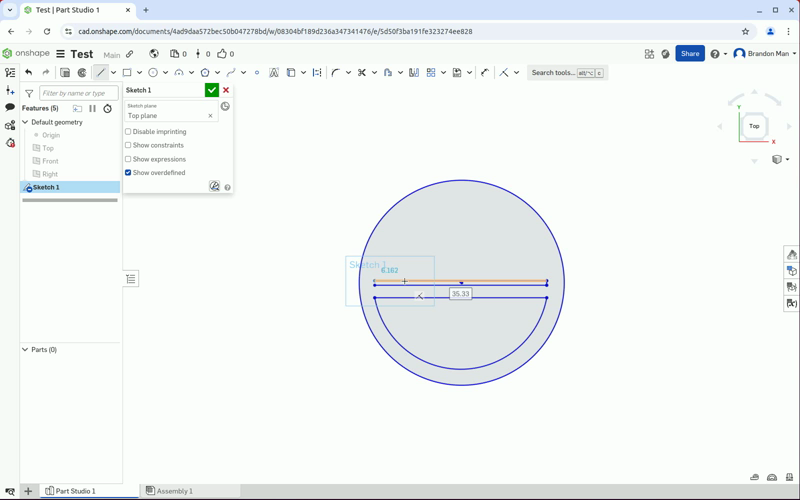
mouse_move(374, 285)
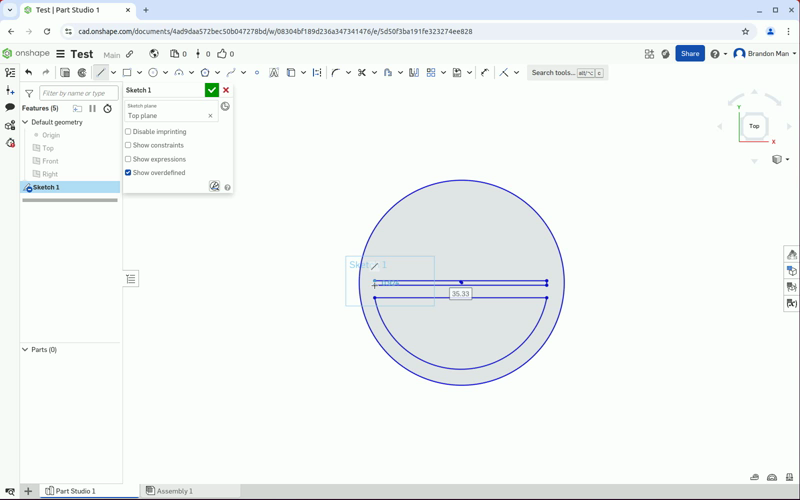
scroll(6)
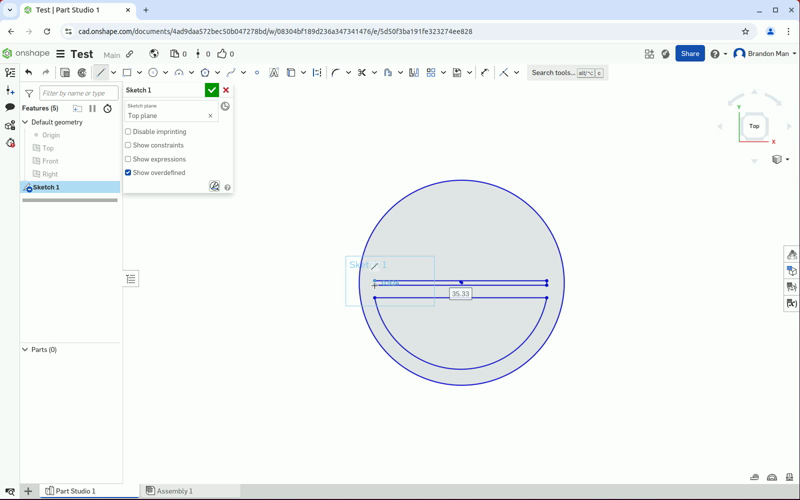
scroll(6)
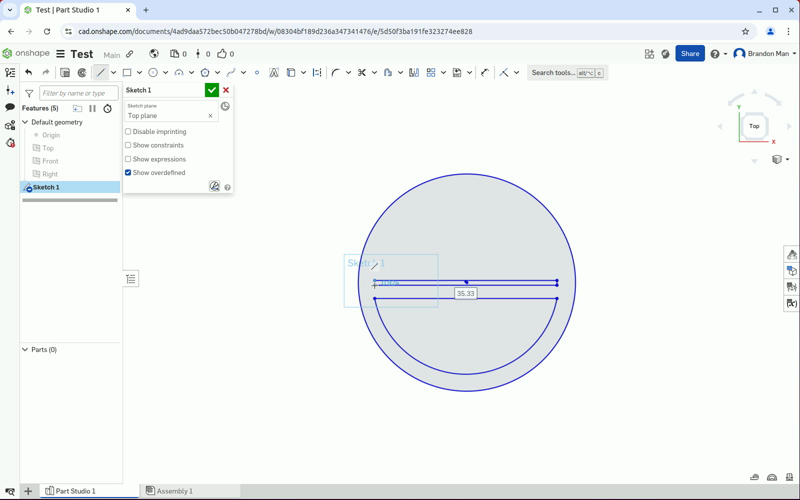
scroll(6)
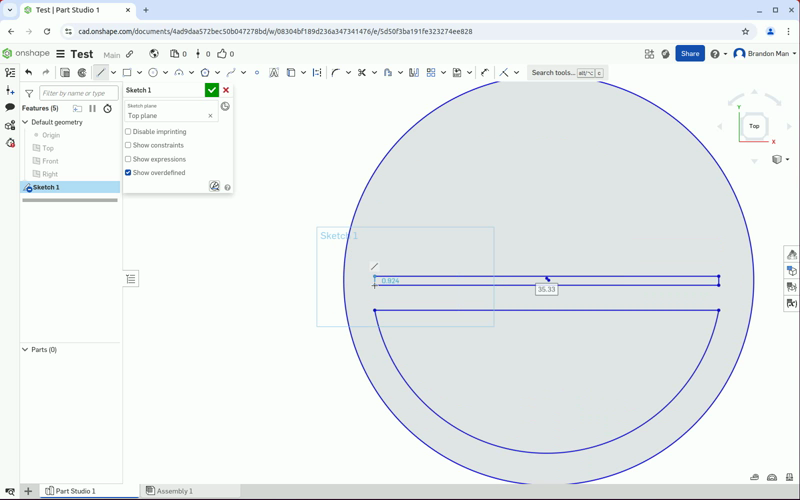
scroll(6)
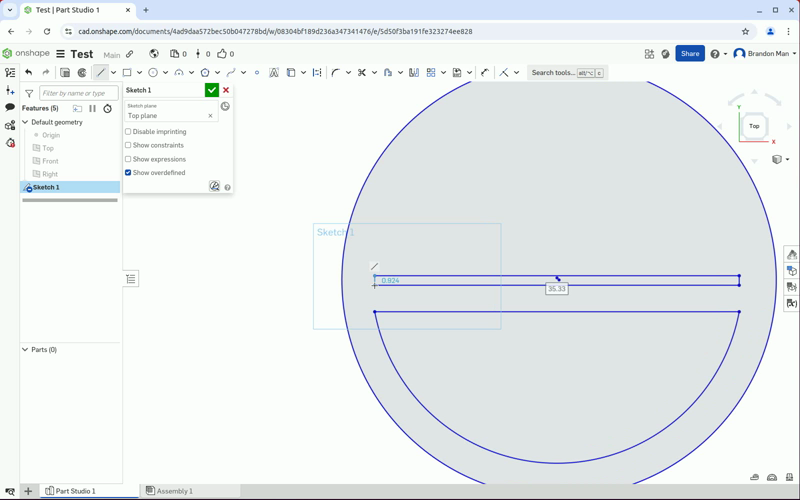
scroll(6)
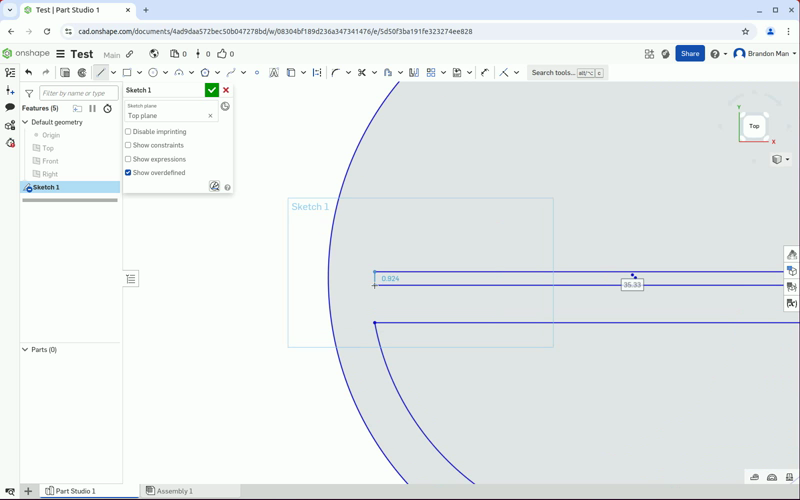
scroll(6)
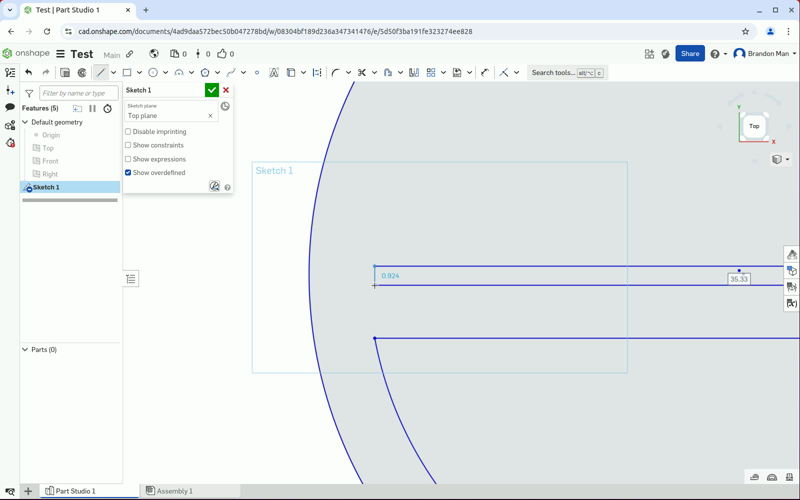
scroll(6)
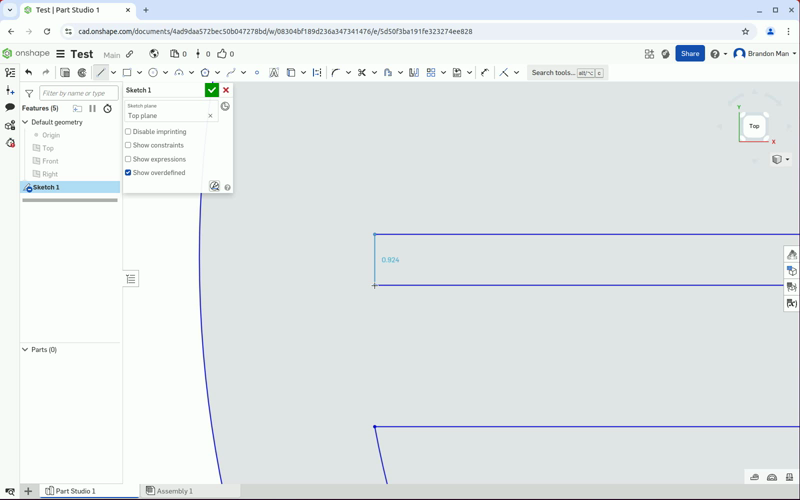
key_up(shift)
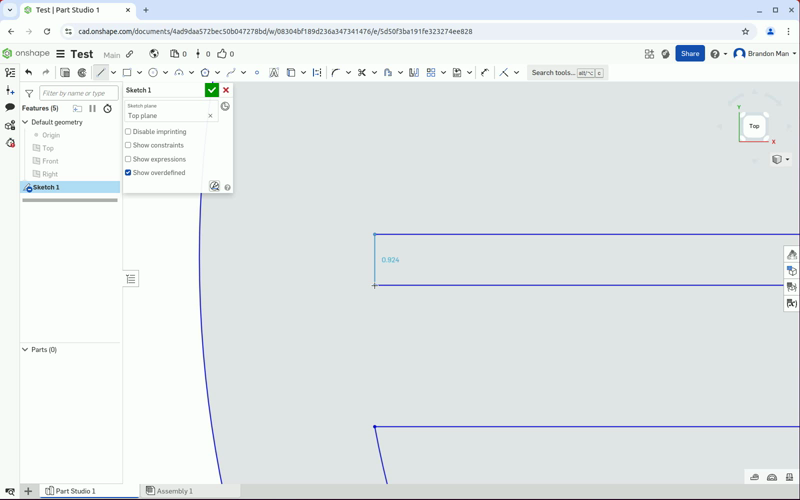
click(374, 285)
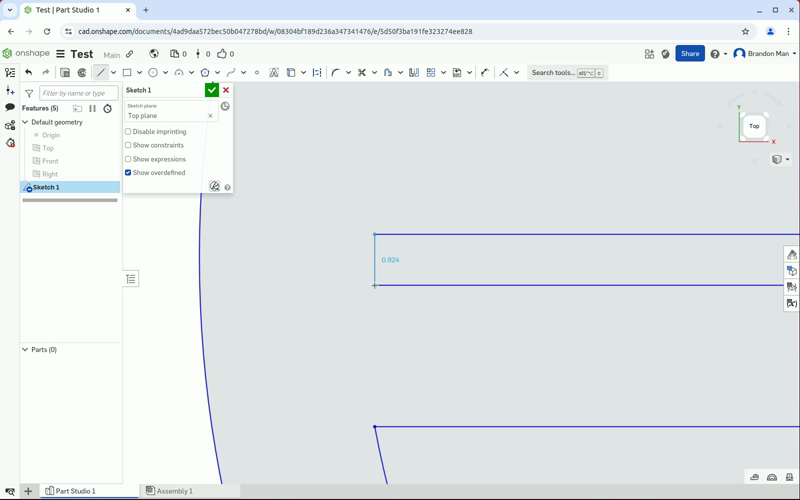
scroll(-6)
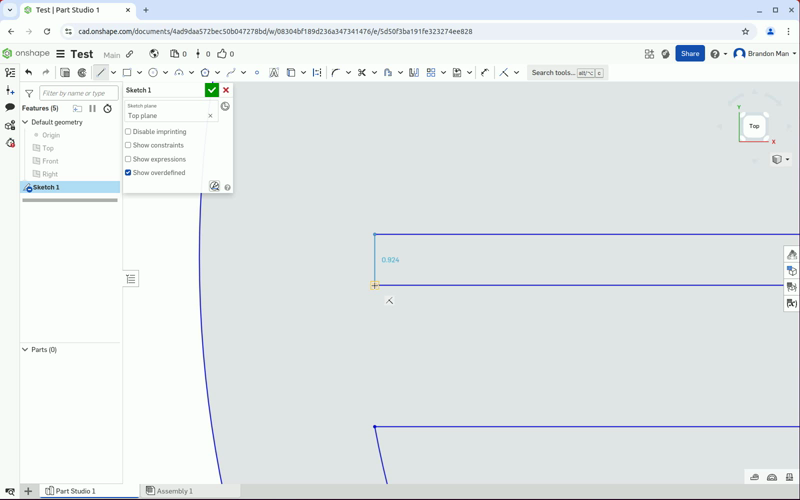
scroll(-6)
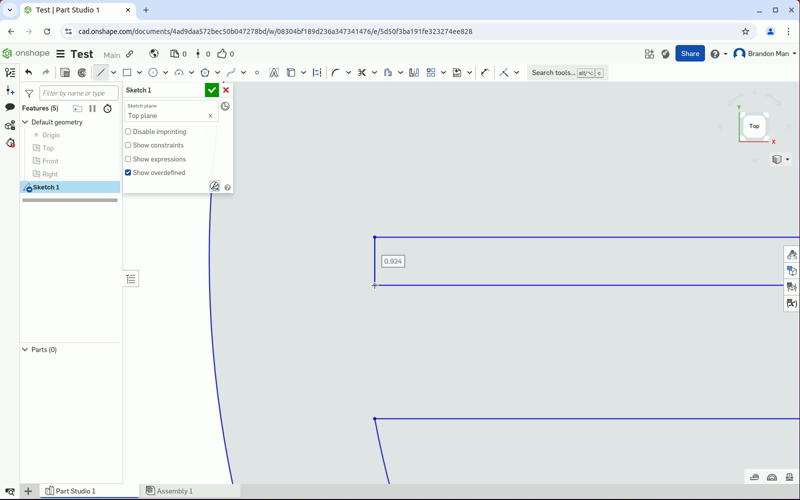
scroll(-6)
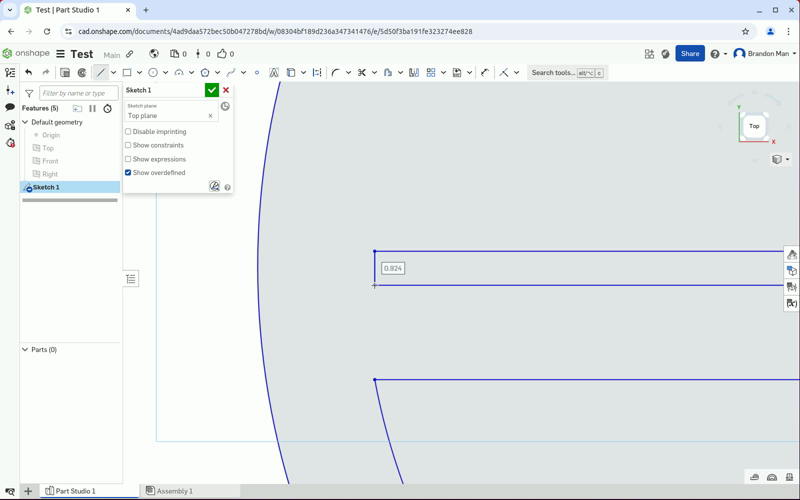
scroll(-6)
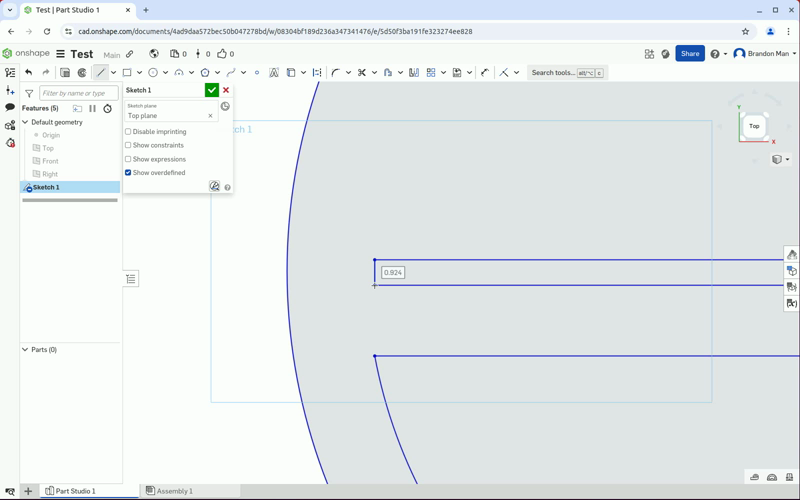
scroll(-6)
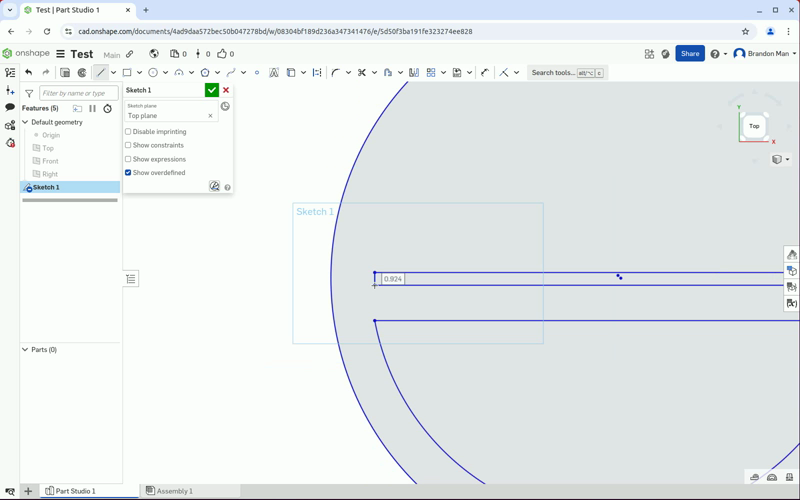
scroll(-6)
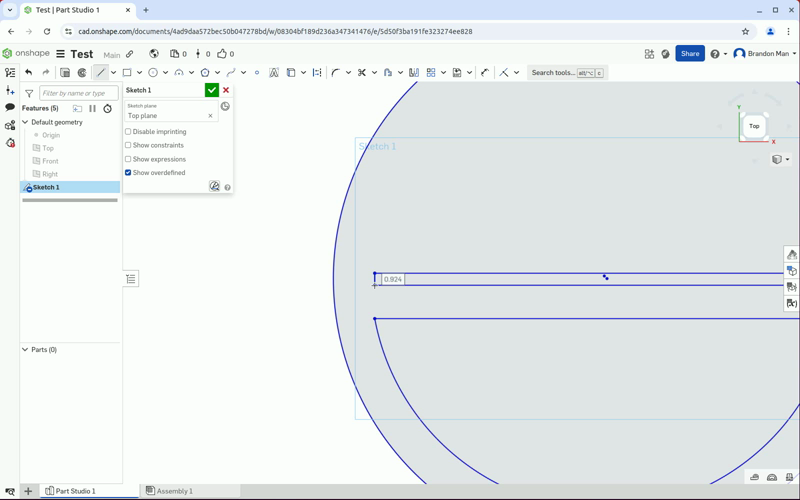
scroll(-6)
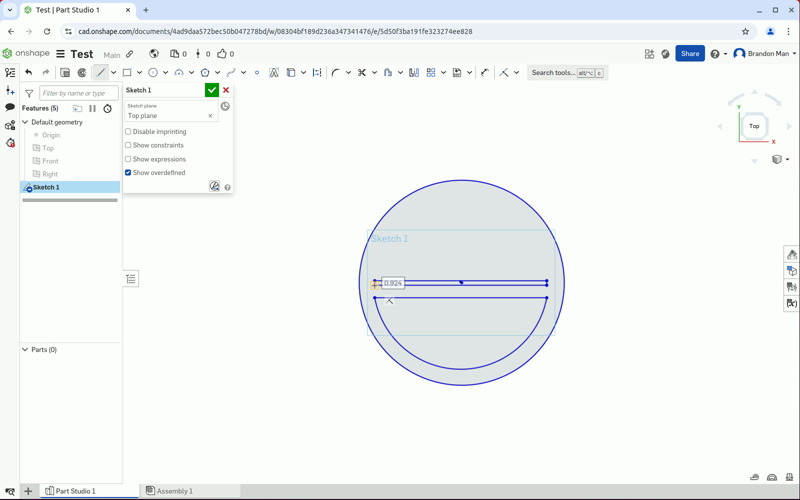
key(esc)
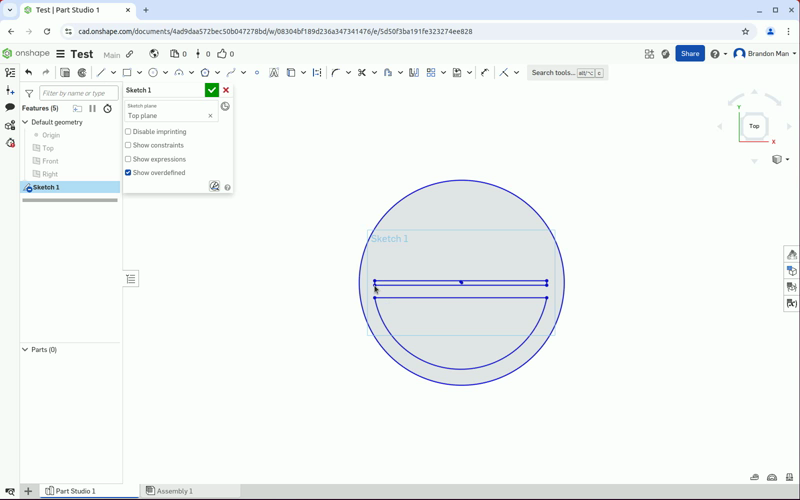
key(l)
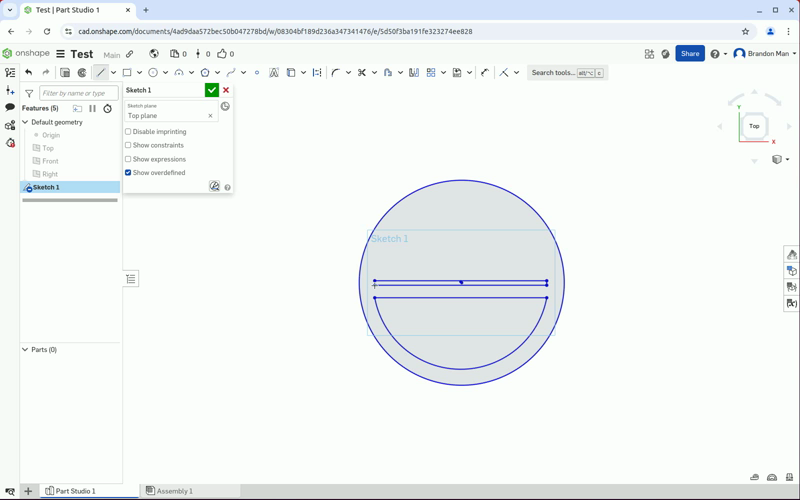
key_down(shift)
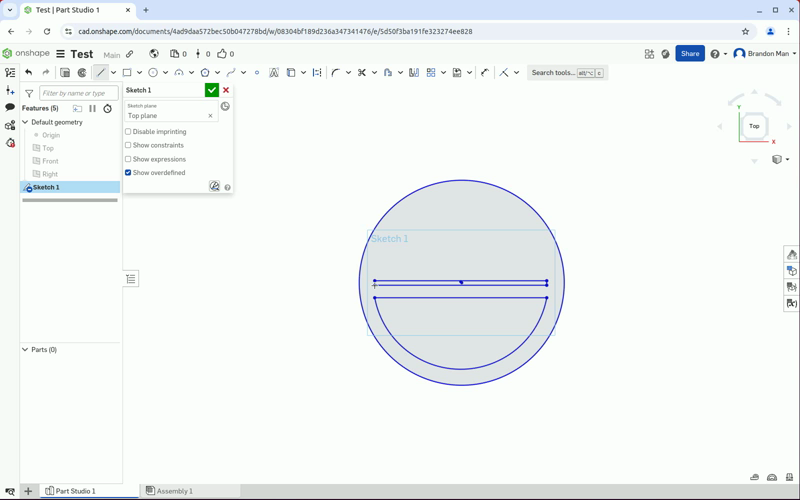
mouse_move(374, 267)
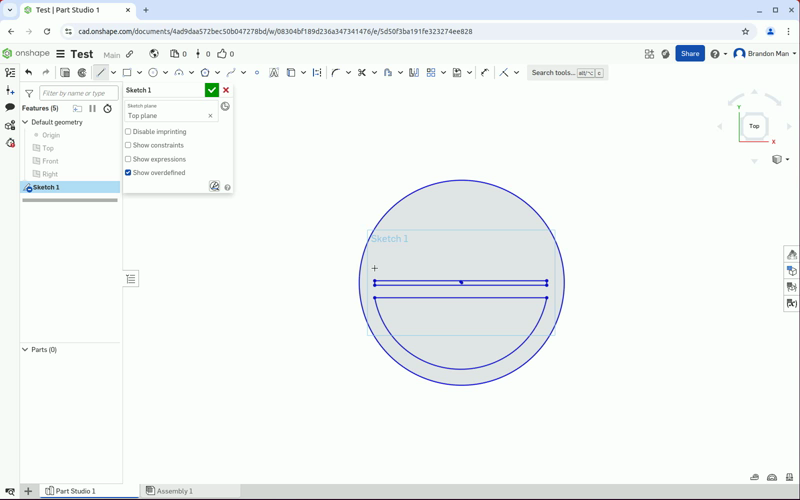
click(374, 267)
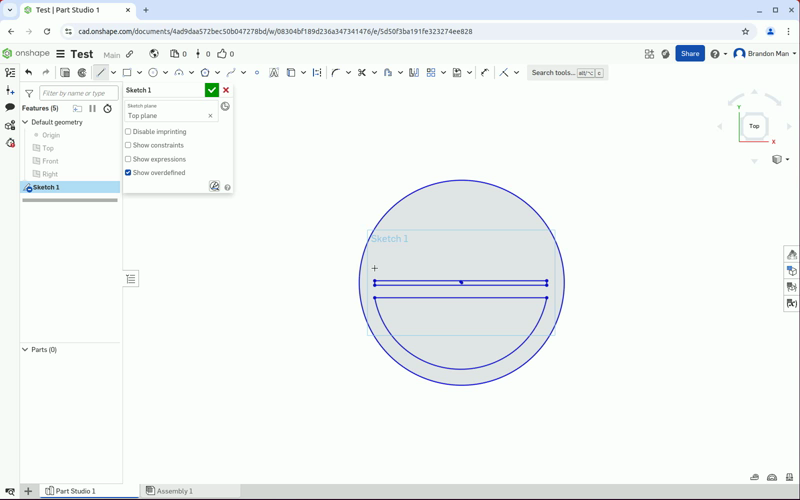
key_up(shift)
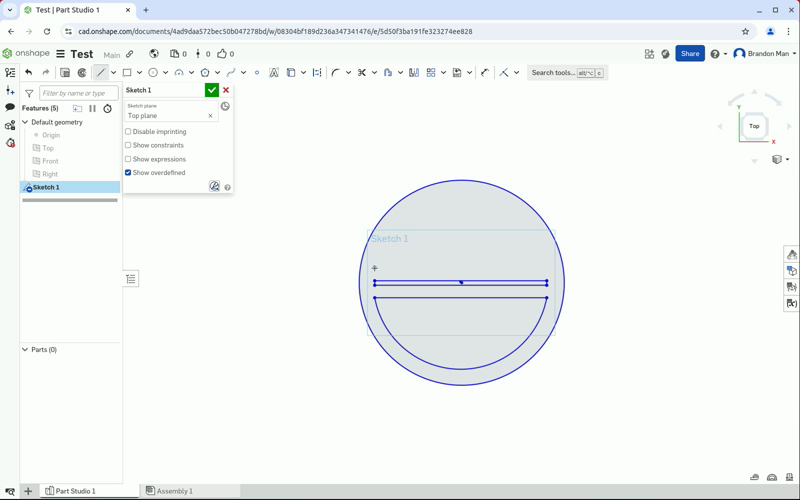
key_down(shift)
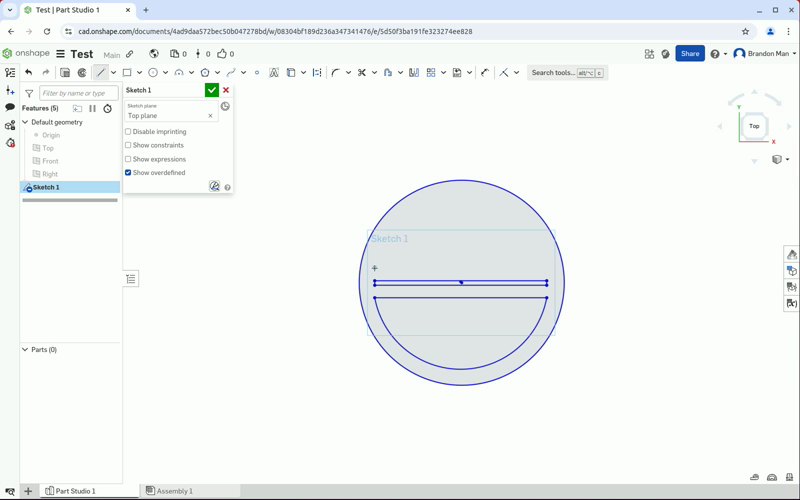
mouse_move(546, 267)
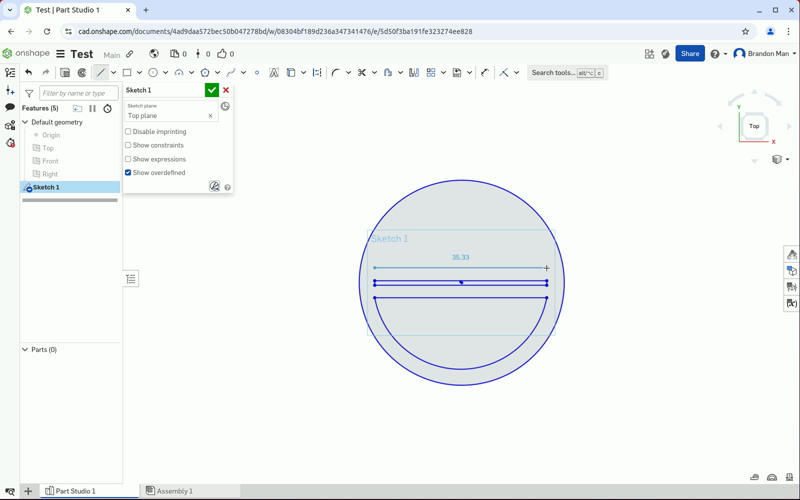
click(546, 267)
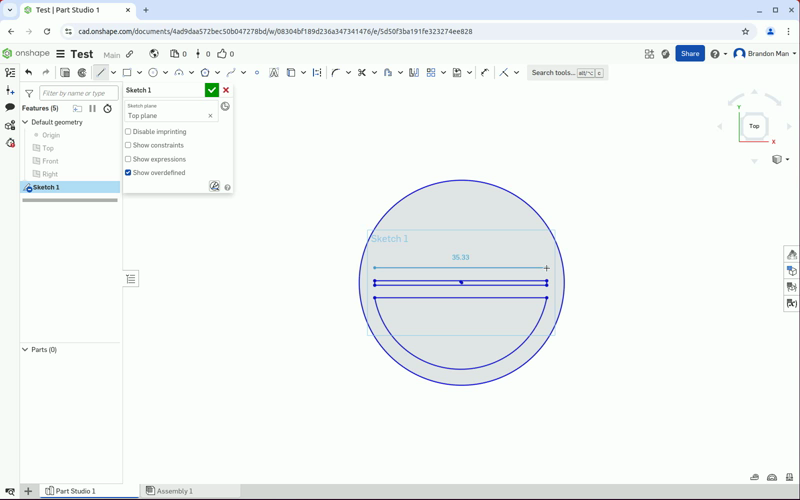
key_up(shift)
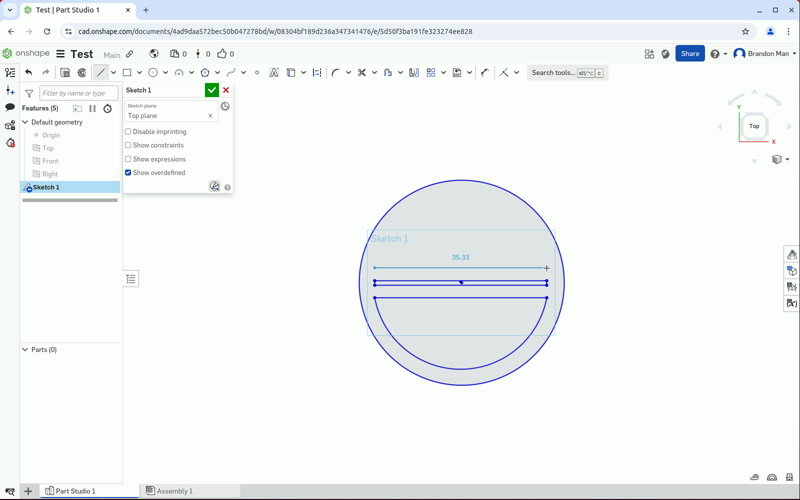
key(esc)
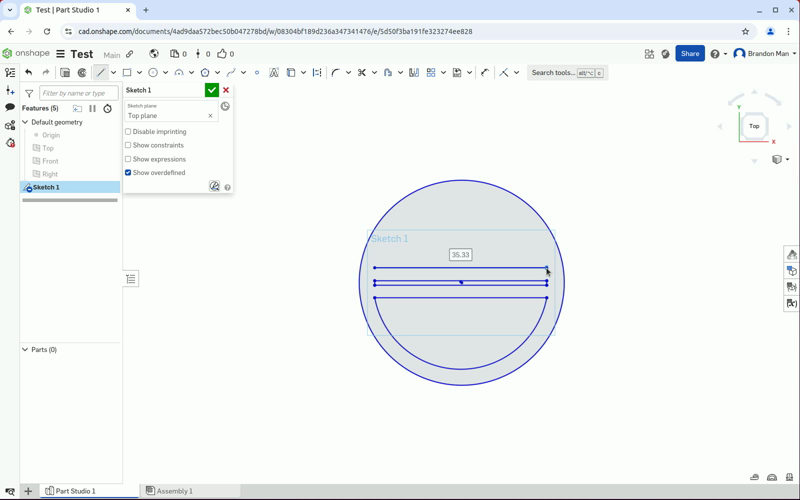
key(a)
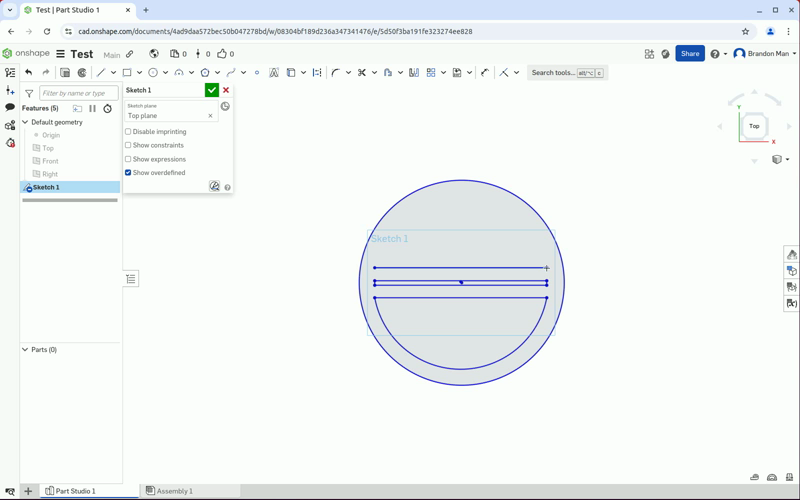
mouse_move(546, 267)
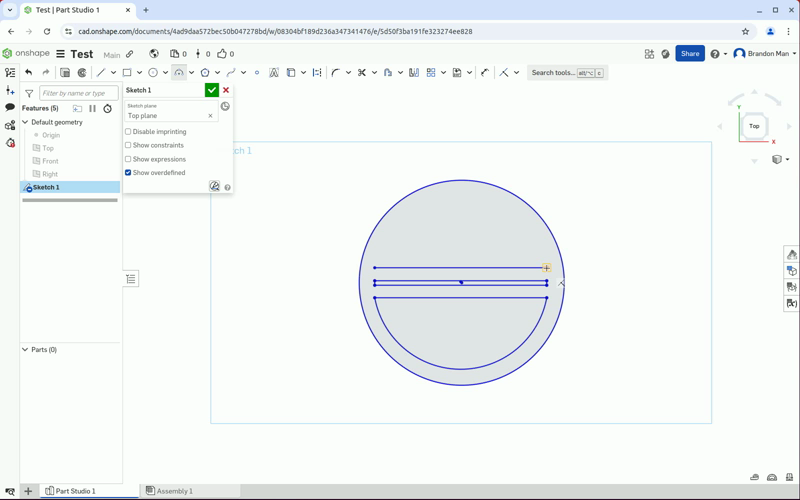
click(546, 267)
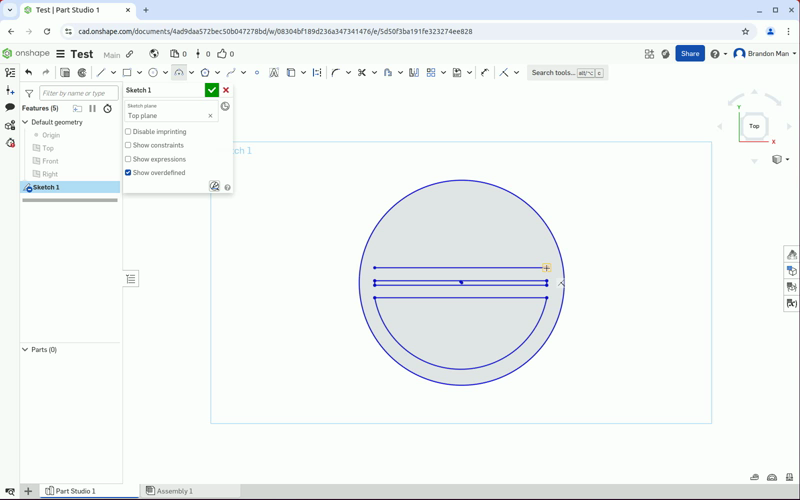
mouse_move(374, 267)
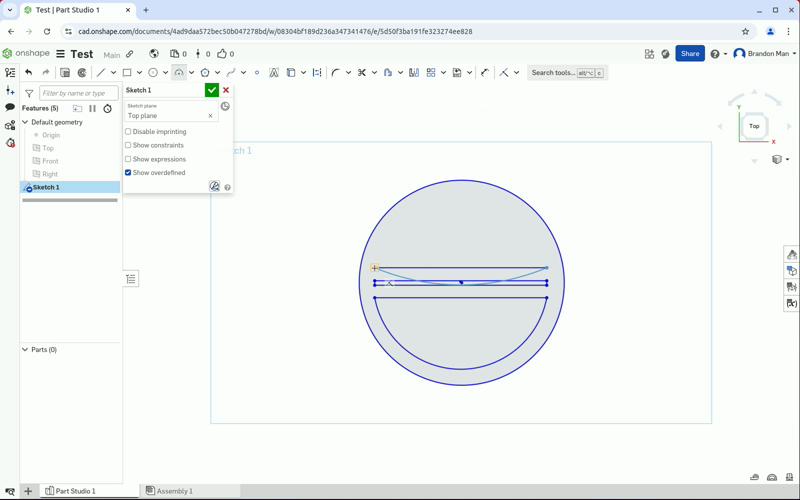
click(374, 267)
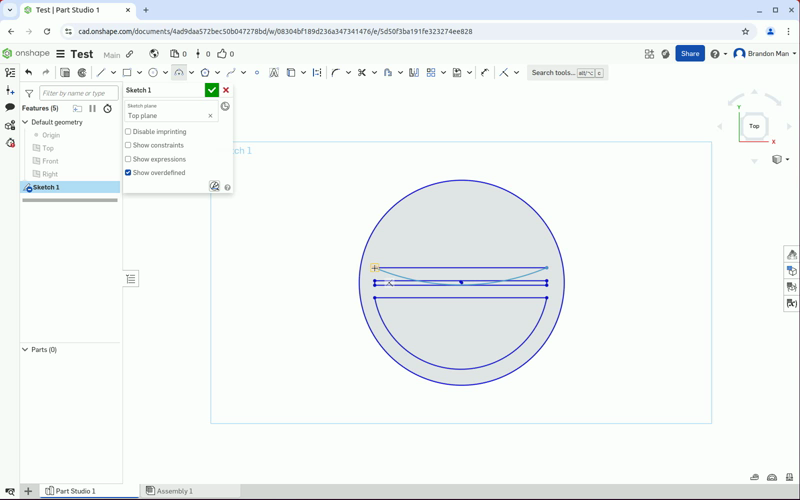
key_down(shift)
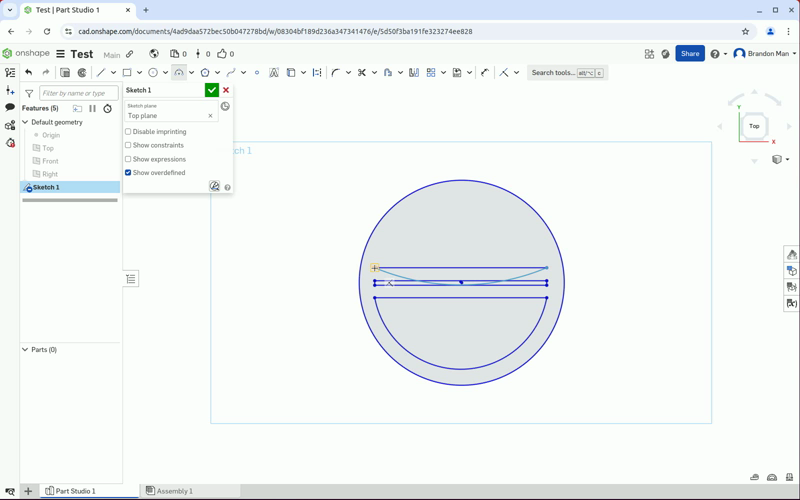
mouse_move(460, 196)
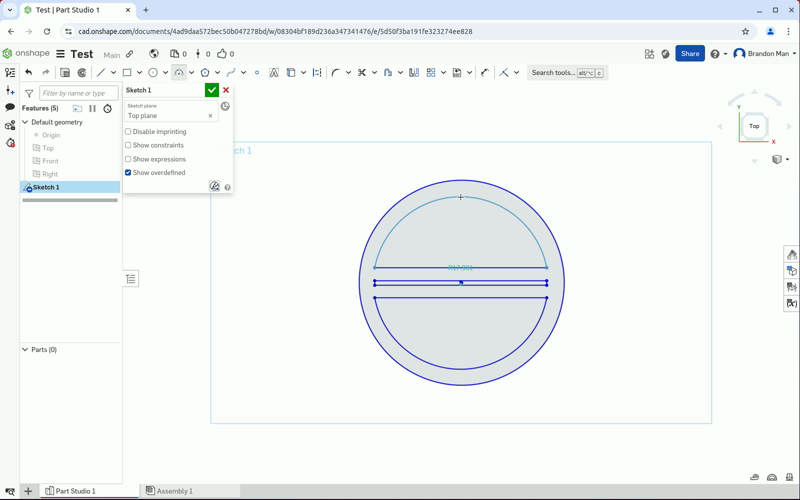
click(460, 196)
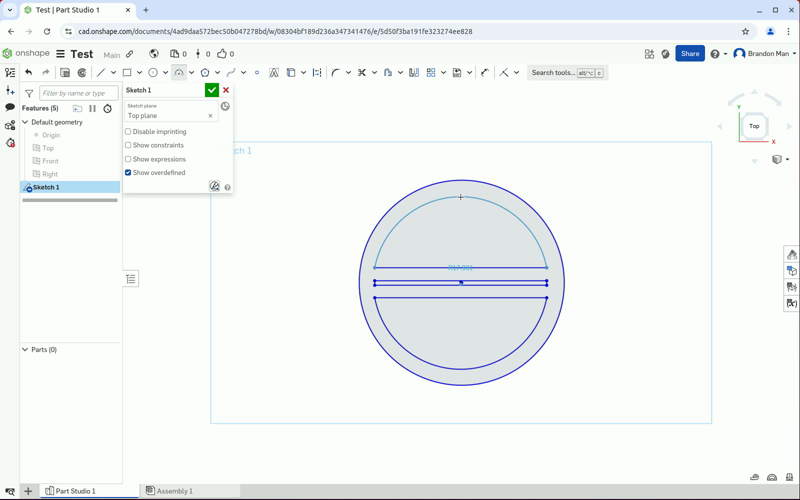
key_up(shift)
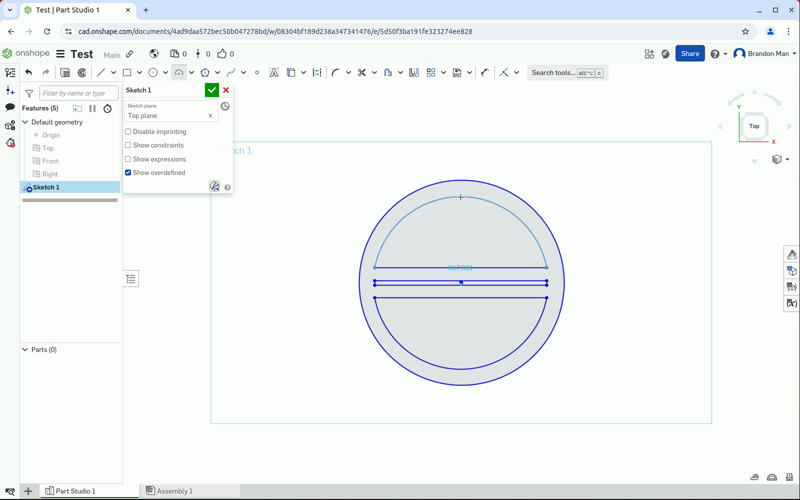
key(esc)
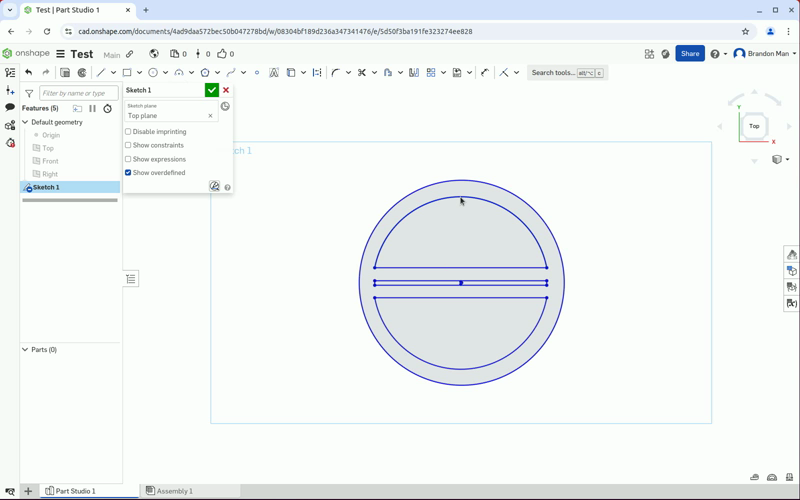
mouse_move(553, 275)
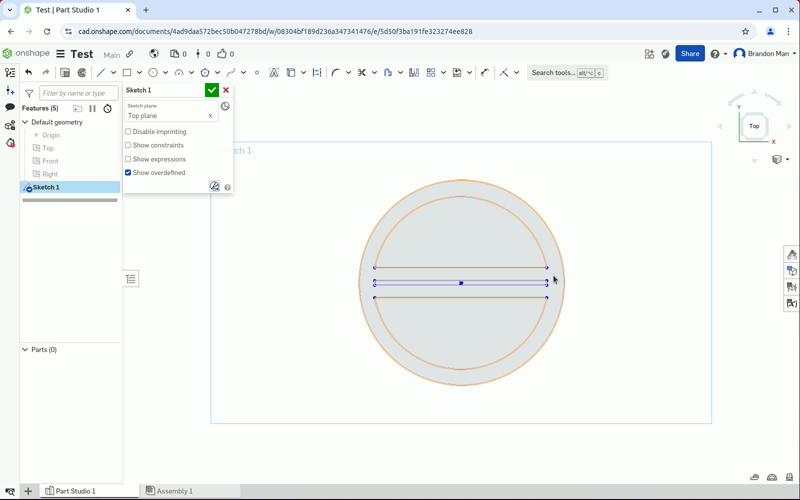
click(553, 275)
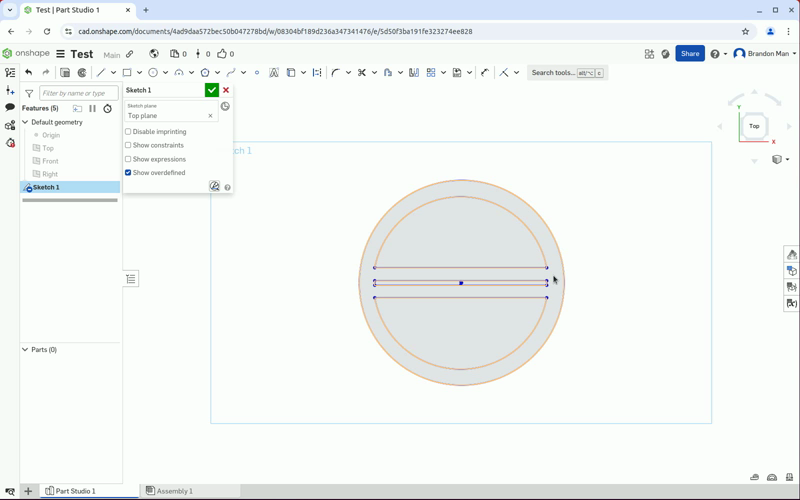
mouse_move(73, 352)
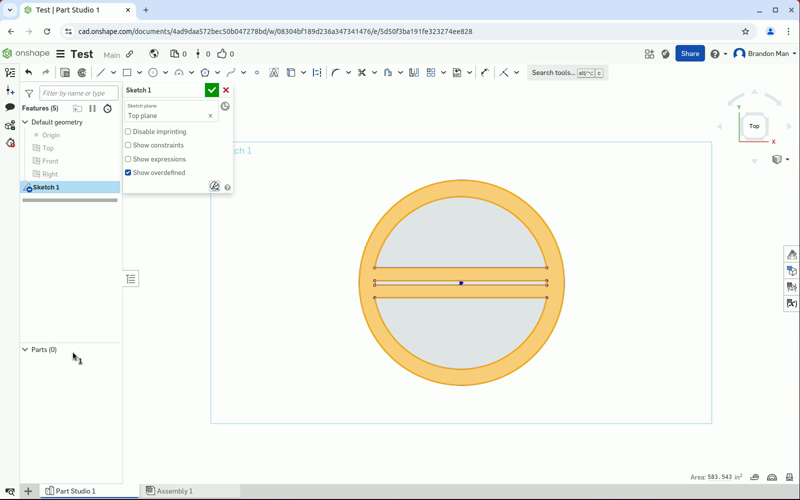
key(shift+y)
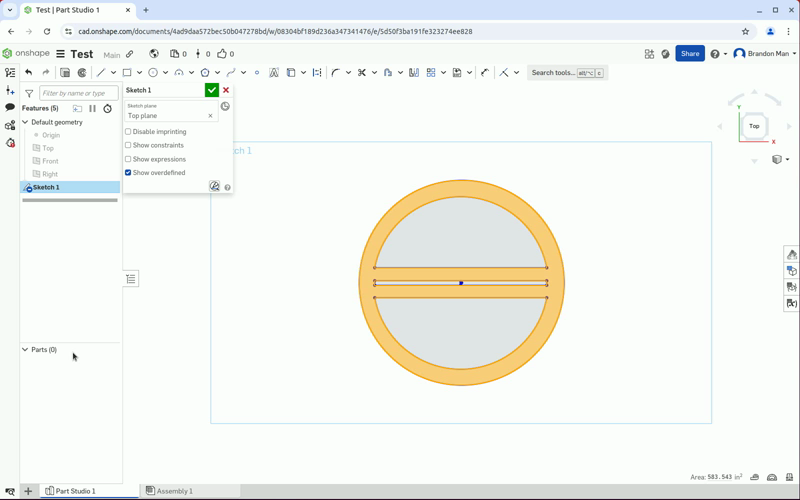
key(shift+e)
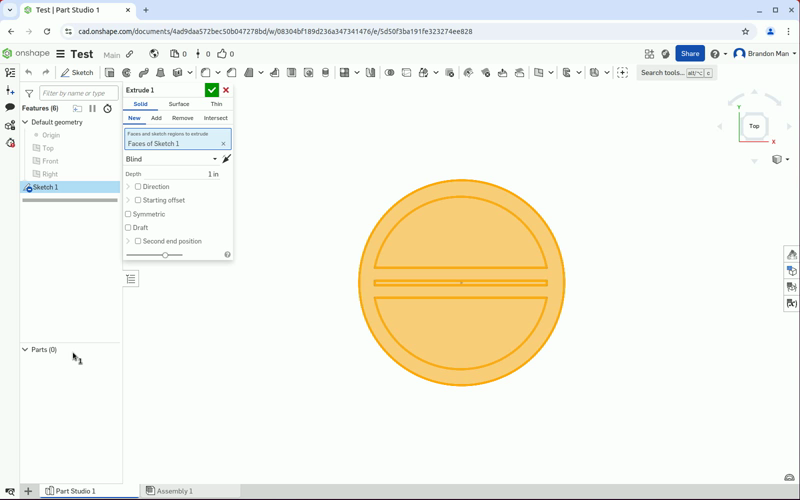
mouse_move(143, 106)
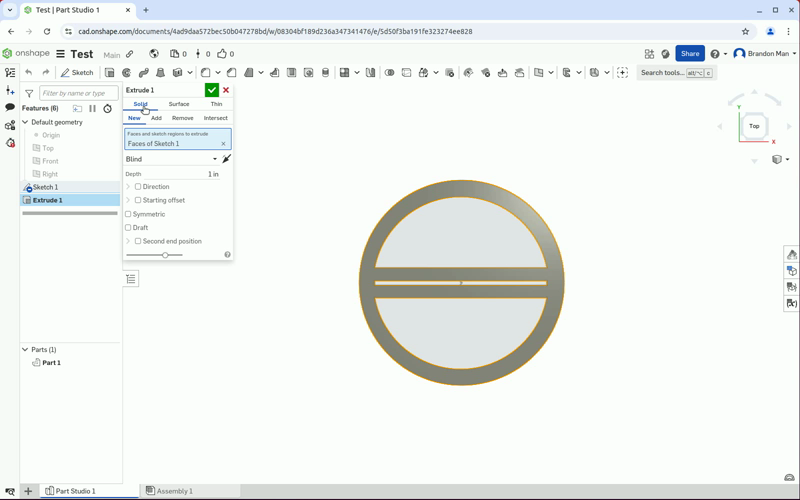
click(143, 106)
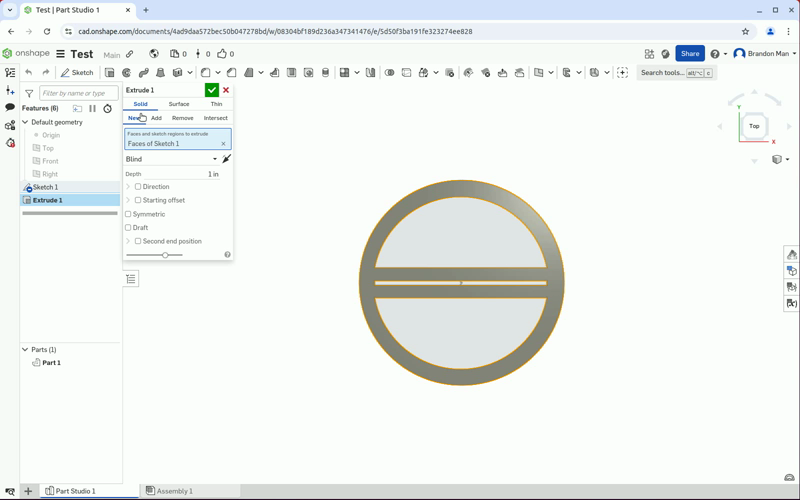
mouse_move(137, 120)
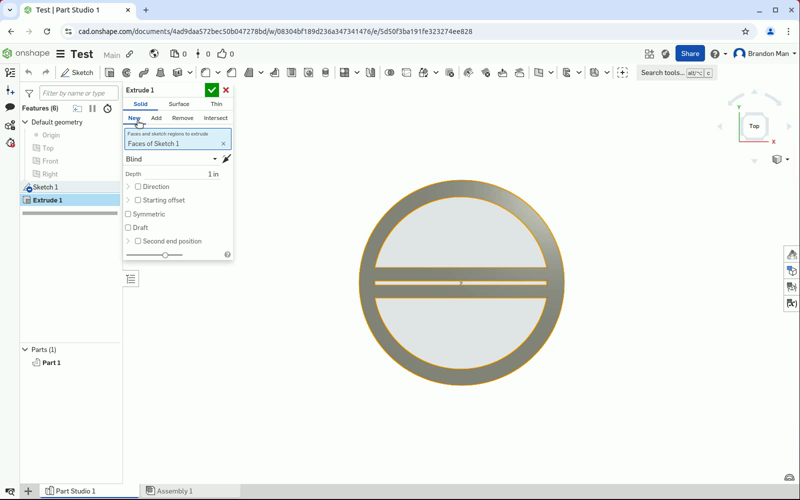
click(137, 120)
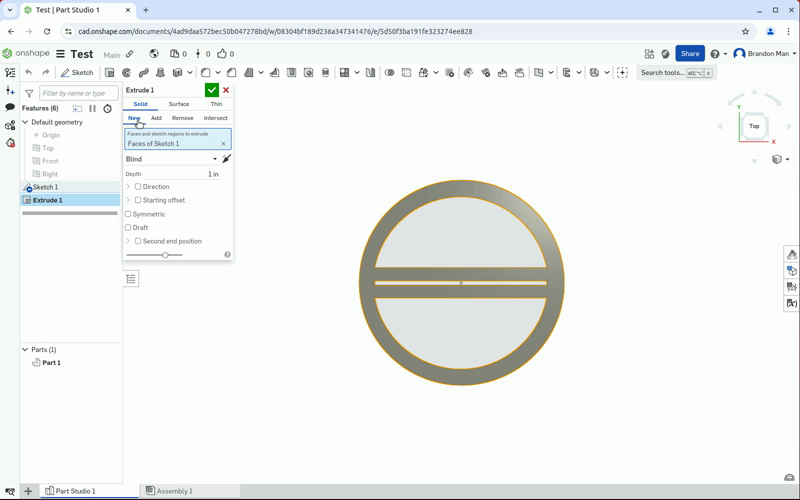
key(tab, 4)
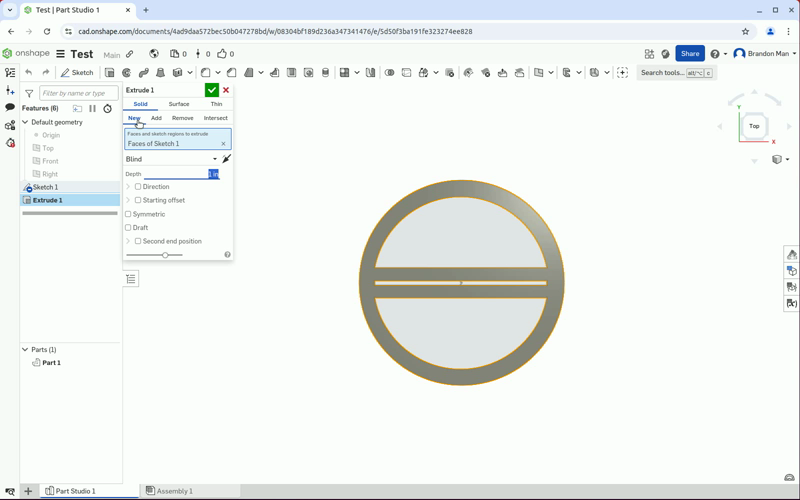
text(4.574)
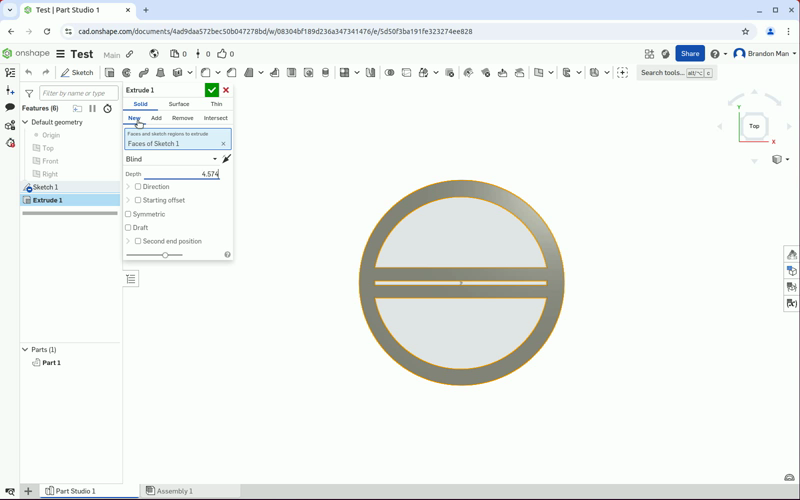
key(enter)
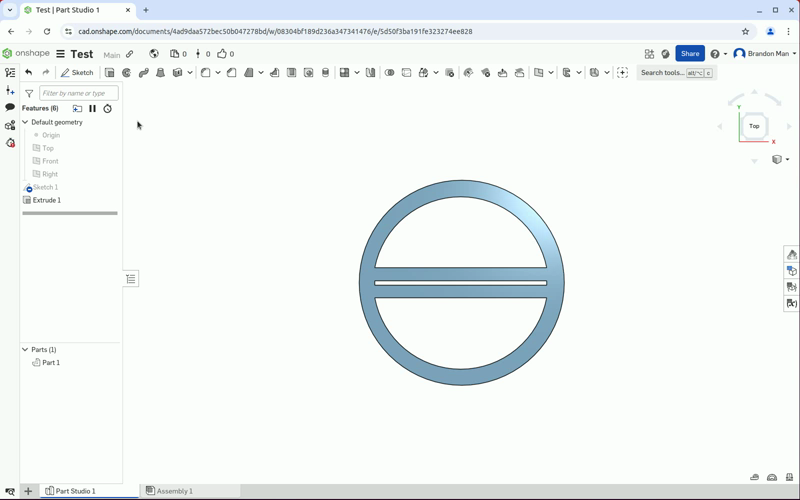
key(shift+h)
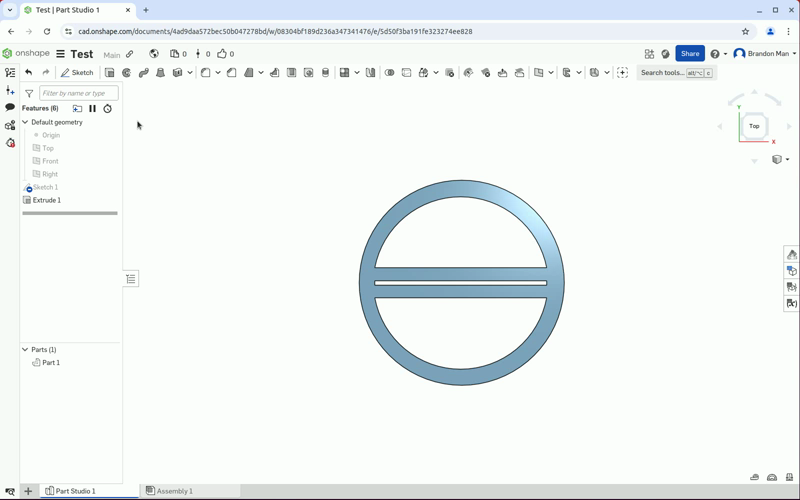
key(shift+h)
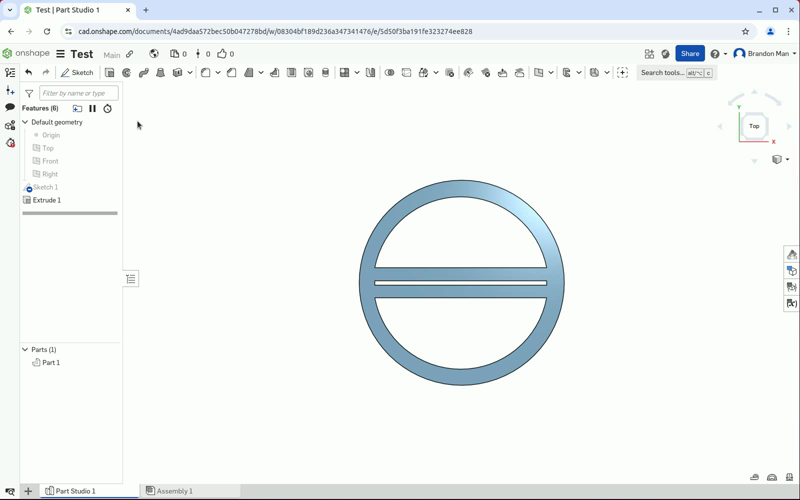
mouse_move(73, 189)
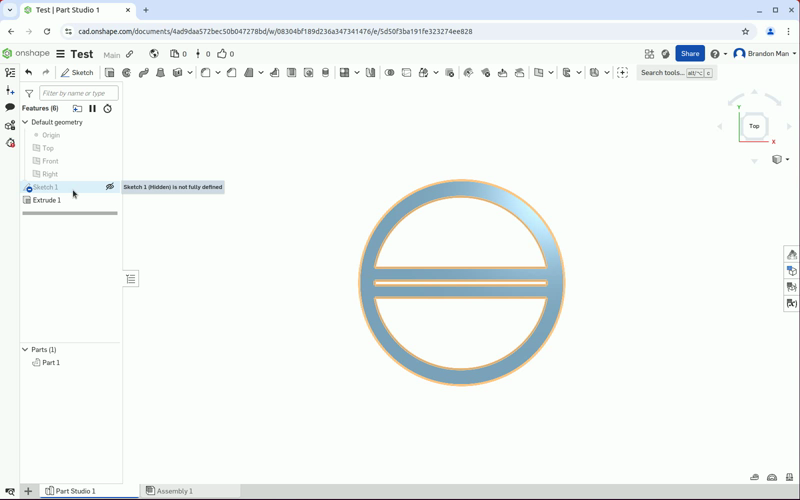
click(73, 189)
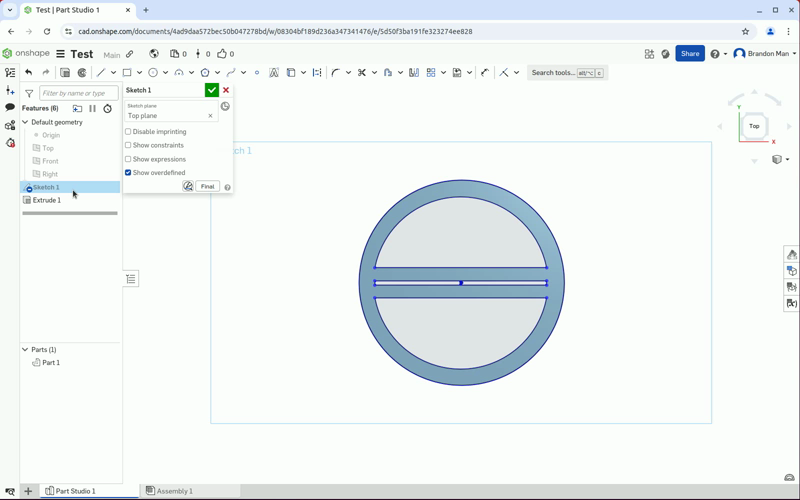
mouse_move(229, 92)
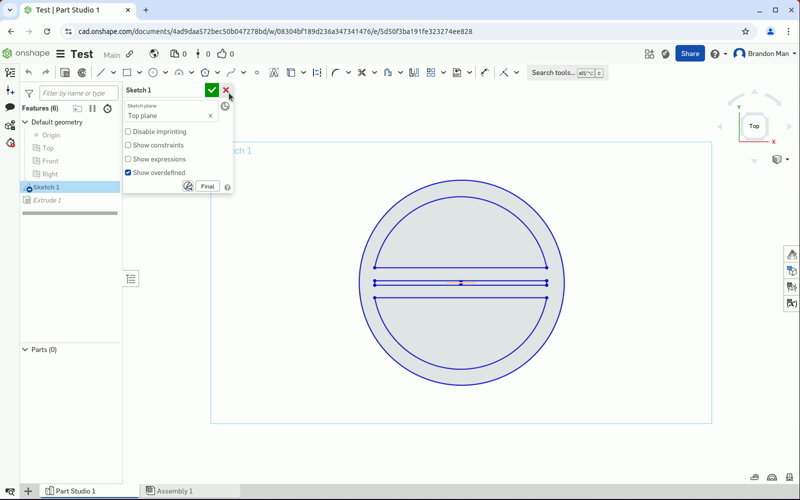
click(229, 92)
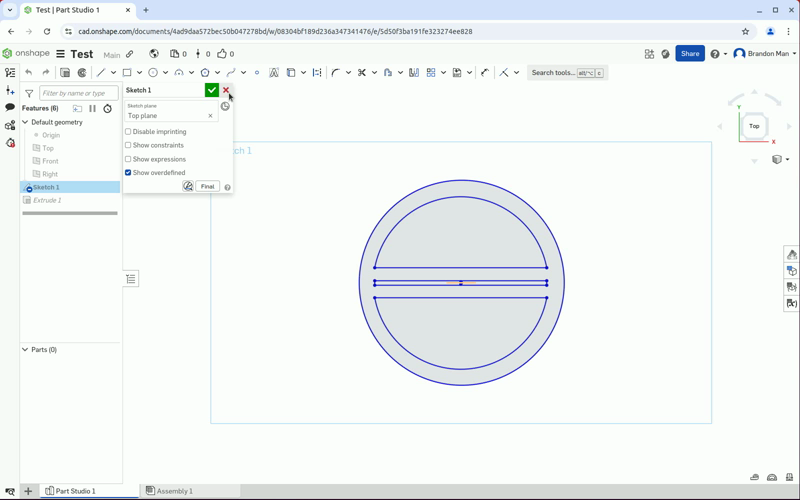
key(shift+s)
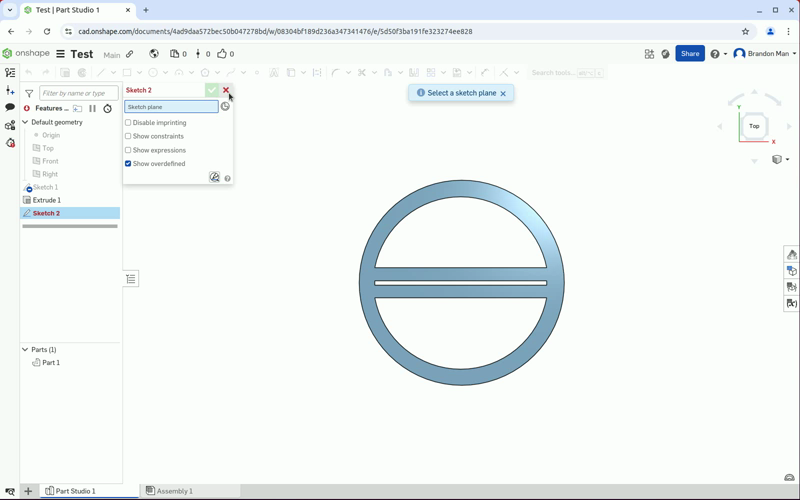
mouse_move(73, 150)
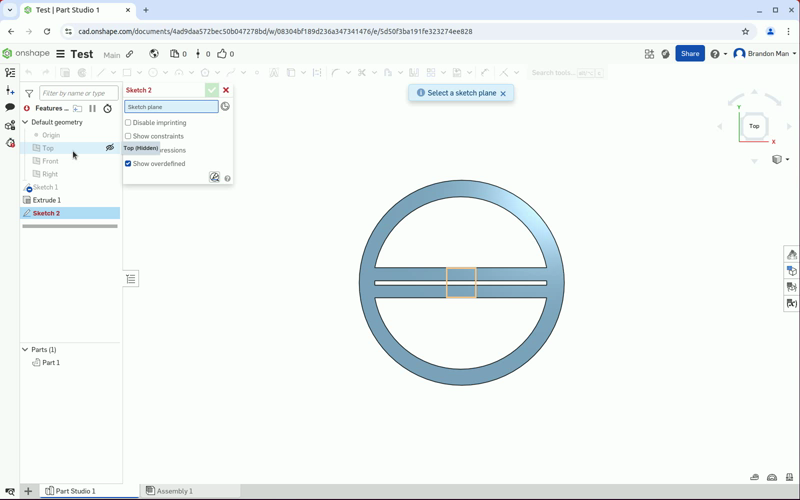
click(73, 150)
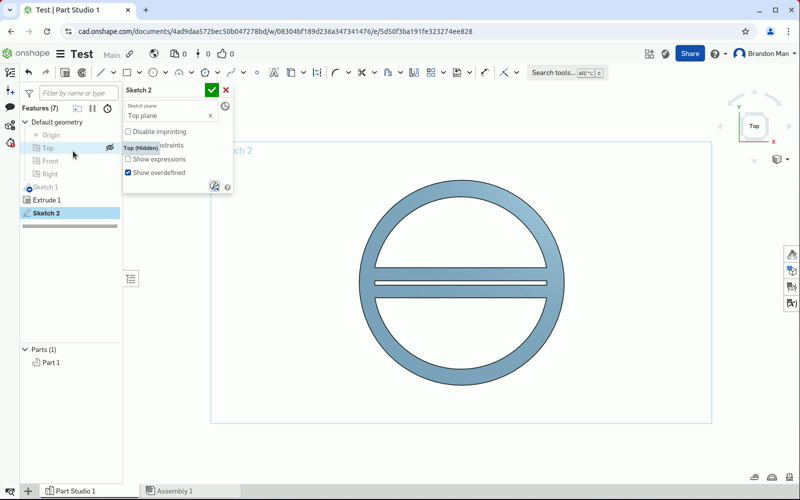
mouse_move(73, 352)
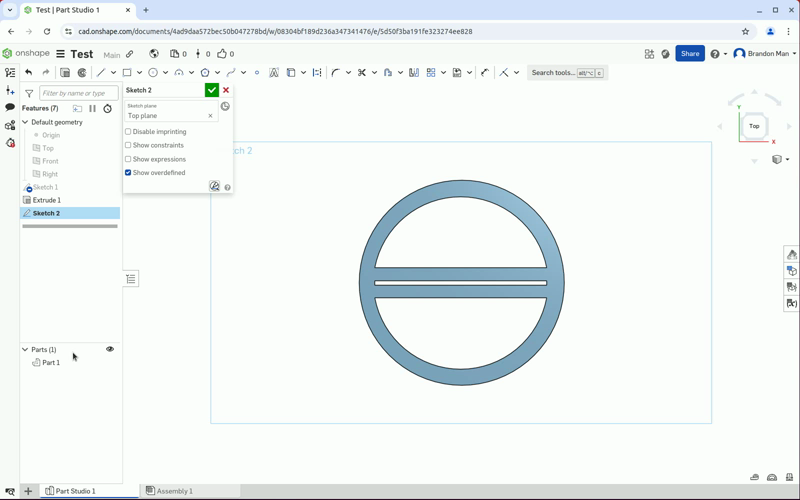
key(y)
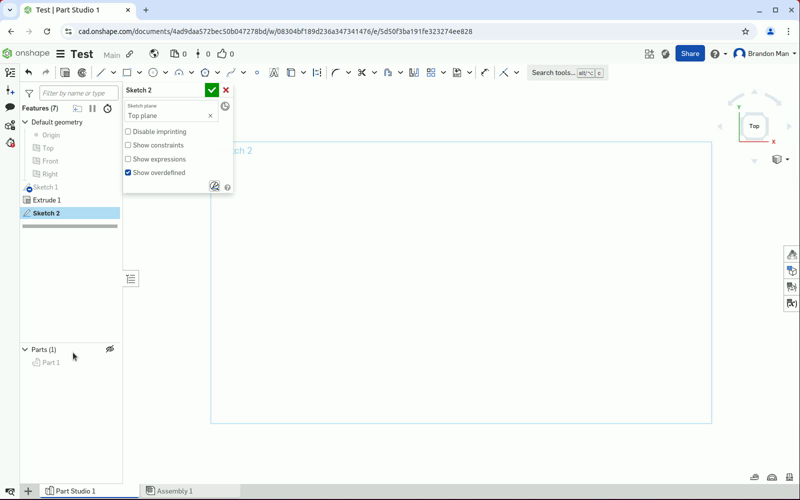
key(a)
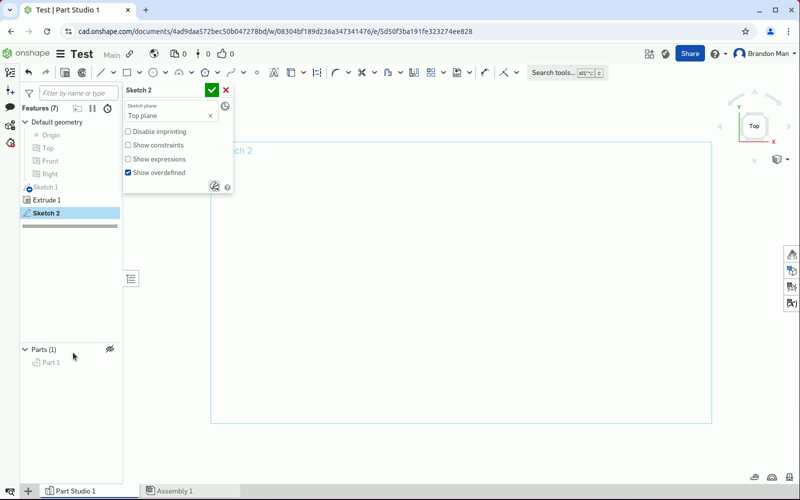
key_down(shift)
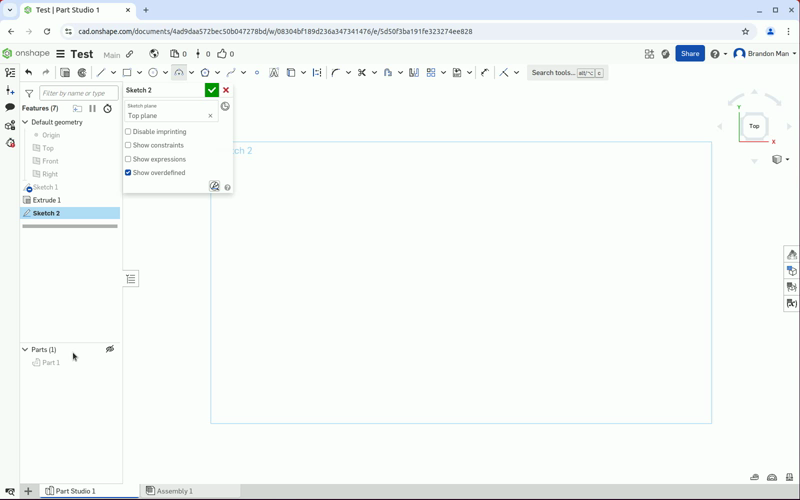
mouse_move(374, 298)
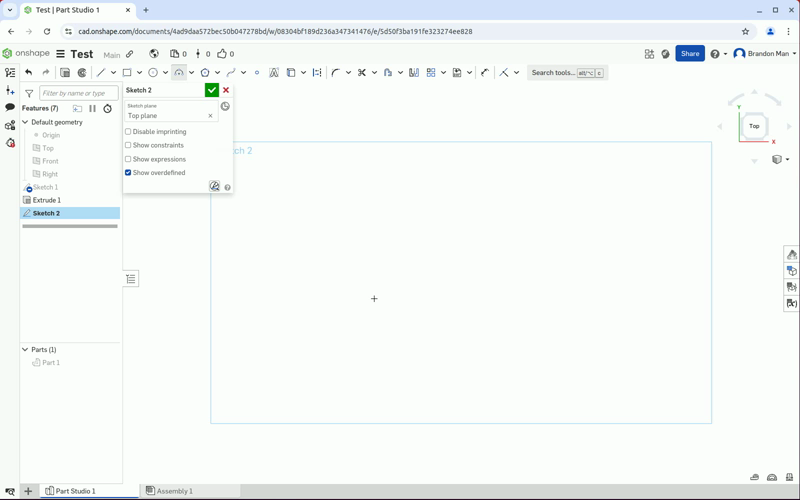
click(374, 298)
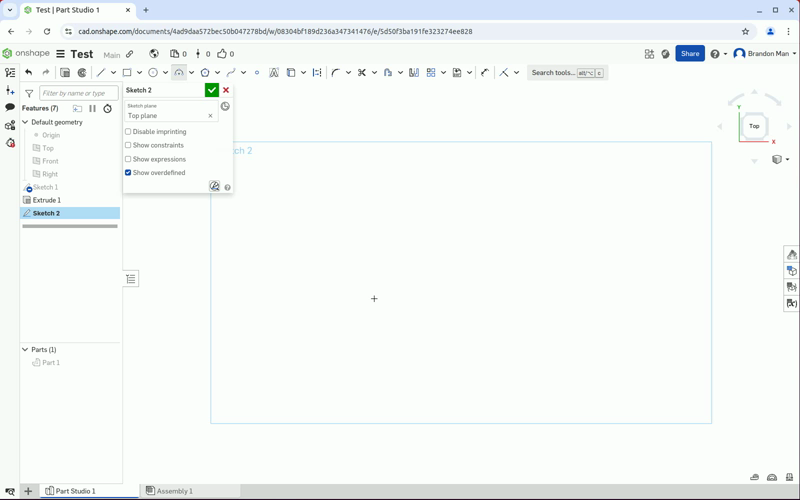
key_up(shift)
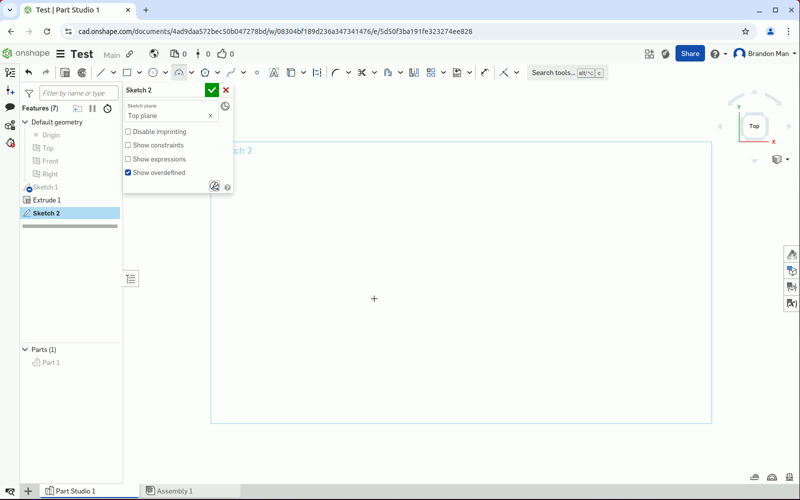
key_down(shift)
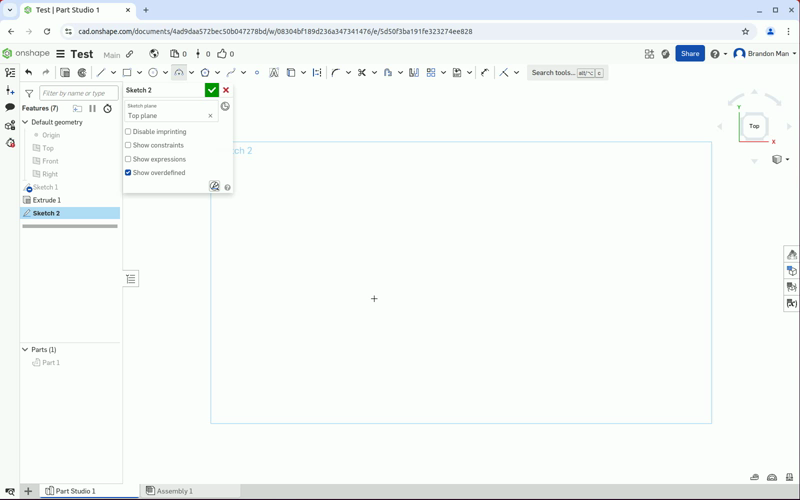
mouse_move(545, 298)
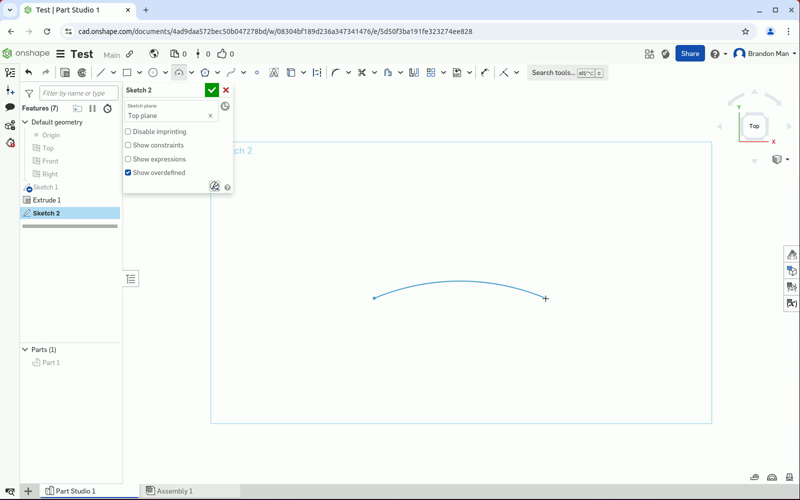
click(545, 298)
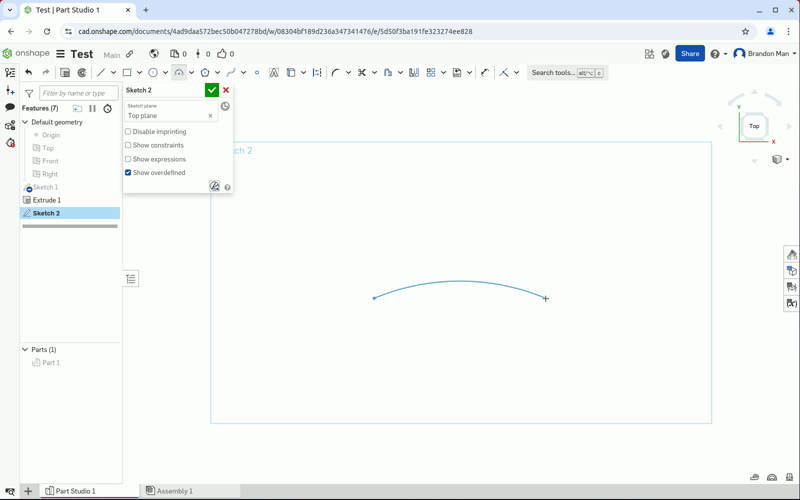
mouse_move(459, 369)
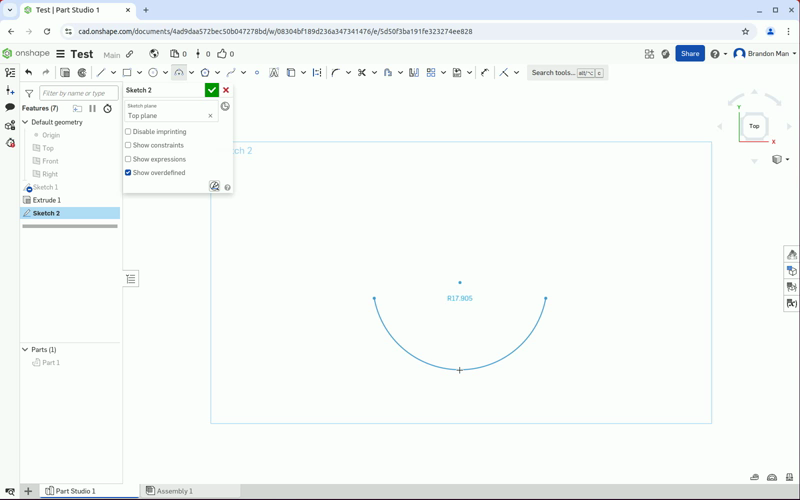
click(459, 369)
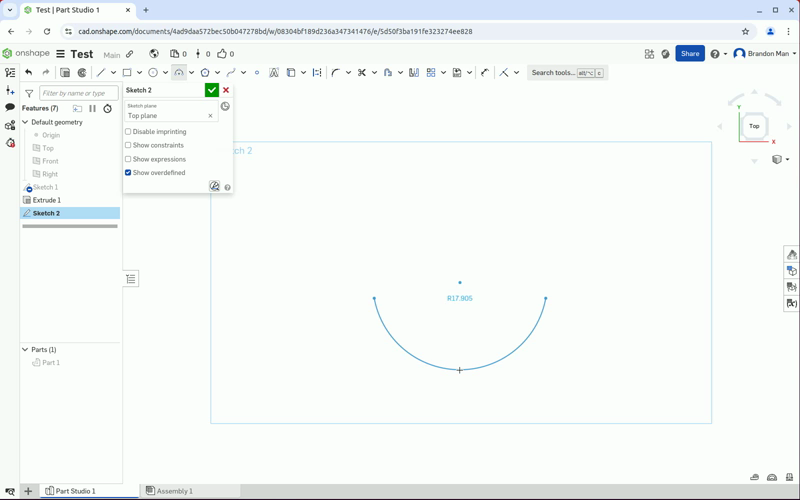
key_up(shift)
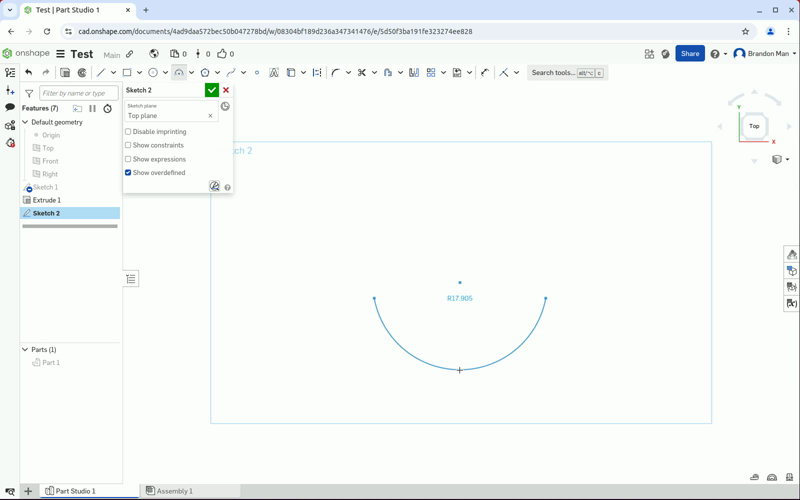
key(esc)
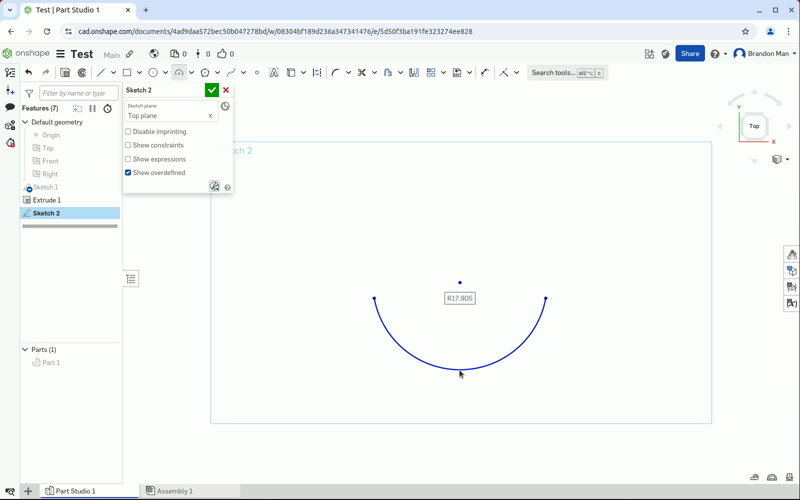
key(l)
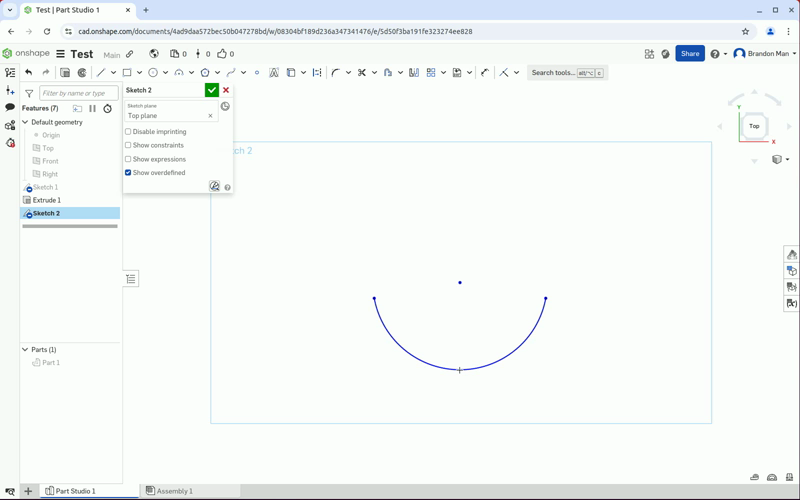
mouse_move(545, 298)
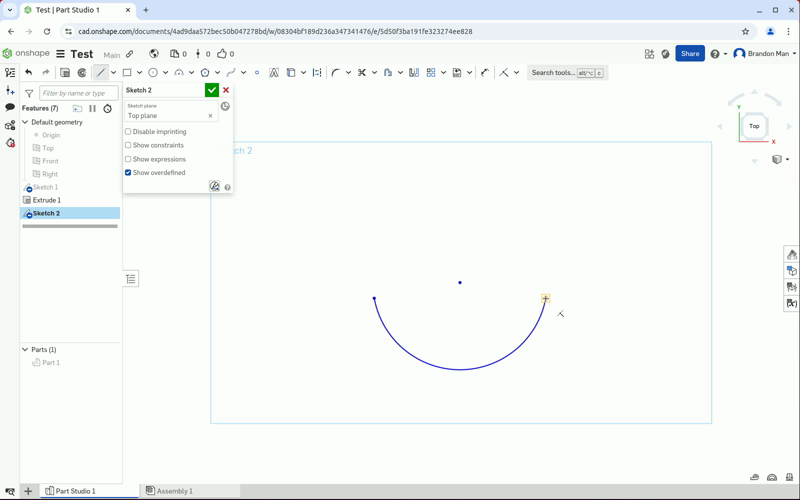
click(545, 298)
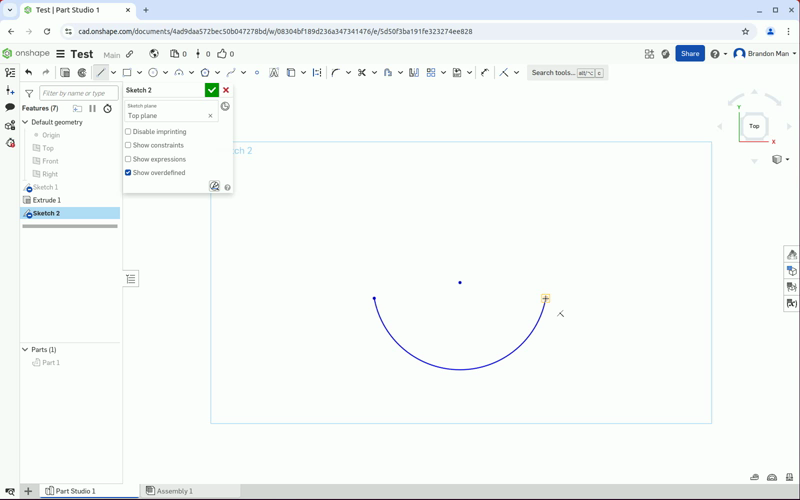
key_down(shift)
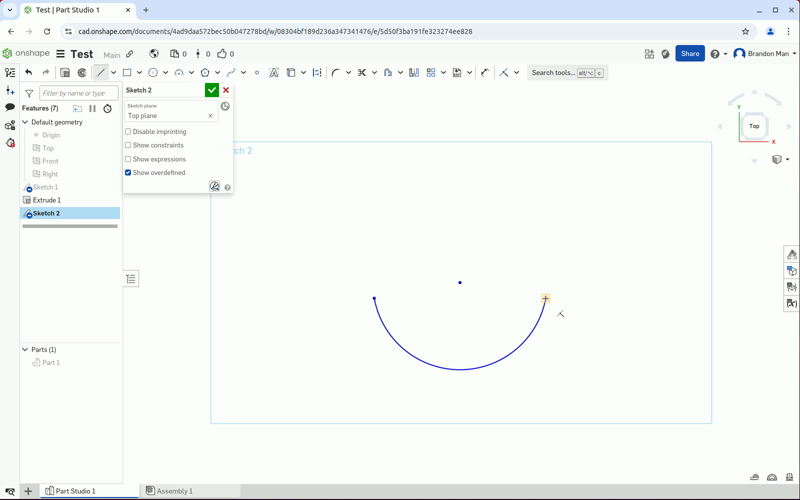
mouse_move(374, 298)
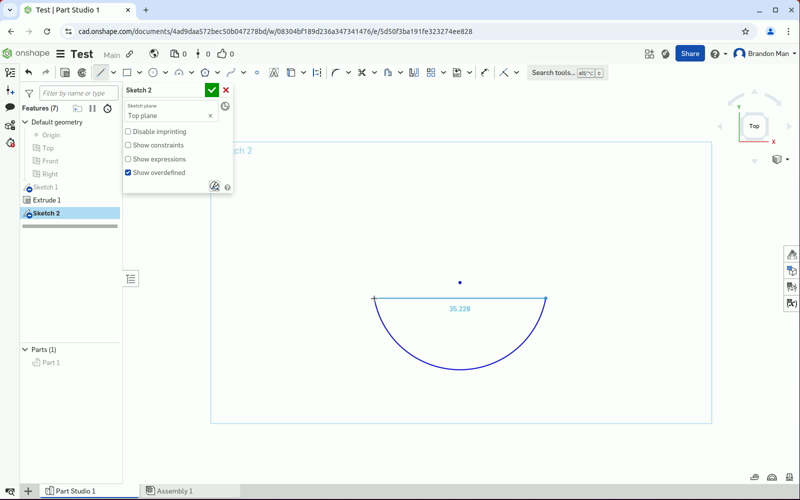
key_up(shift)
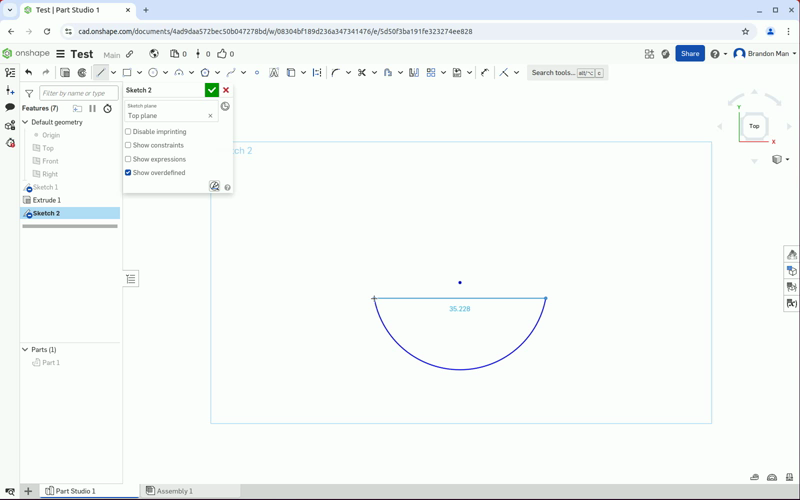
click(374, 298)
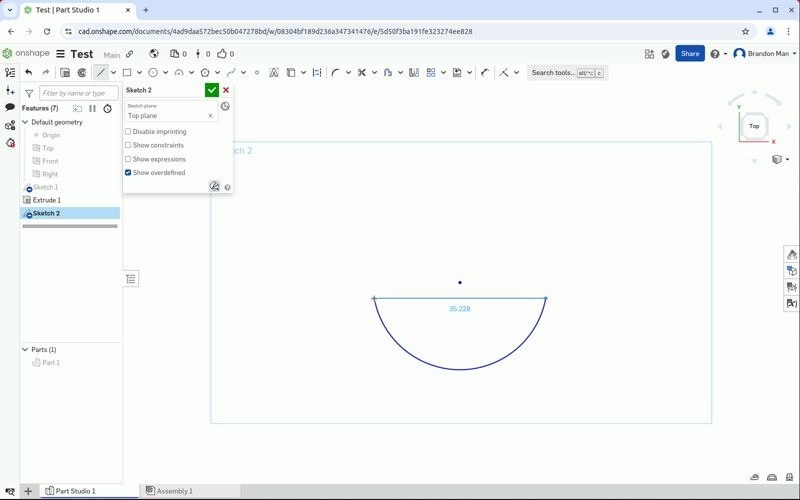
key(esc)
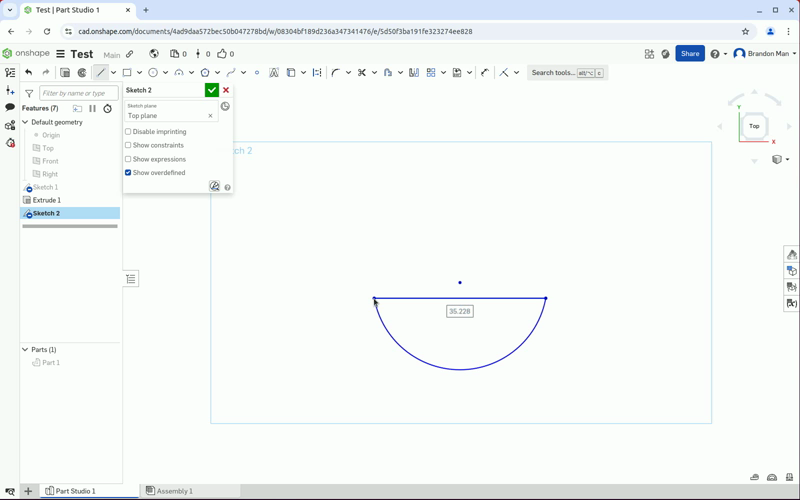
key(a)
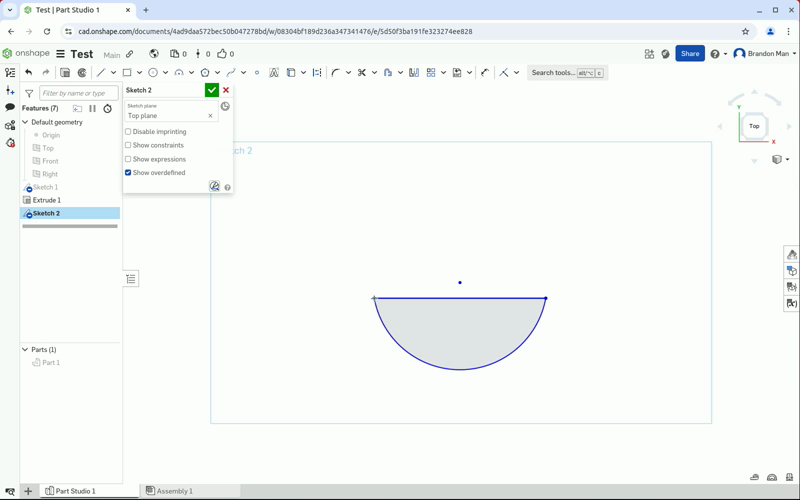
key_down(shift)
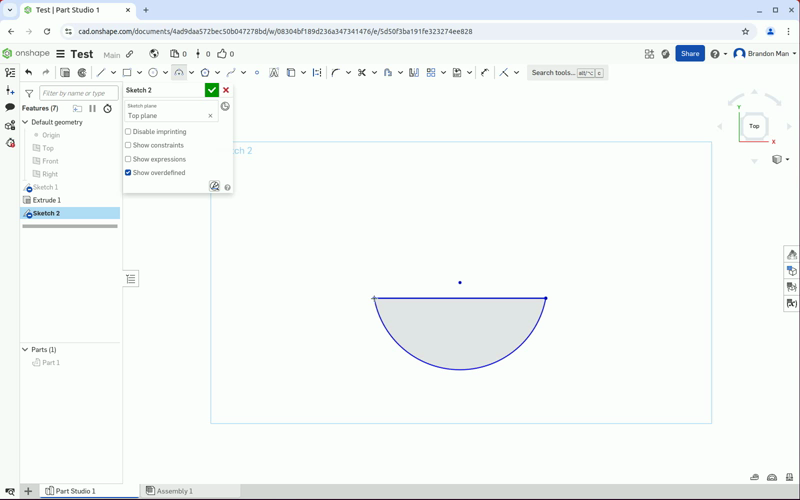
mouse_move(384, 307)
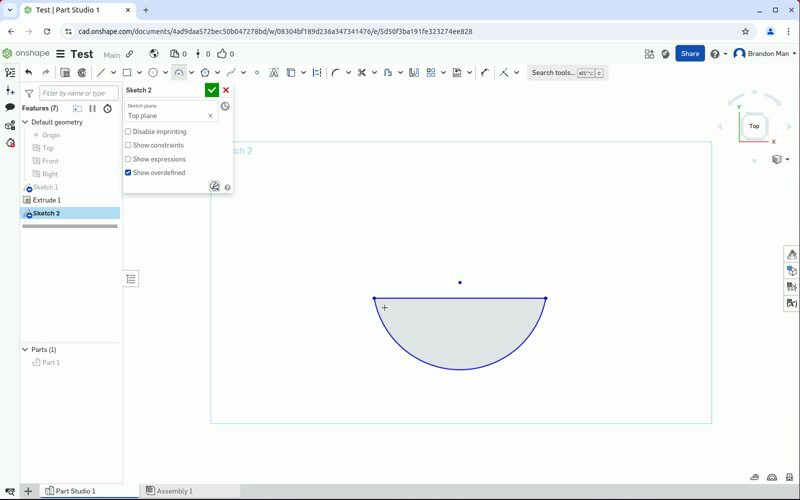
click(384, 307)
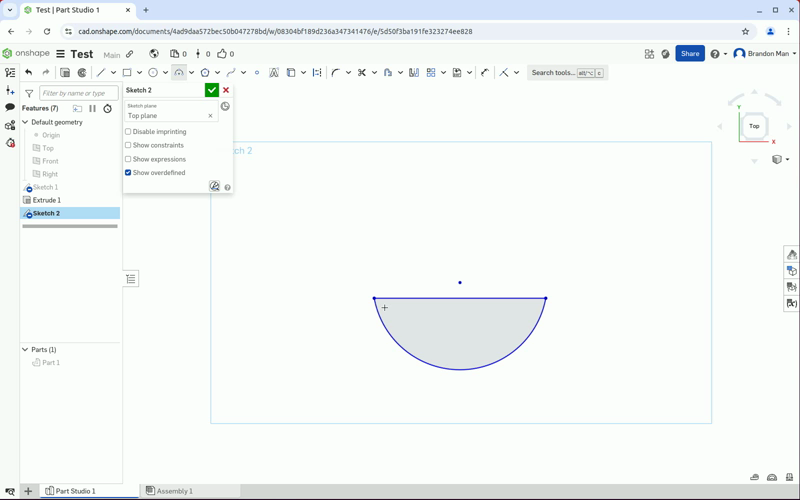
key_up(shift)
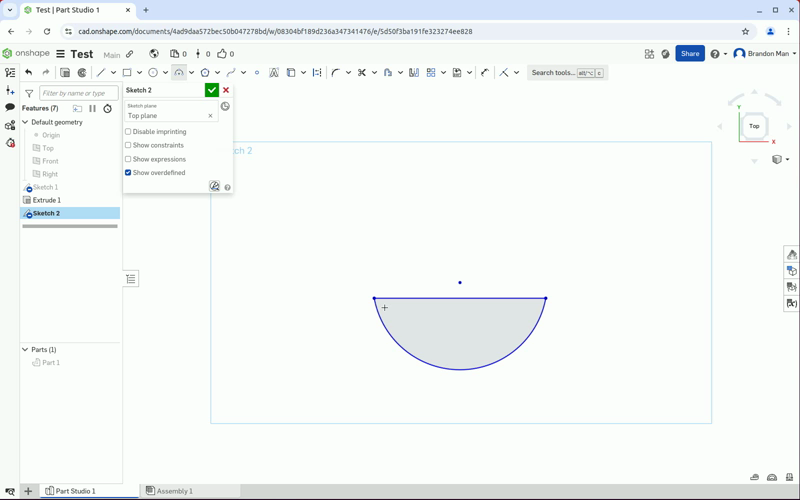
key_down(shift)
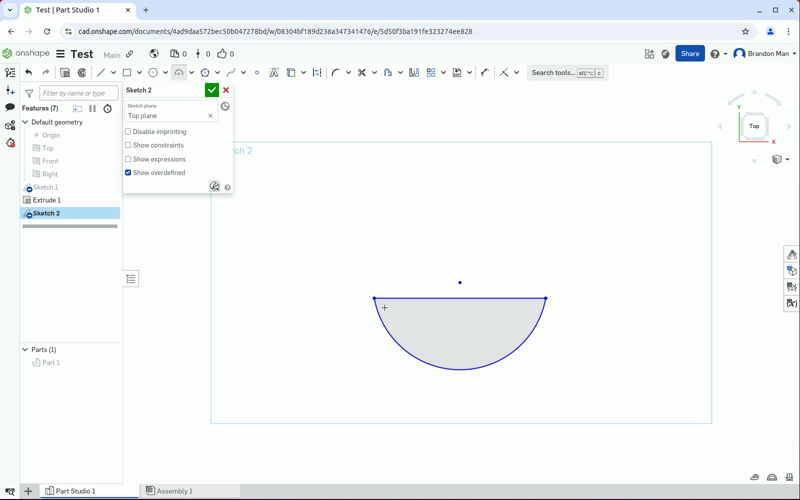
mouse_move(534, 307)
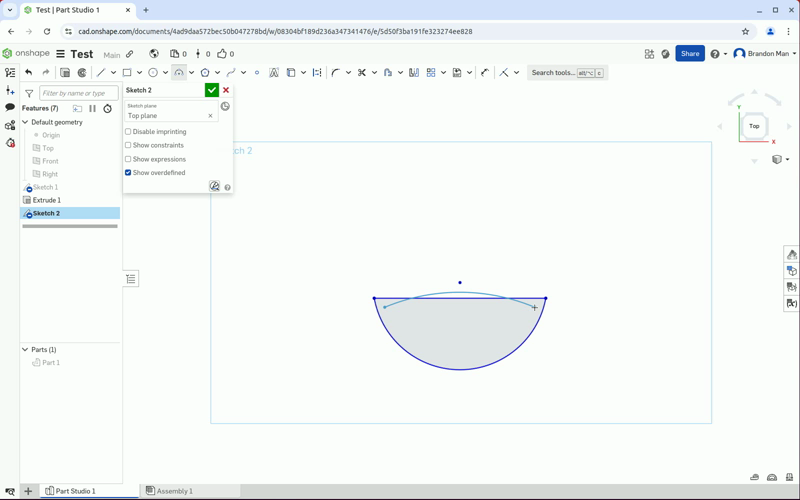
click(534, 307)
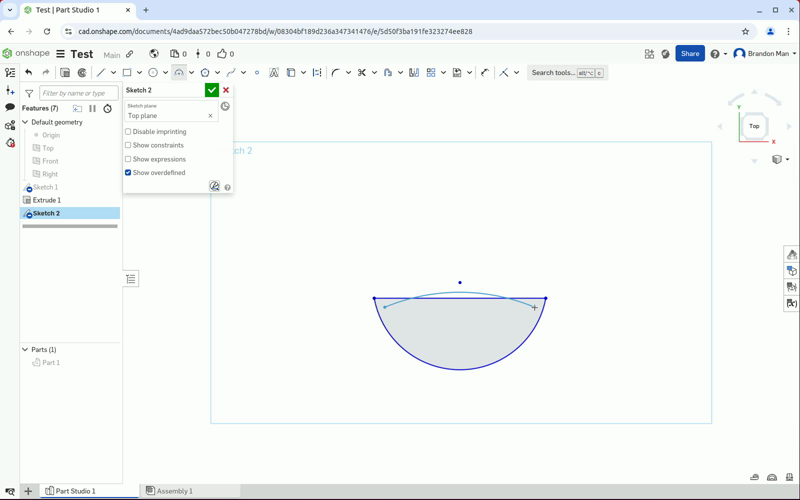
mouse_move(459, 361)
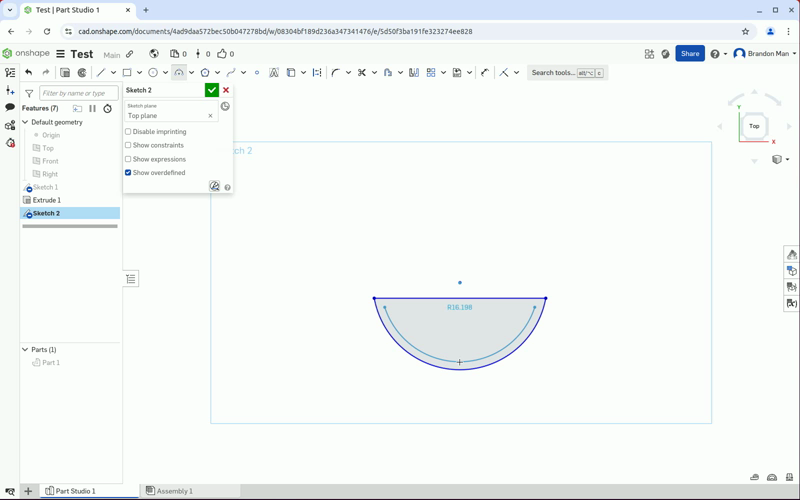
click(459, 361)
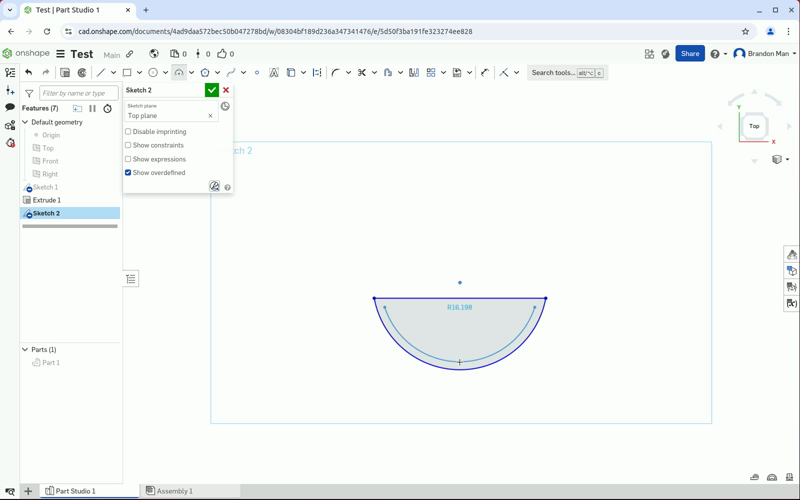
key_up(shift)
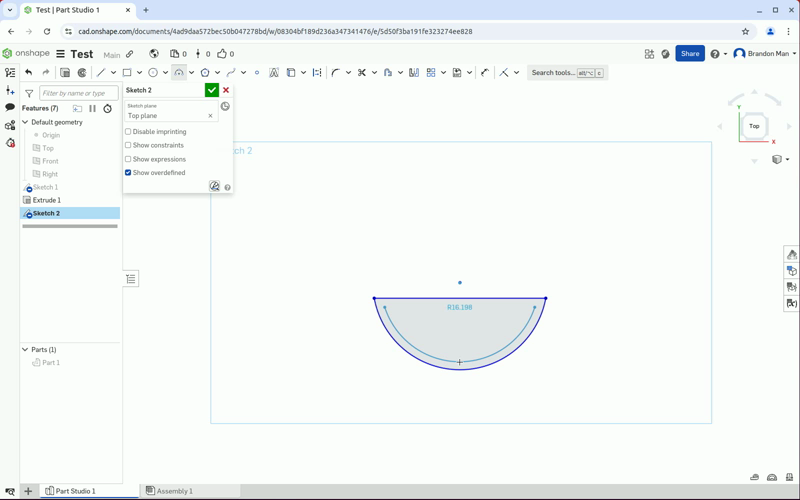
key(esc)
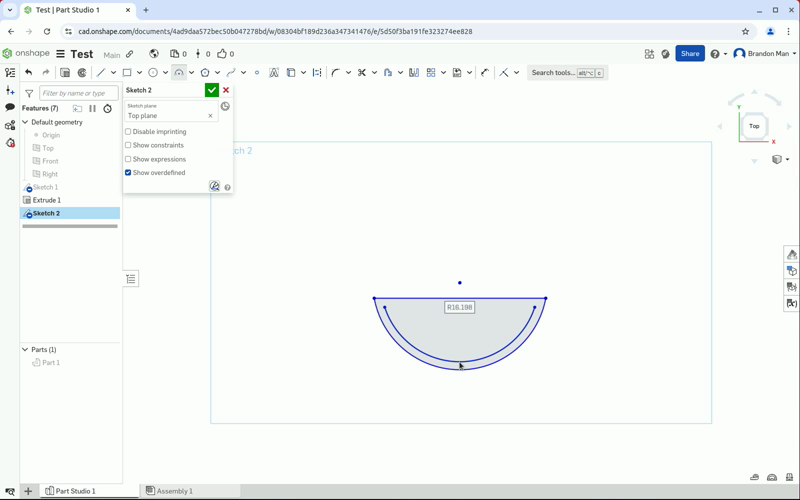
key(l)
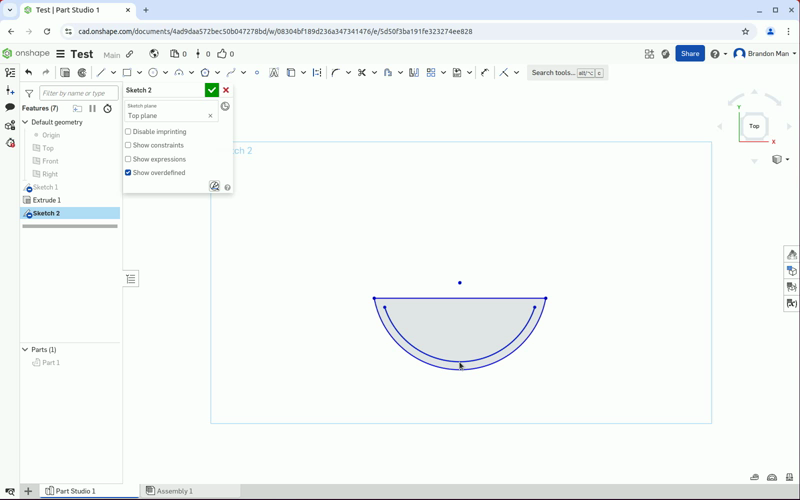
mouse_move(534, 307)
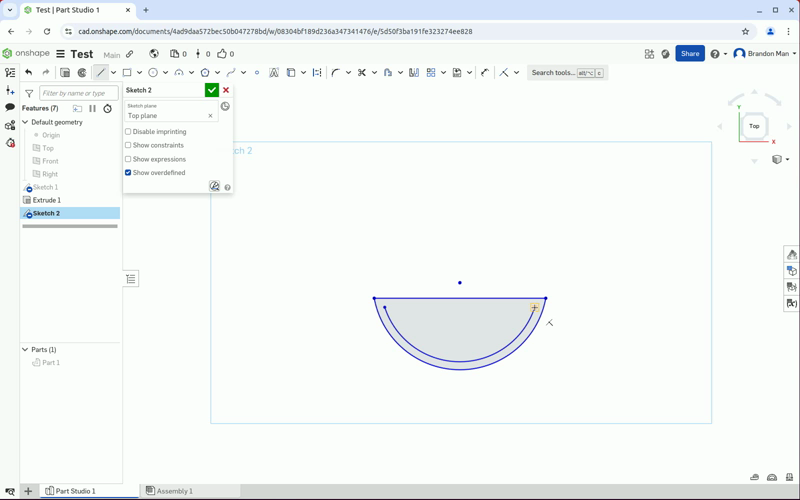
click(534, 307)
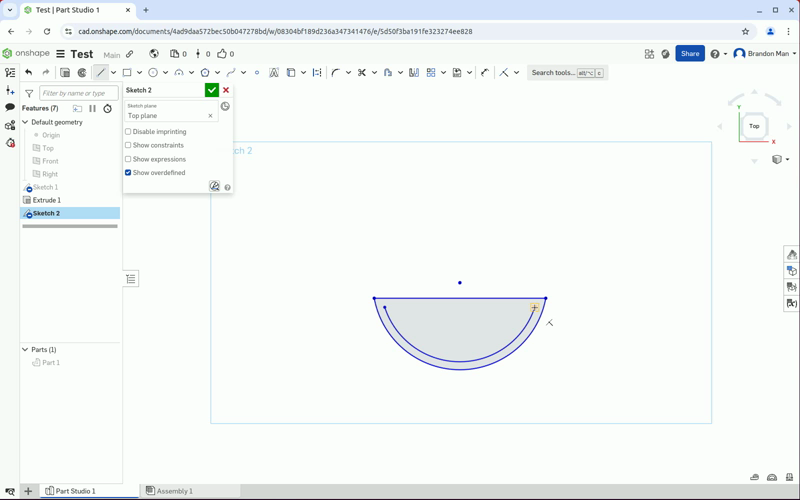
key_down(shift)
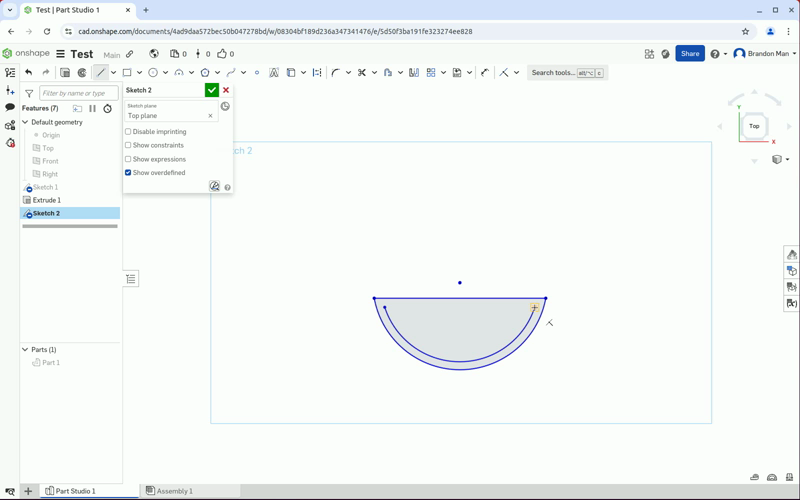
mouse_move(384, 307)
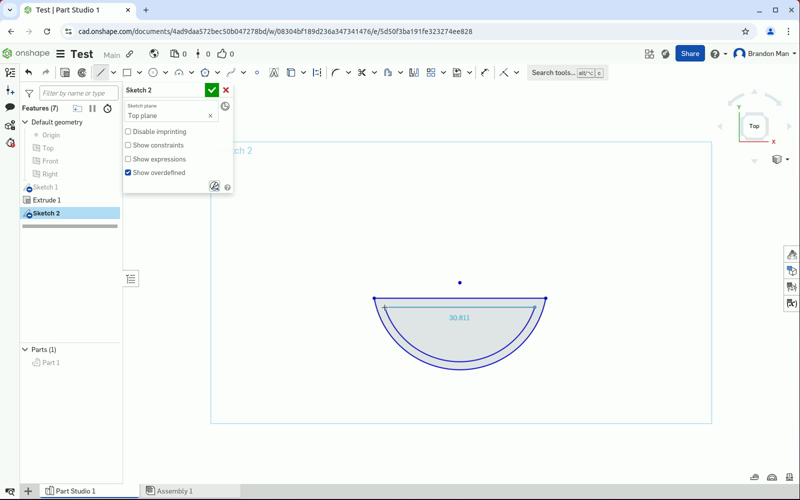
key_up(shift)
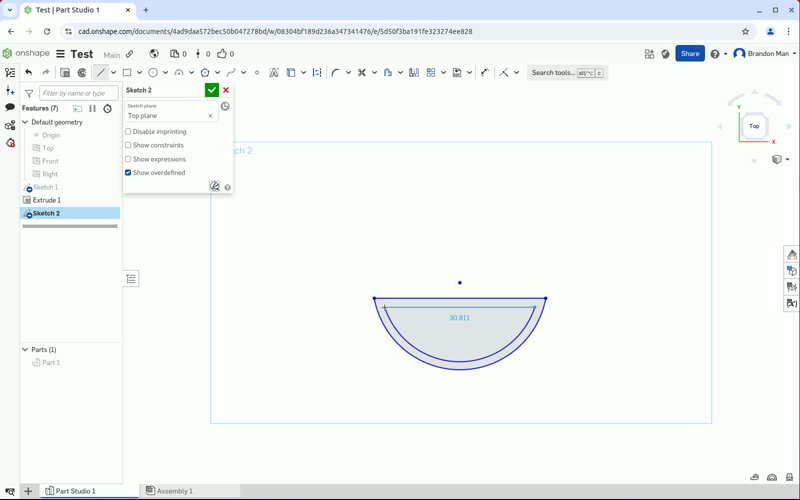
click(384, 307)
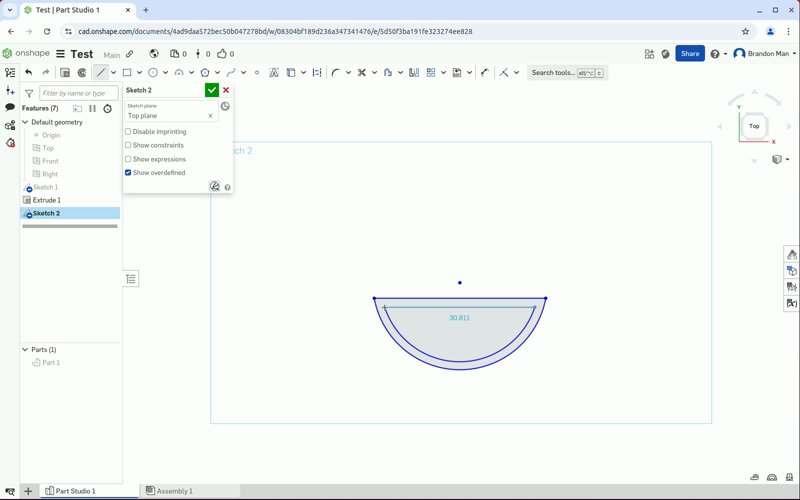
key(esc)
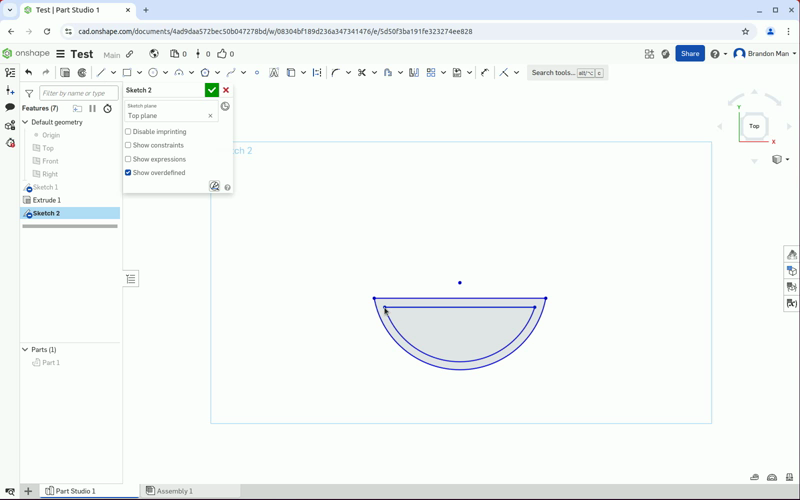
mouse_move(395, 336)
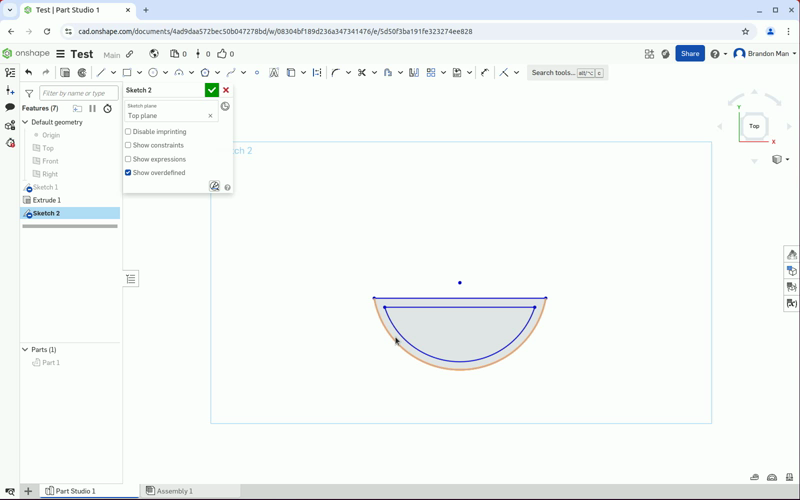
click(395, 336)
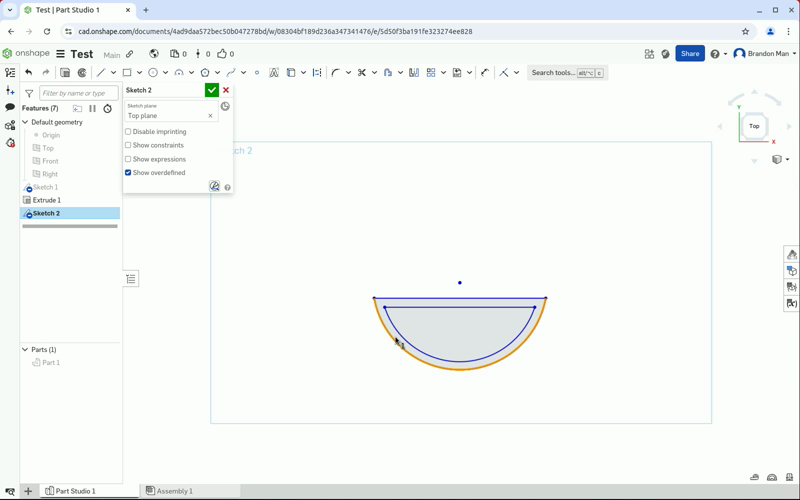
mouse_move(73, 352)
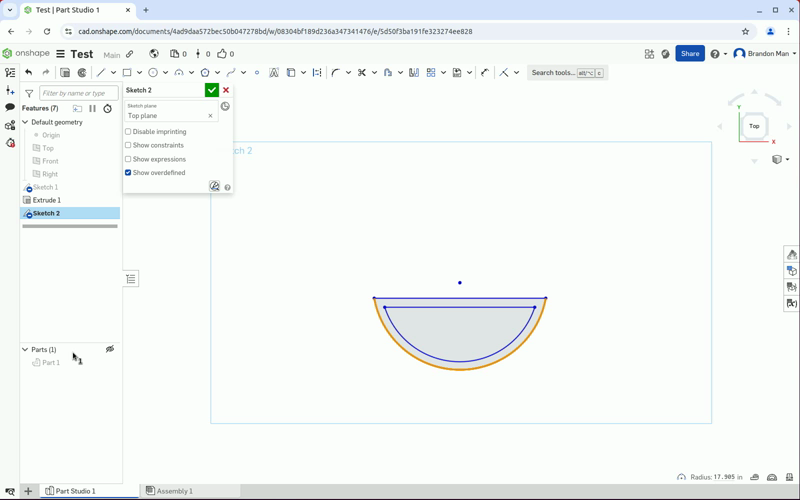
key(shift+y)
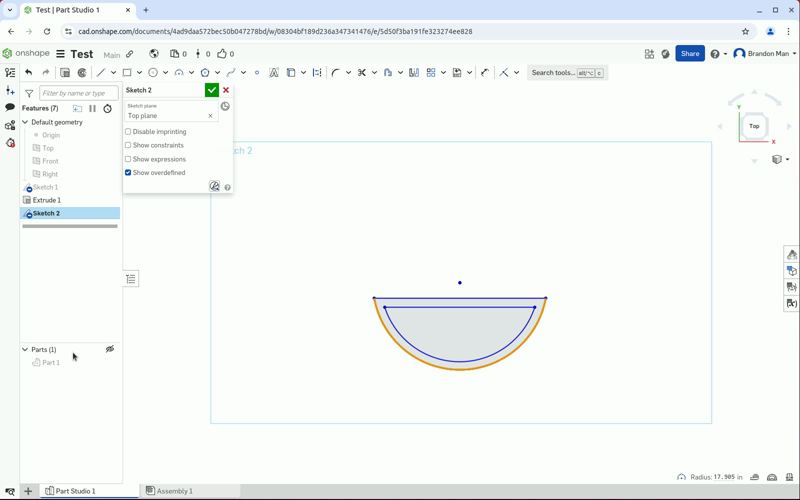
key(shift+e)
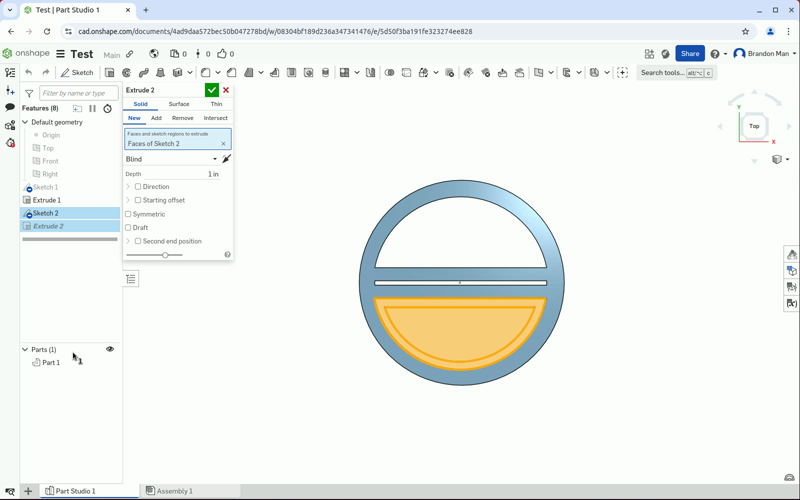
mouse_move(143, 106)
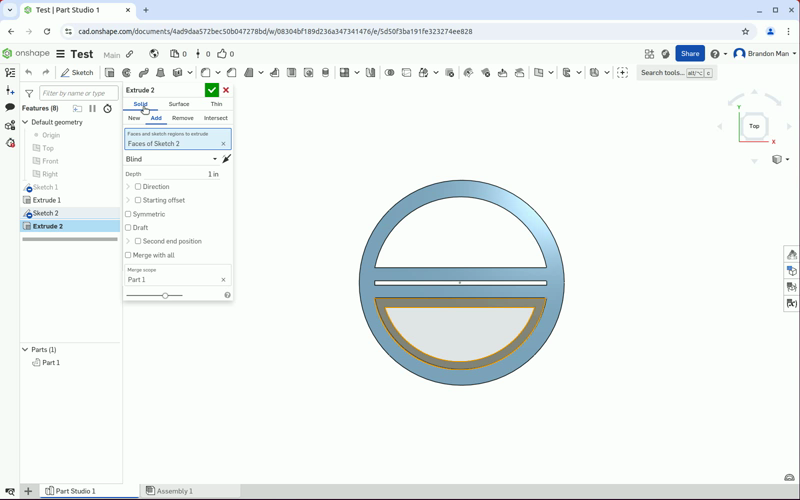
click(143, 106)
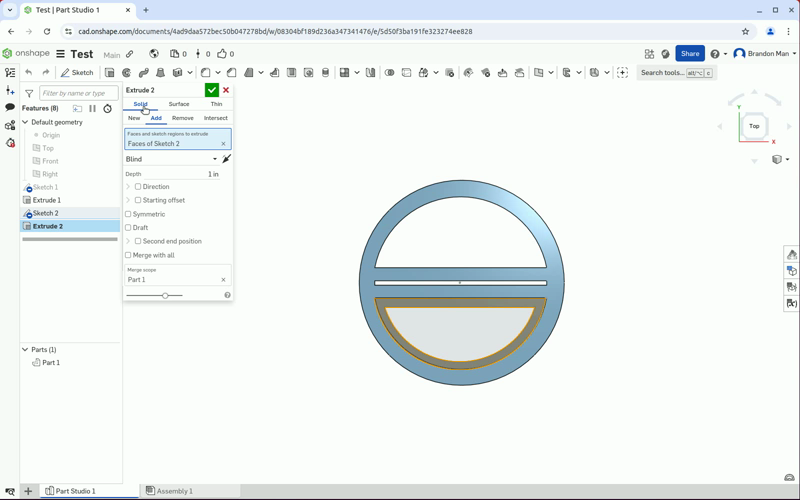
mouse_move(137, 120)
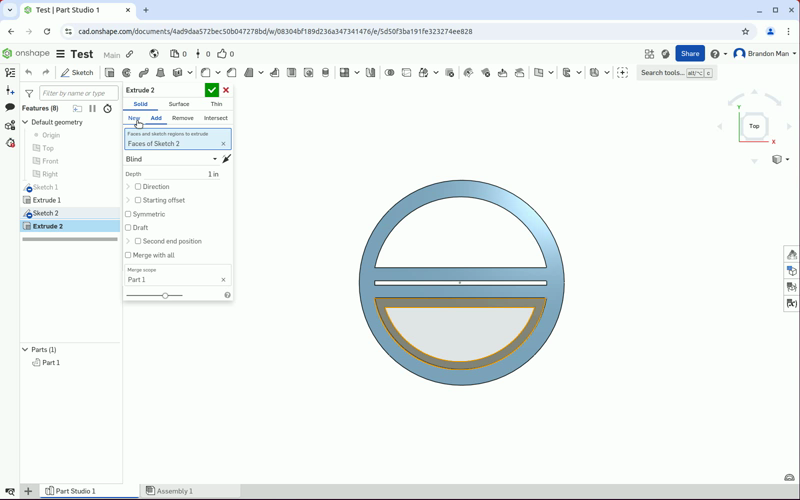
click(137, 120)
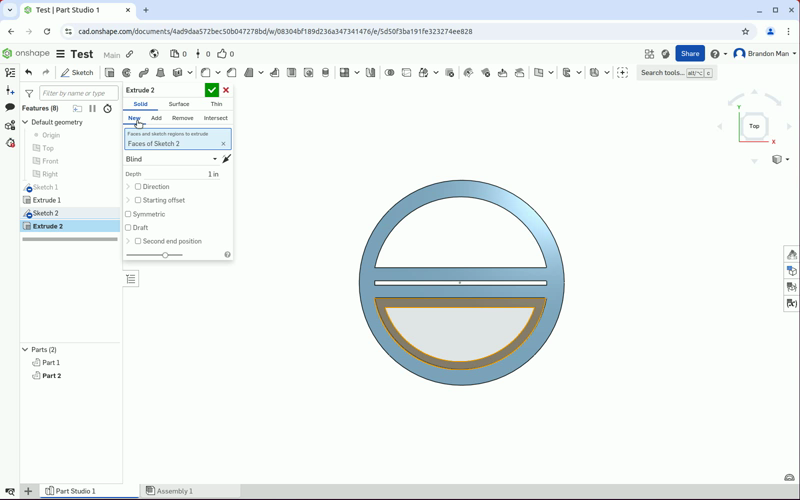
key(tab, 4)
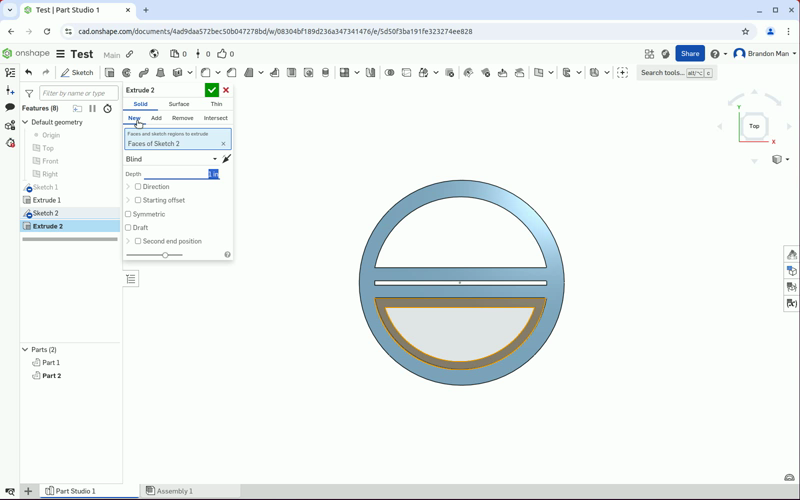
text(23.108)
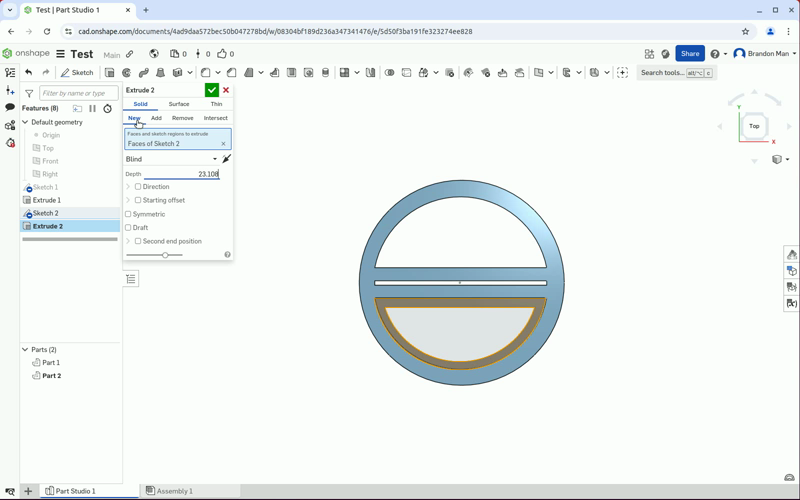
key(enter)
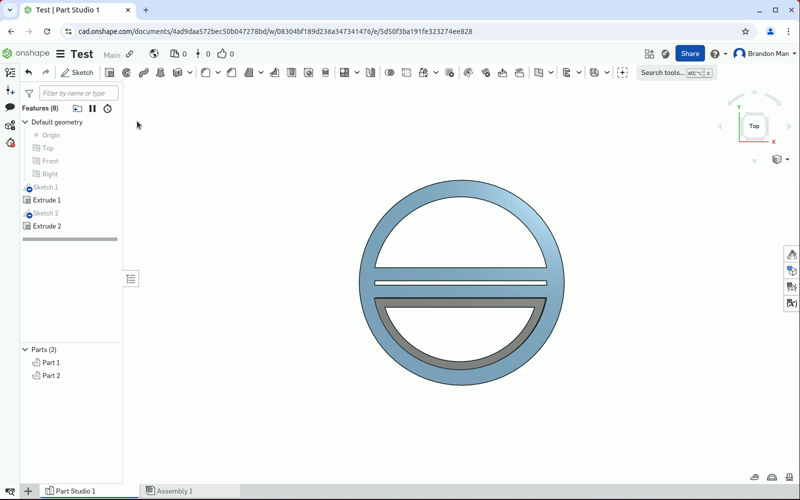
key(shift+h)
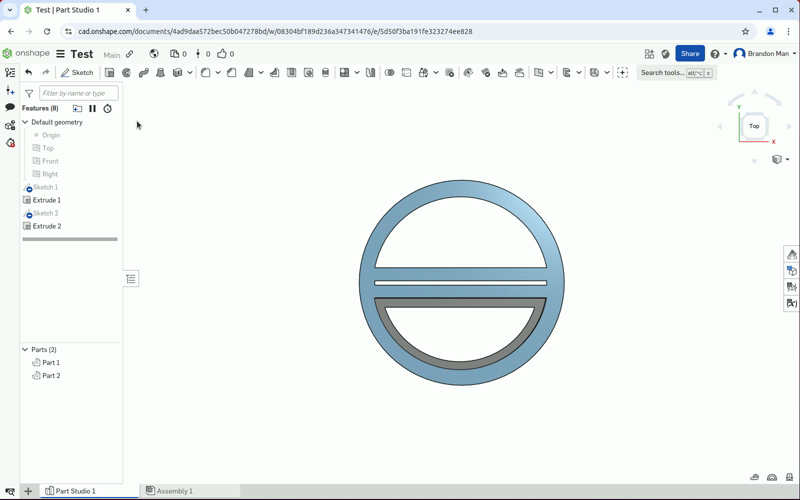
key(shift+h)
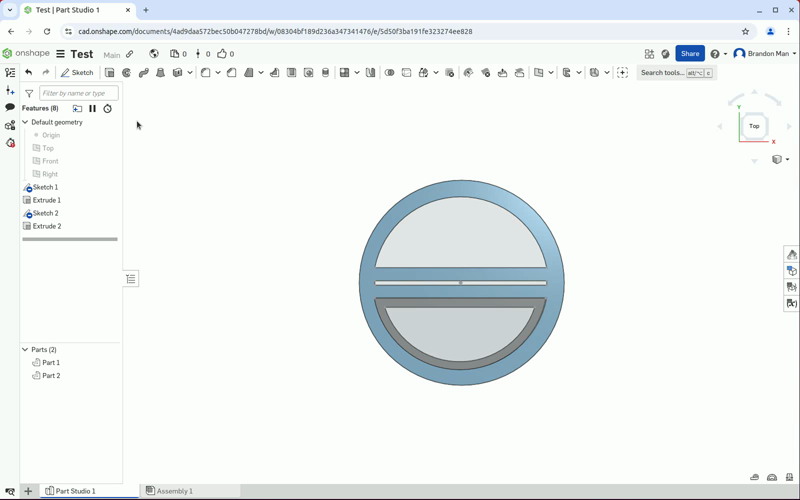
key(shift+7)
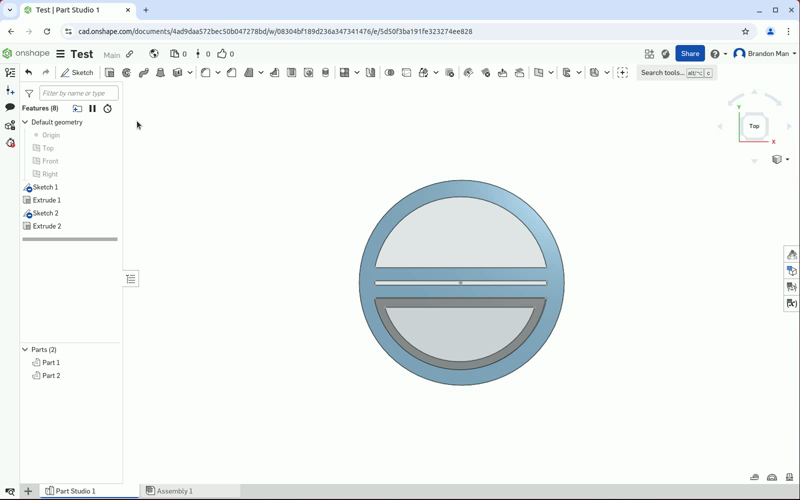
key(up, 3)
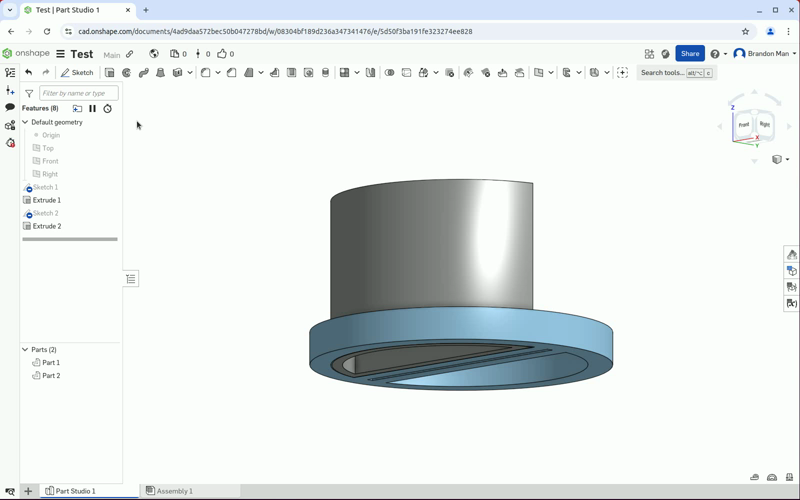
key(left, 3)
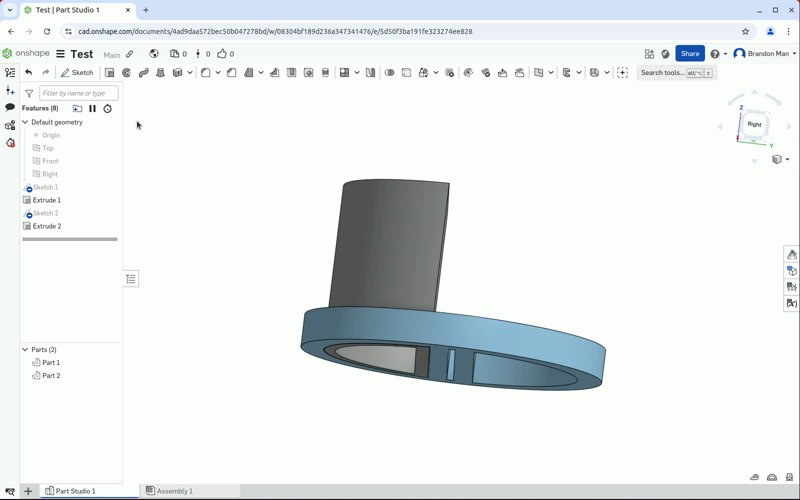
key(right, 3)
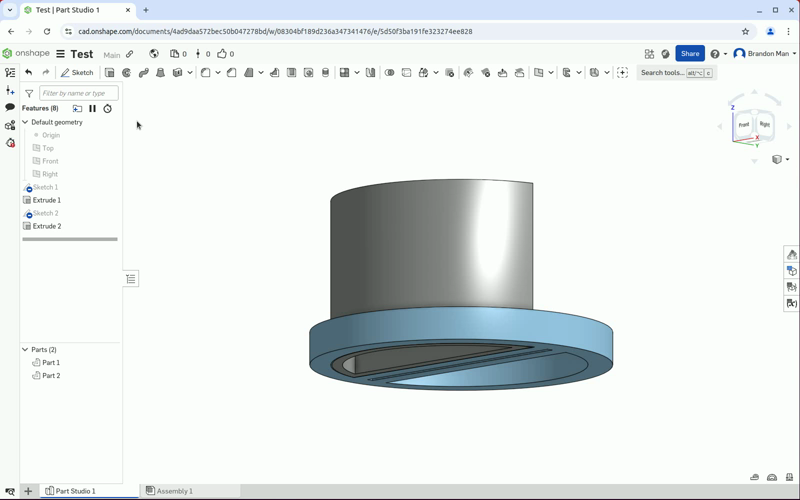
key(down, 3)
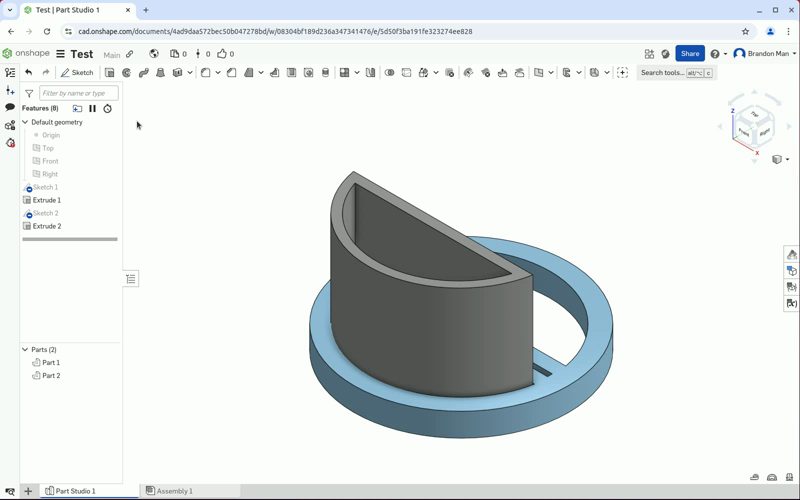
mouse_move(73, 189)
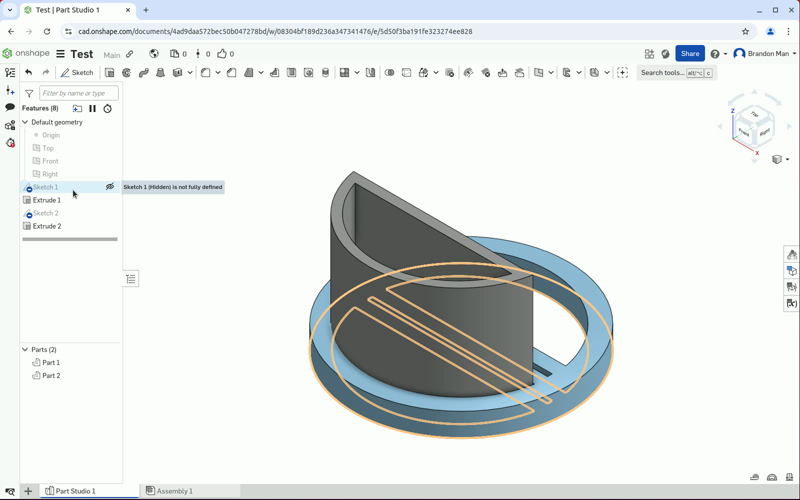
click(73, 189)